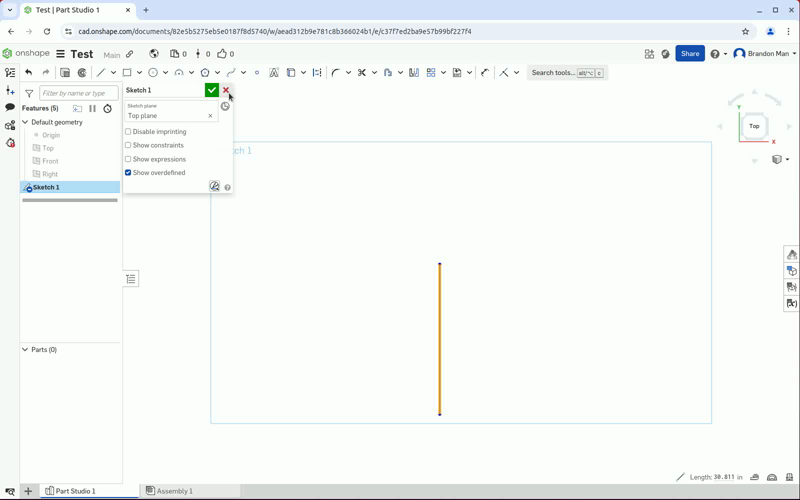
key(shift+h)
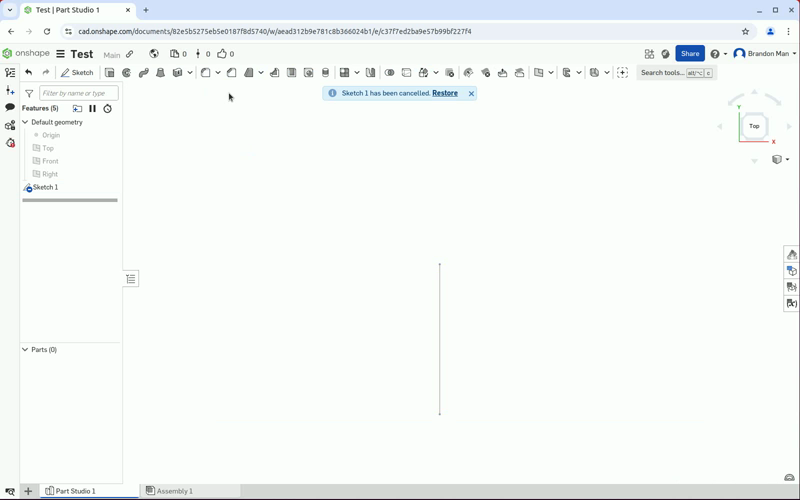
mouse_move(73, 352)
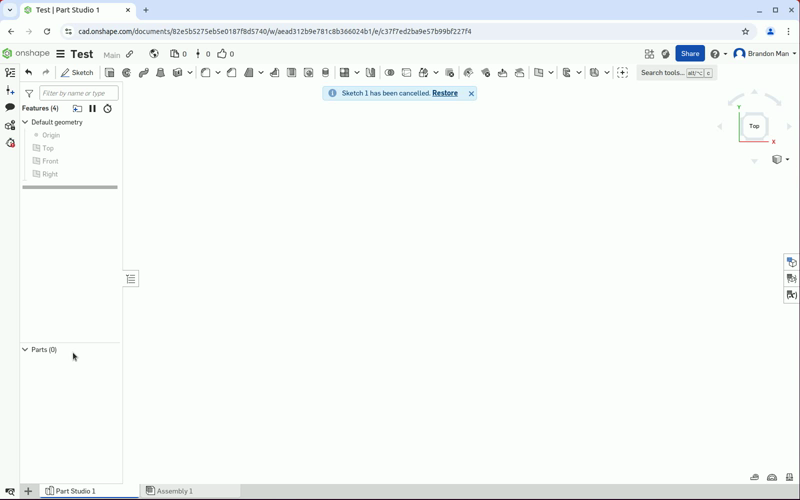
key(y)
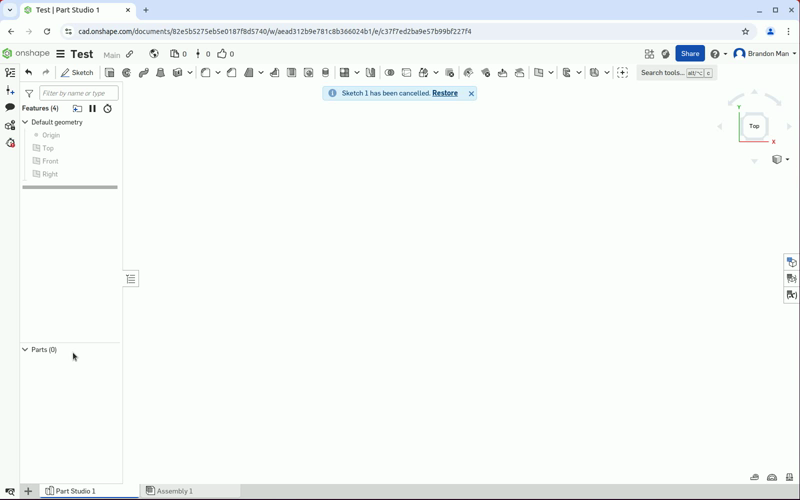
key(shift+p)
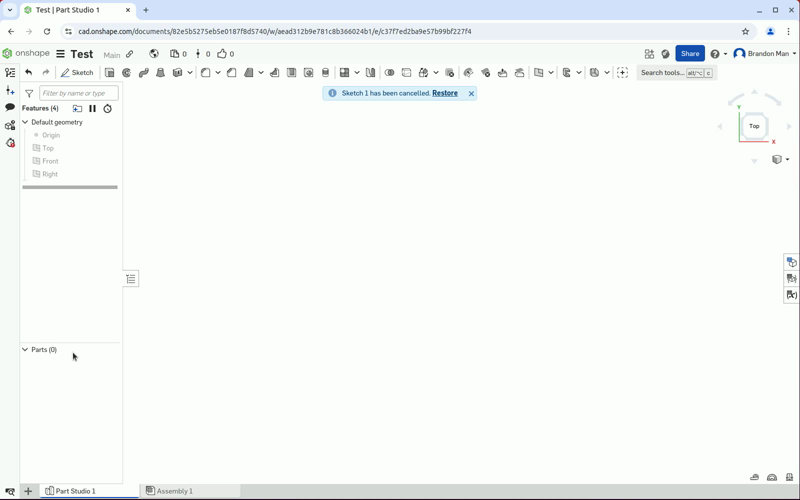
key(space)
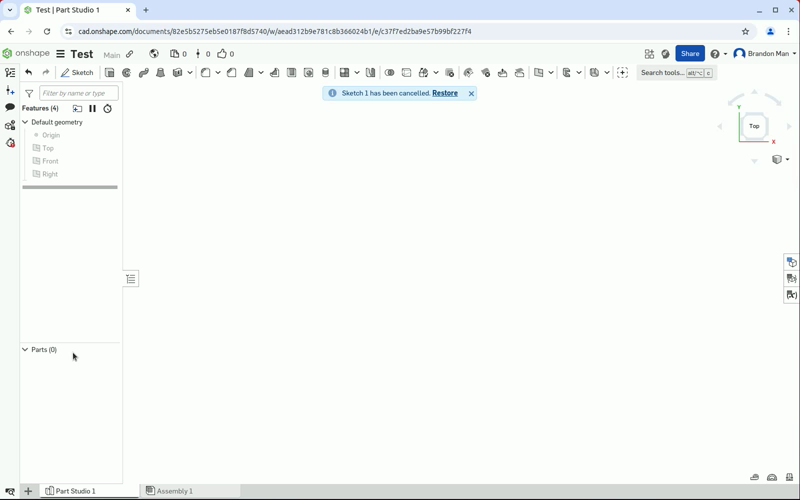
key_down(shift)
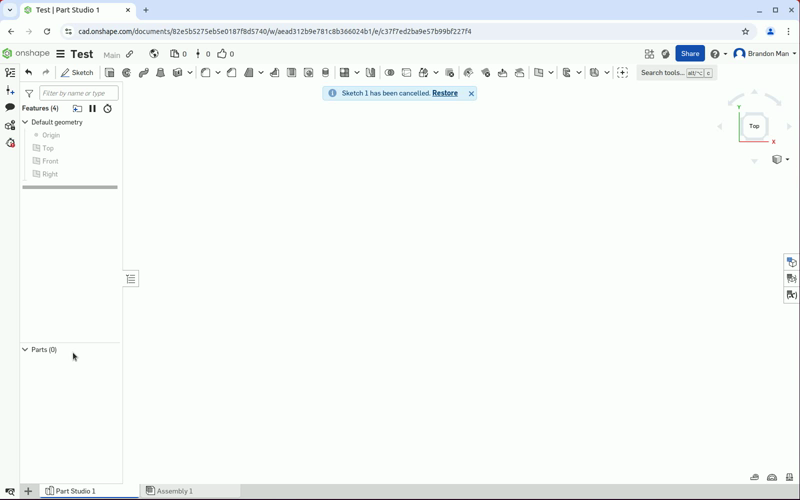
key(up)
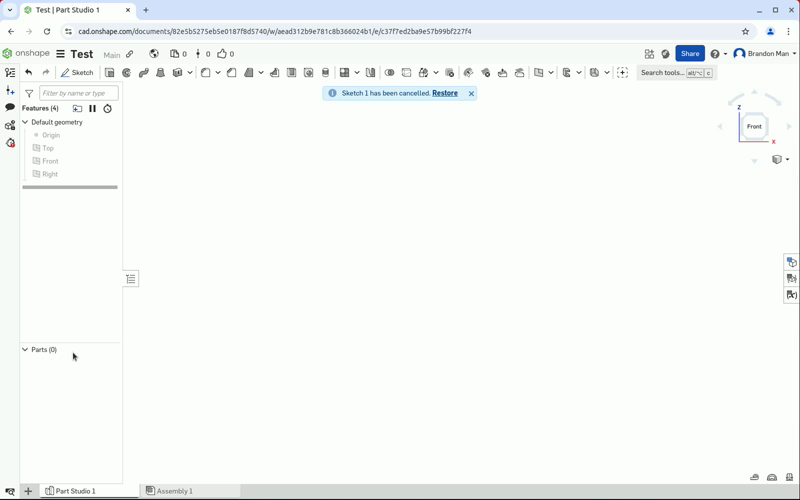
key_up(shift)
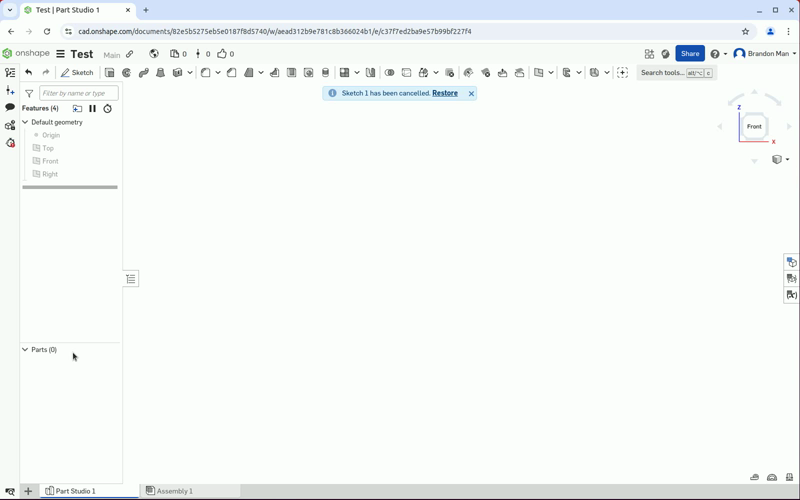
mouse_move(73, 352)
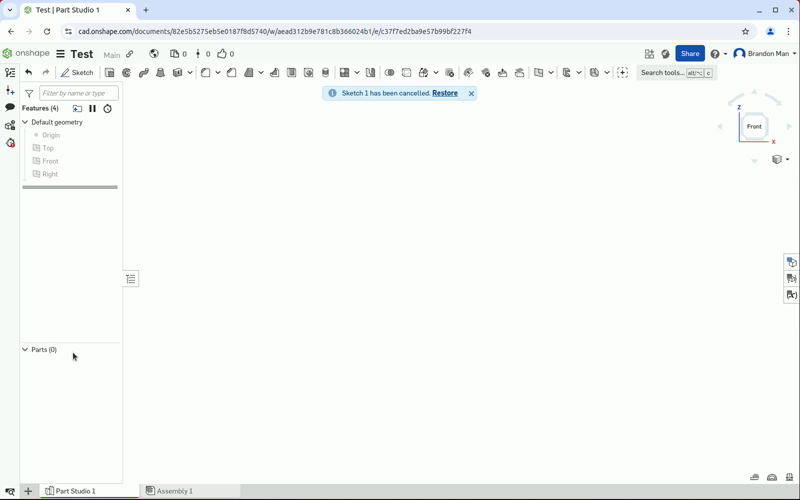
key(shift+y)
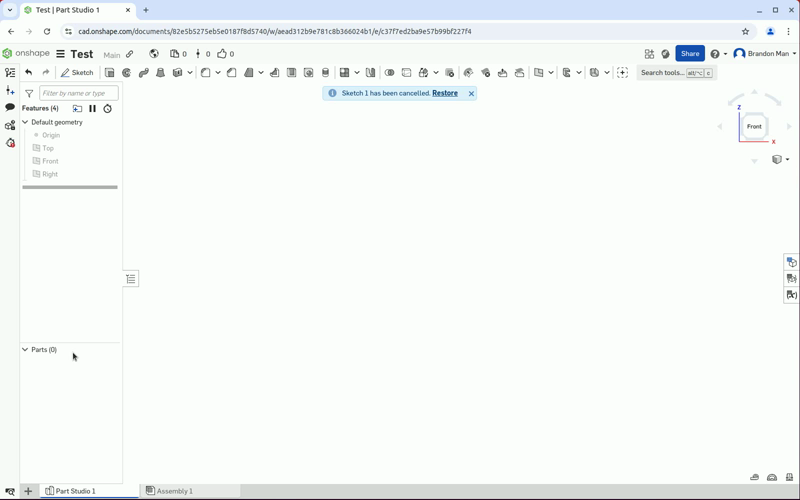
key(shift+s)
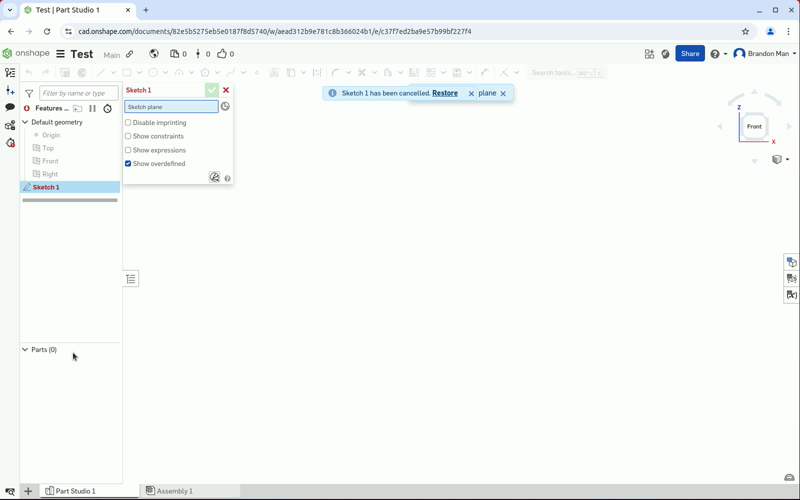
mouse_move(73, 163)
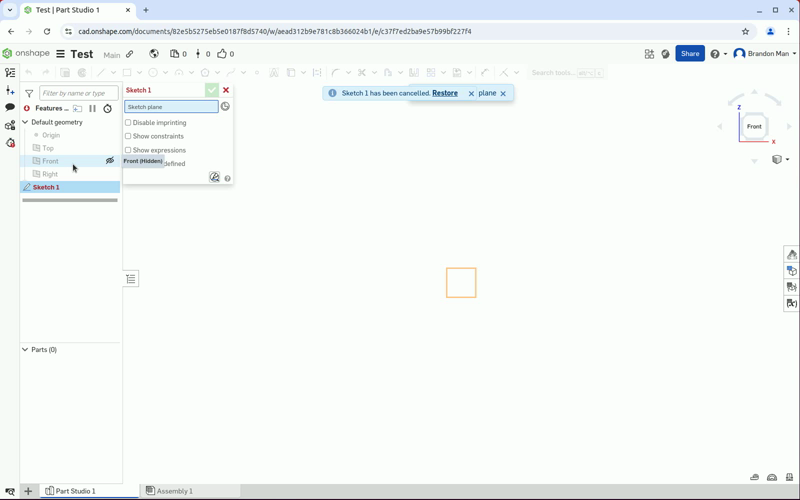
click(73, 163)
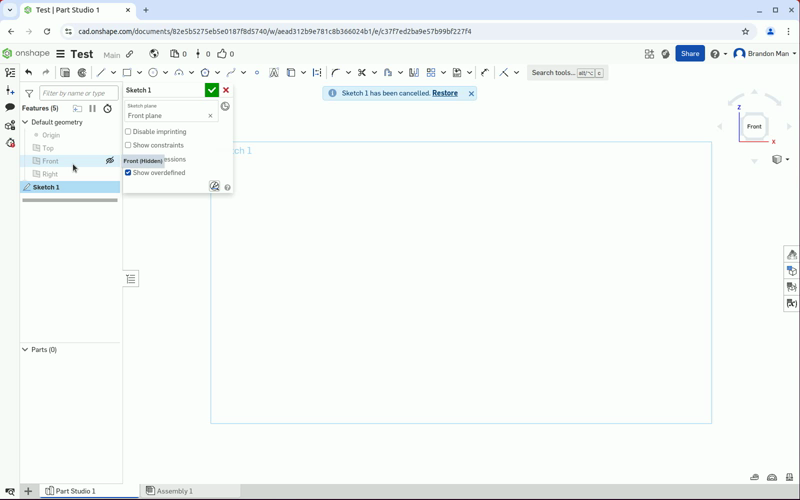
mouse_move(73, 352)
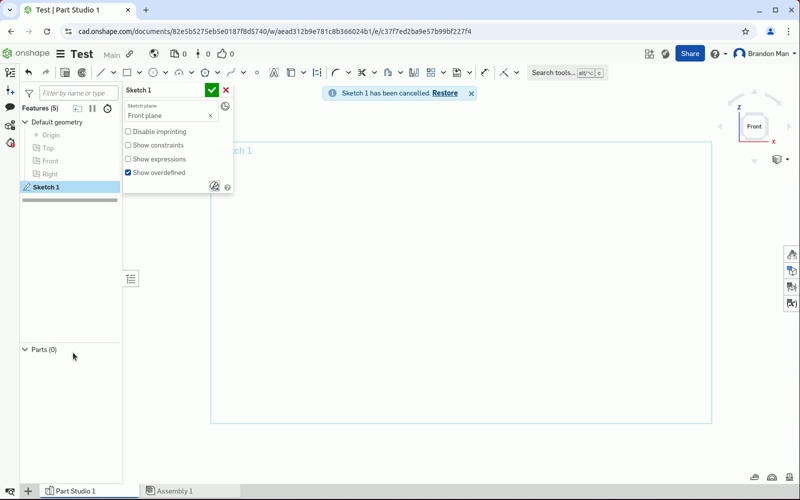
key(y)
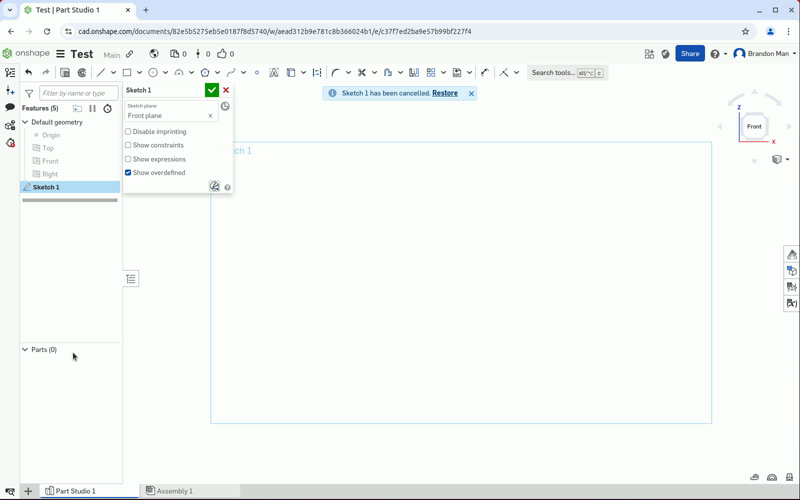
key(l)
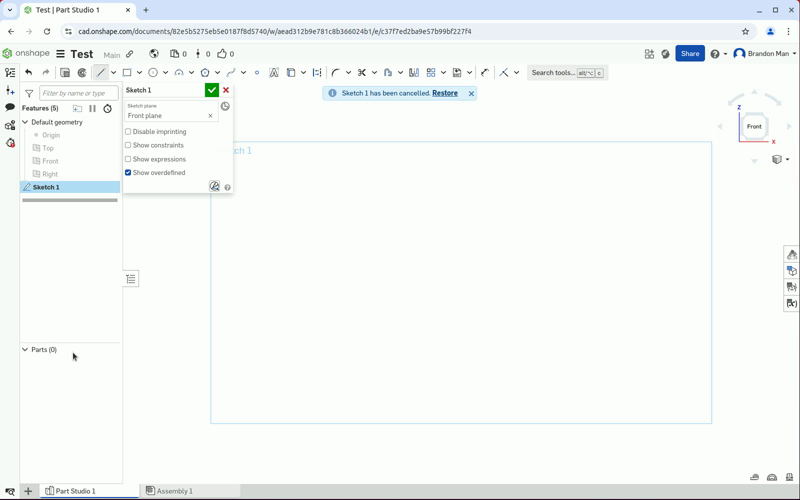
key_down(shift)
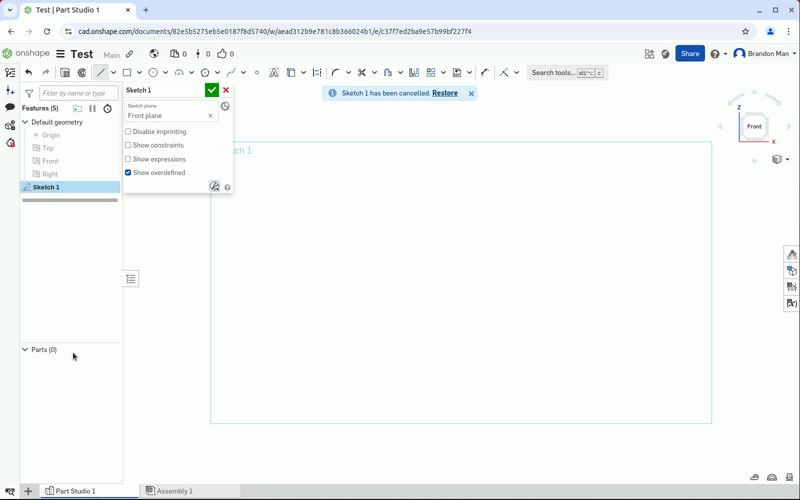
mouse_move(405, 326)
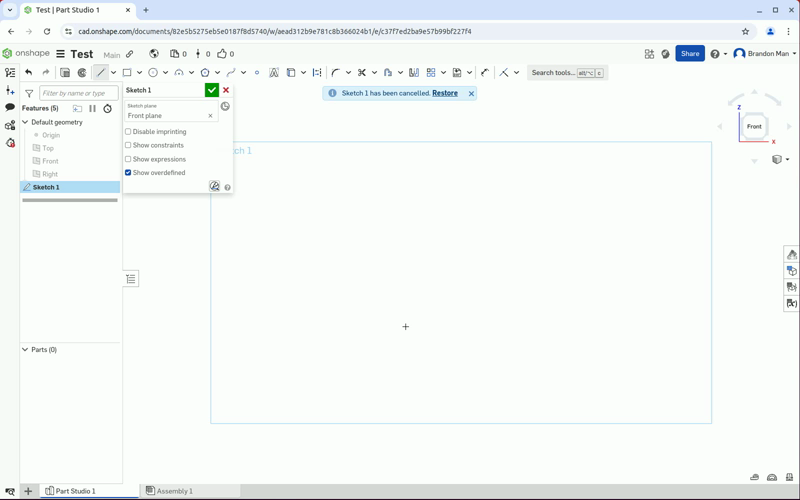
click(405, 326)
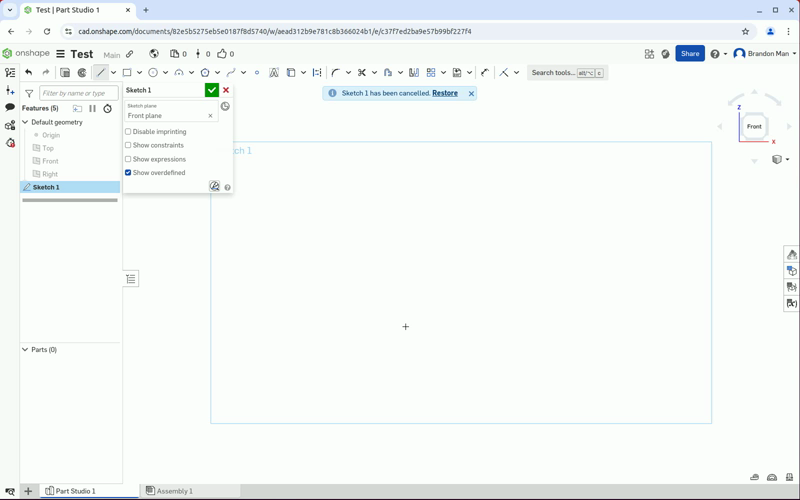
key_up(shift)
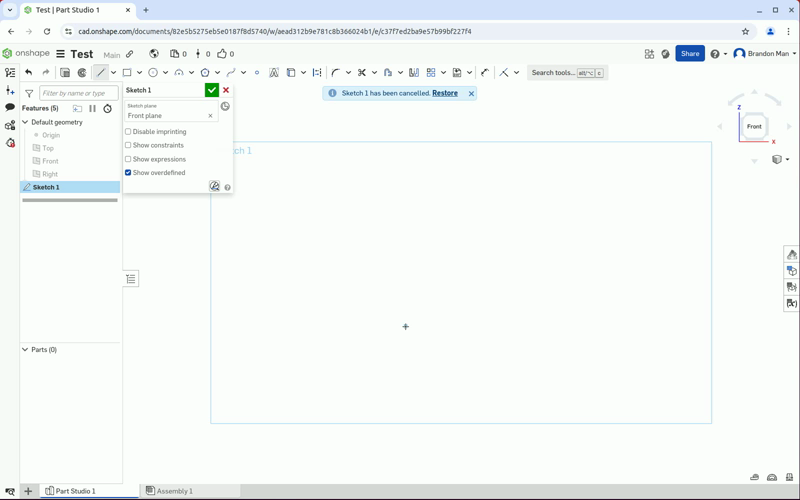
key_down(shift)
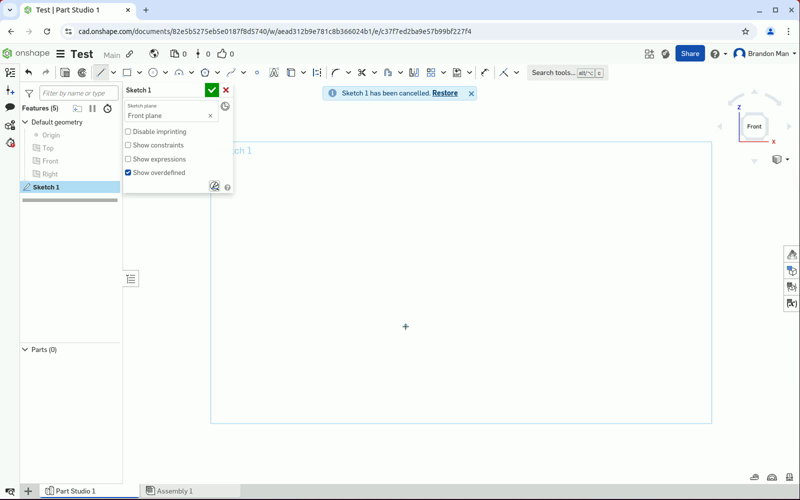
mouse_move(496, 326)
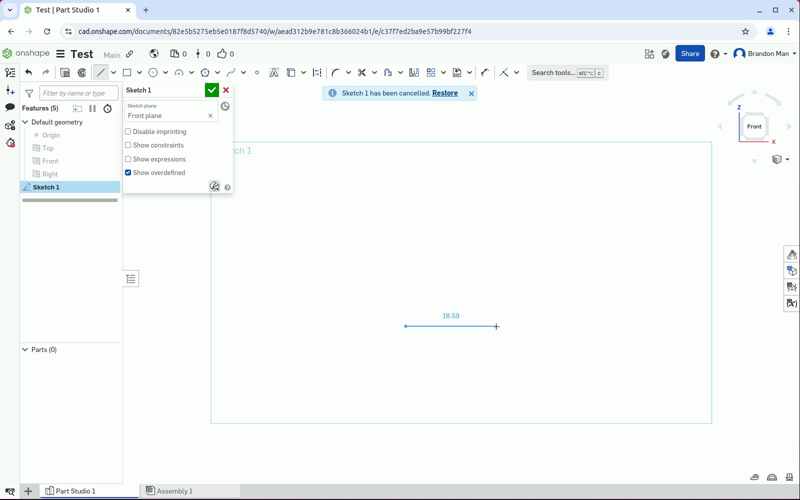
click(496, 326)
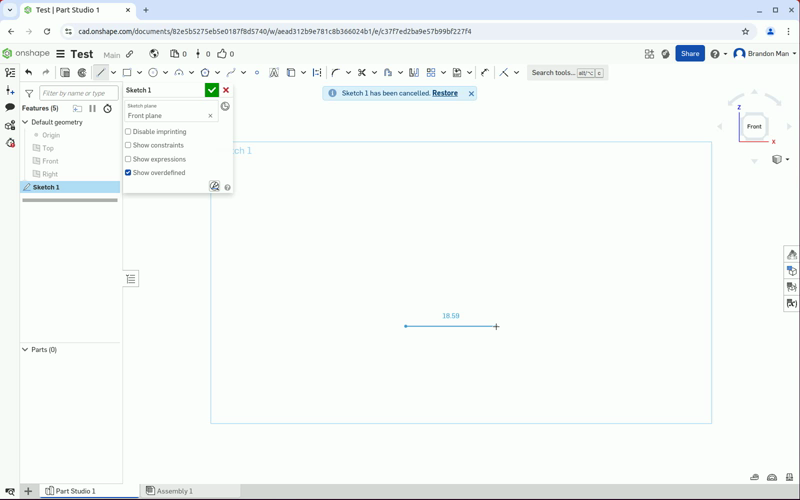
key_up(shift)
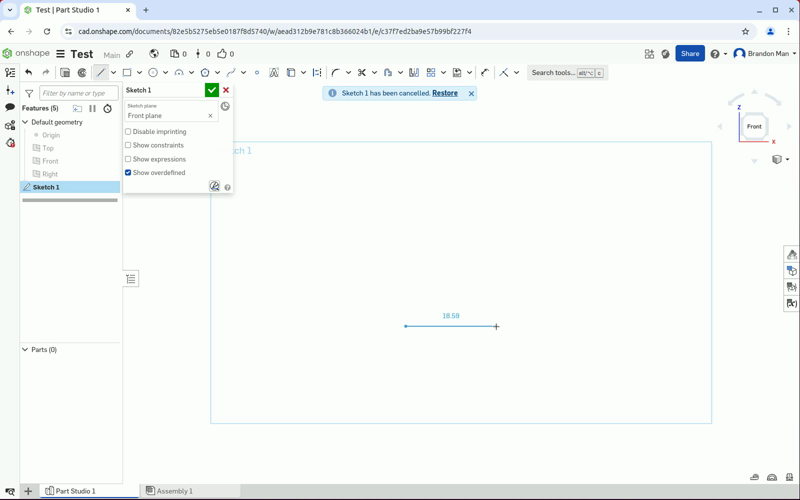
key_down(shift)
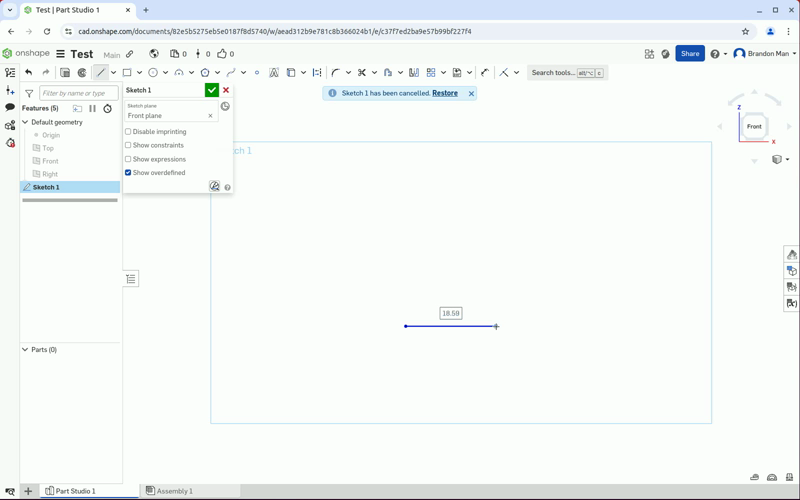
mouse_move(496, 235)
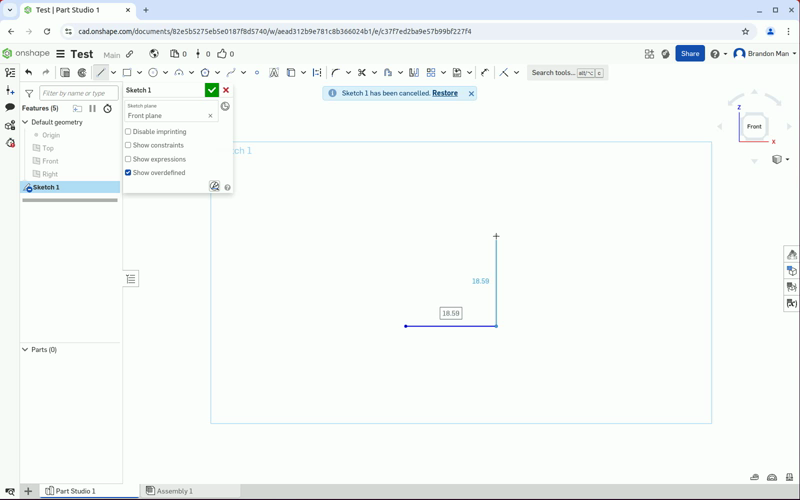
click(496, 235)
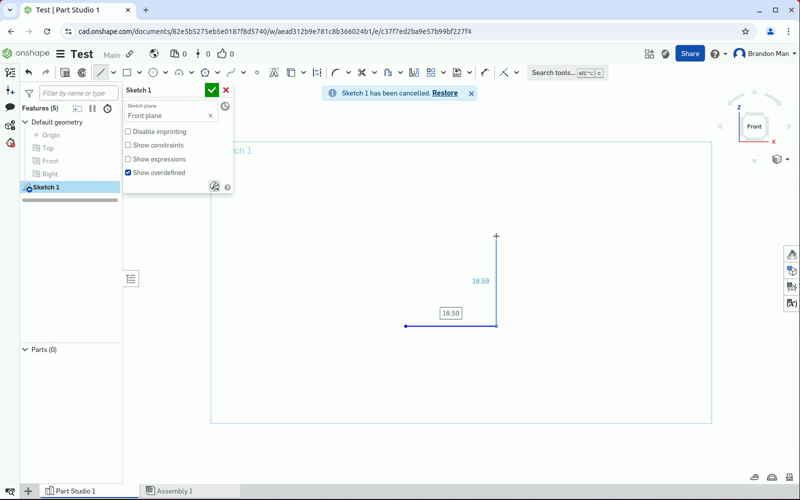
key_up(shift)
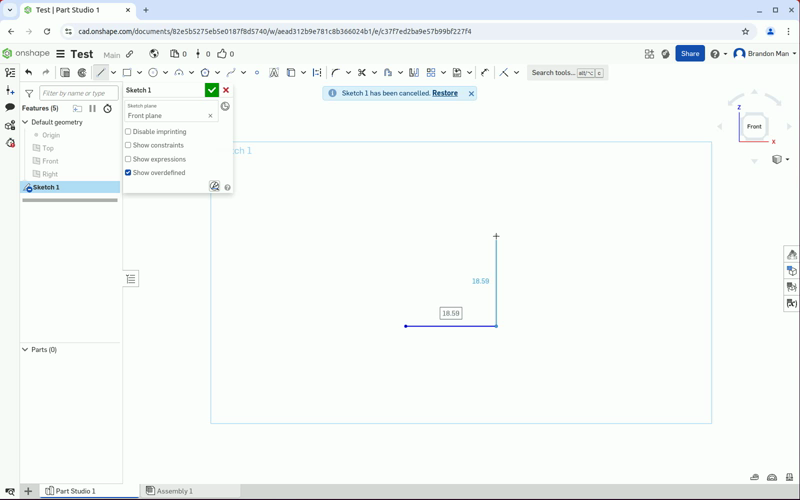
key_down(shift)
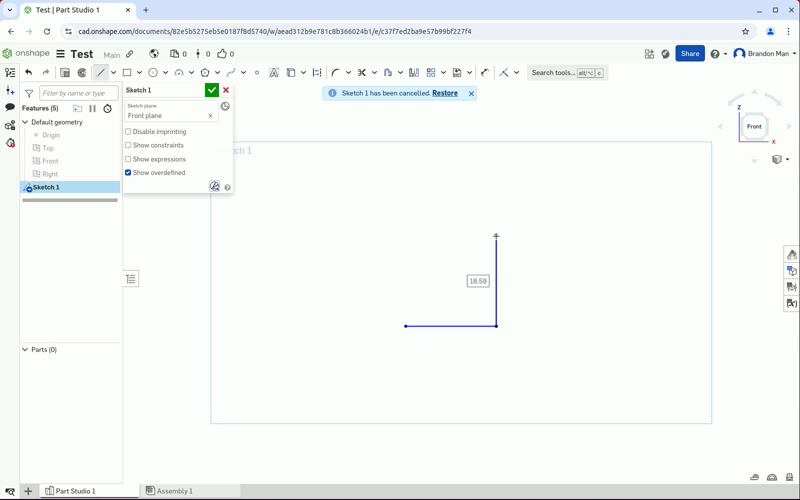
mouse_move(405, 235)
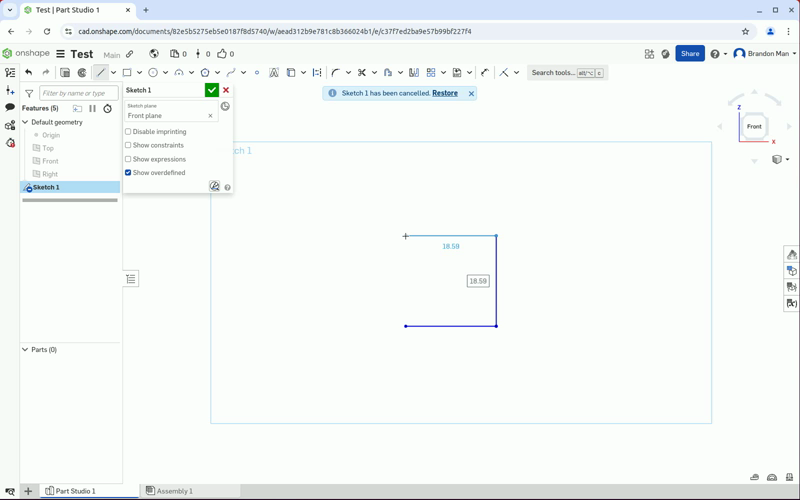
click(405, 235)
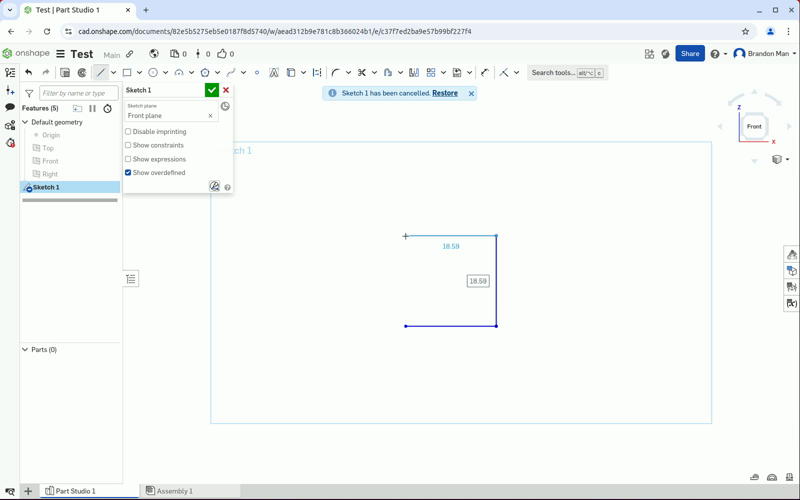
key_up(shift)
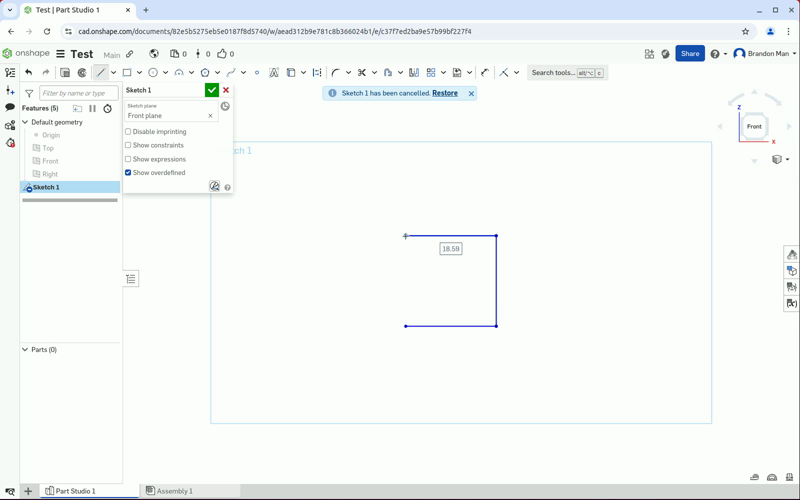
key_down(shift)
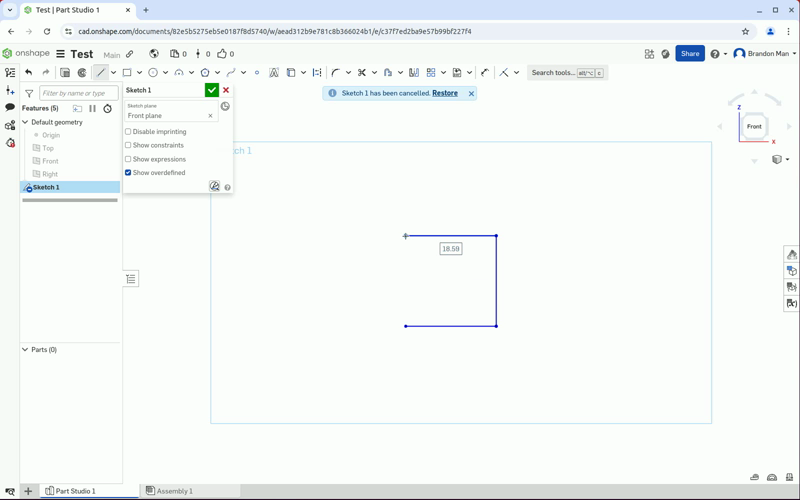
mouse_move(405, 326)
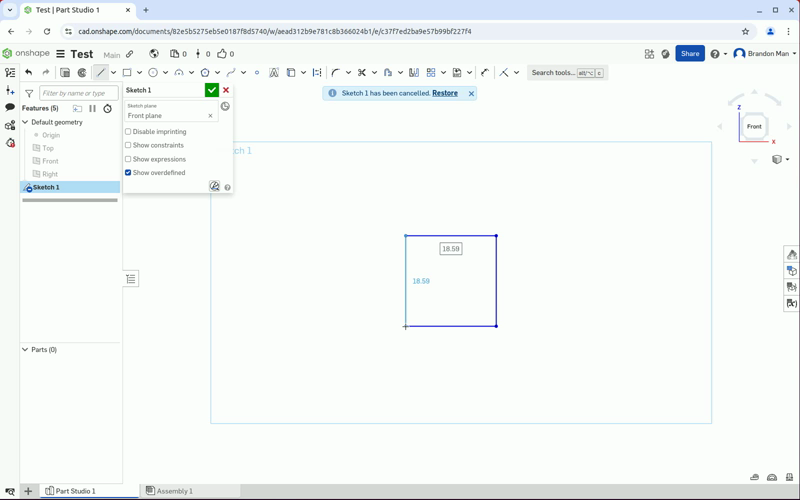
key_up(shift)
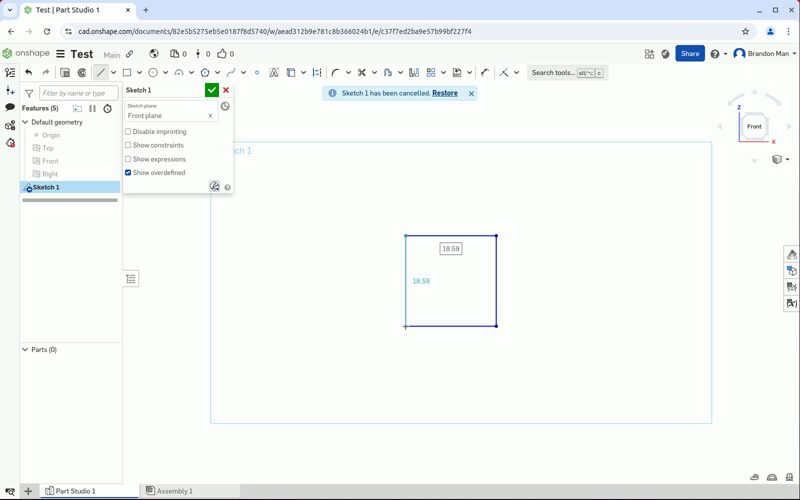
click(405, 326)
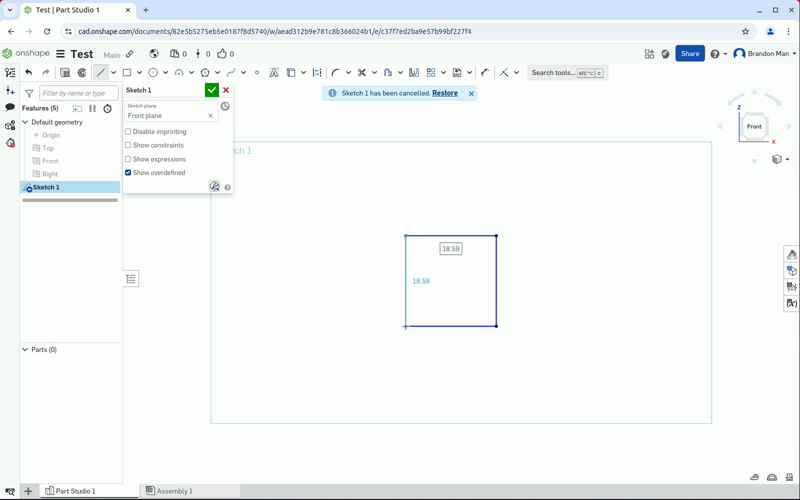
key(esc)
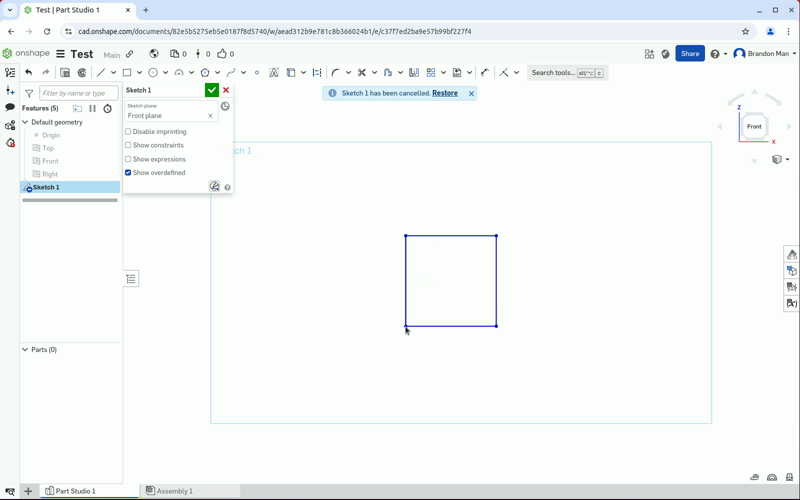
mouse_move(483, 287)
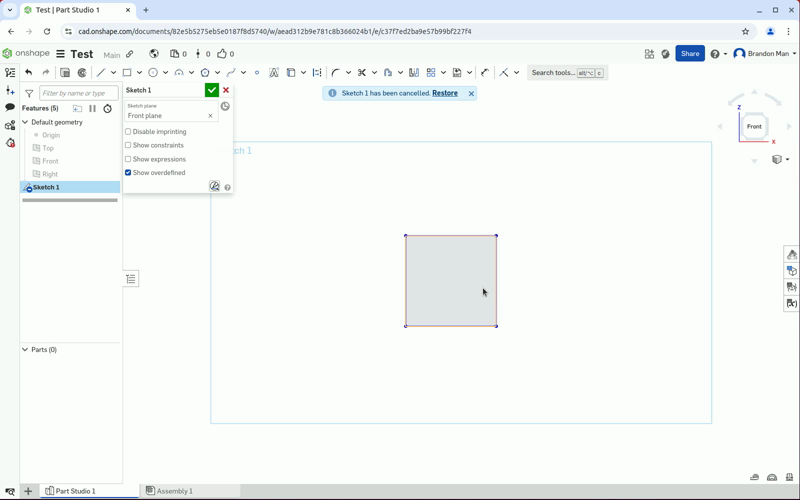
click(483, 287)
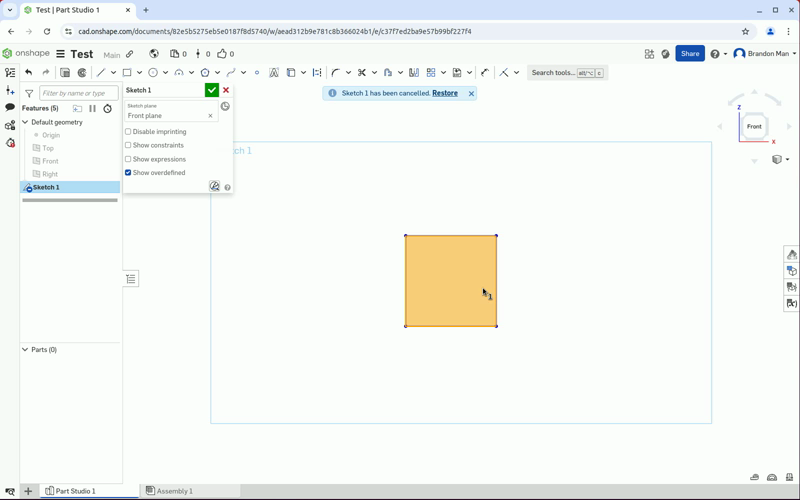
mouse_move(73, 352)
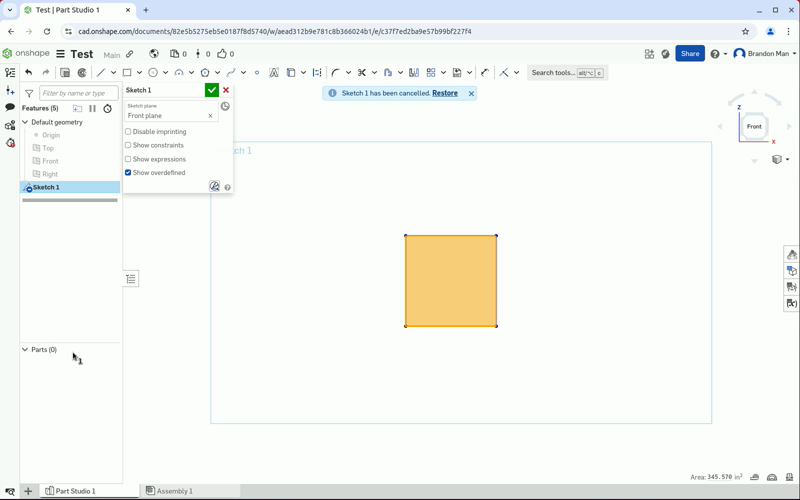
key(shift+y)
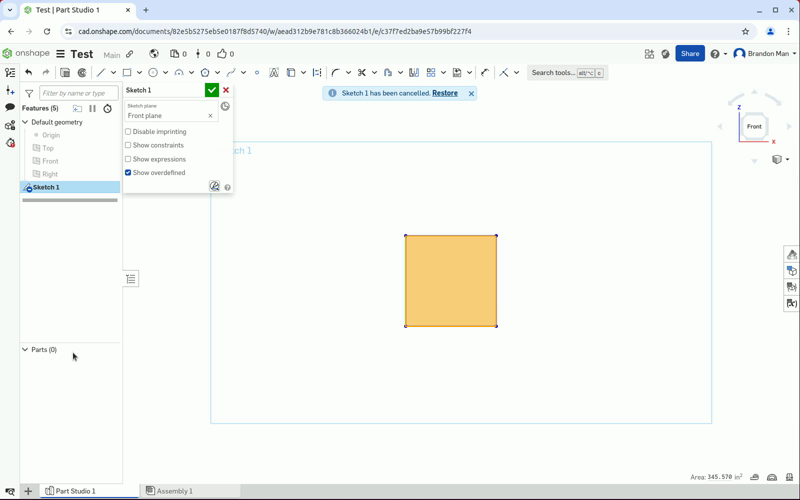
key(shift+e)
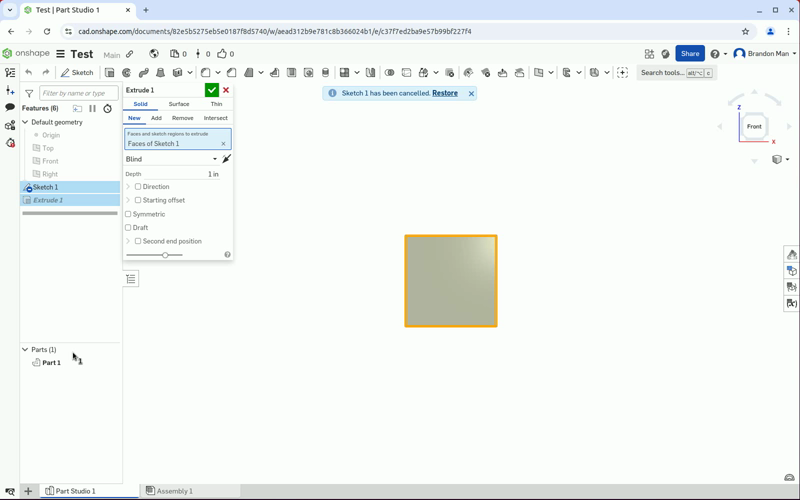
mouse_move(143, 106)
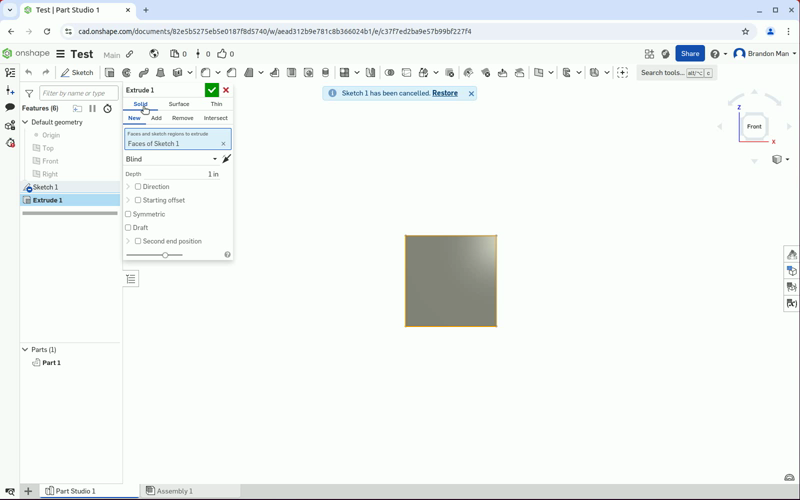
click(143, 106)
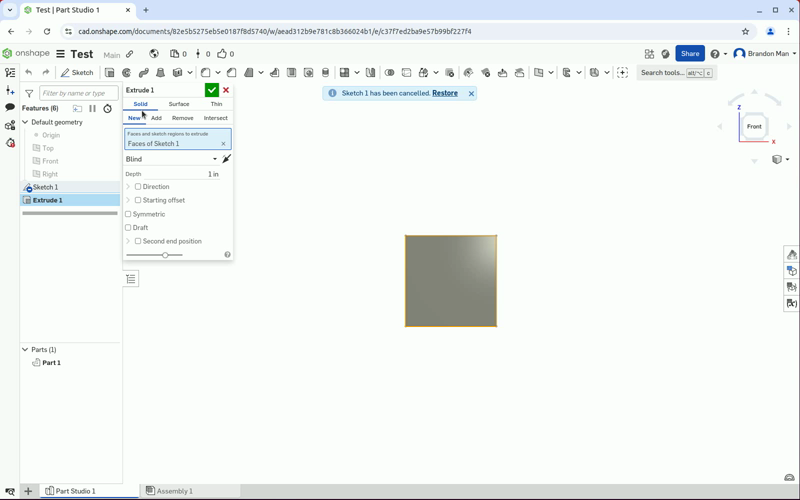
mouse_move(137, 120)
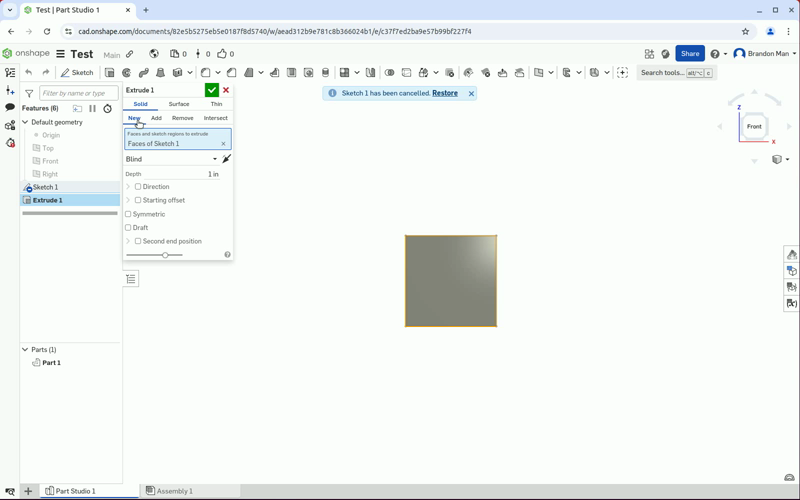
click(137, 120)
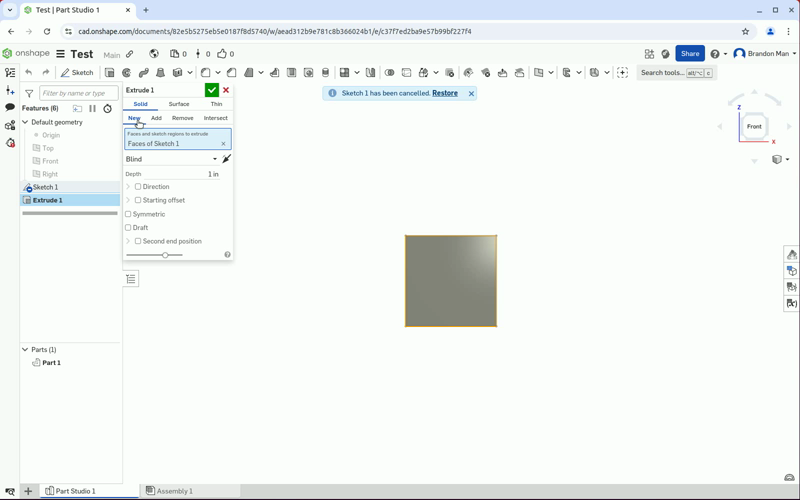
key(tab, 4)
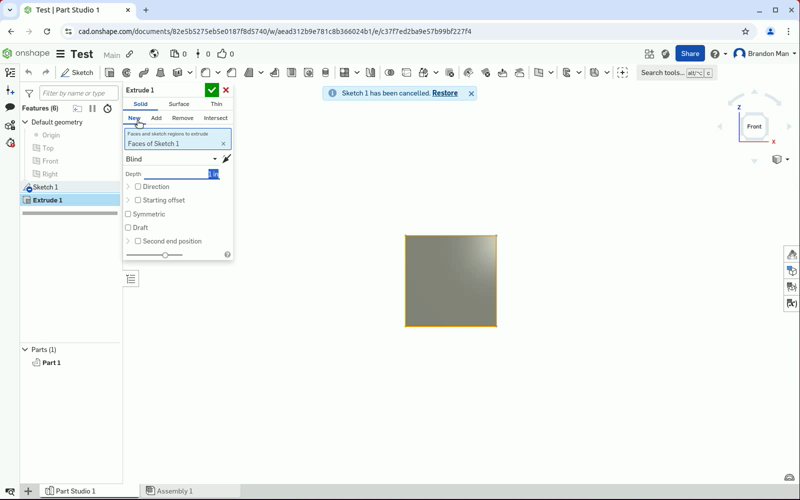
text(18.535)
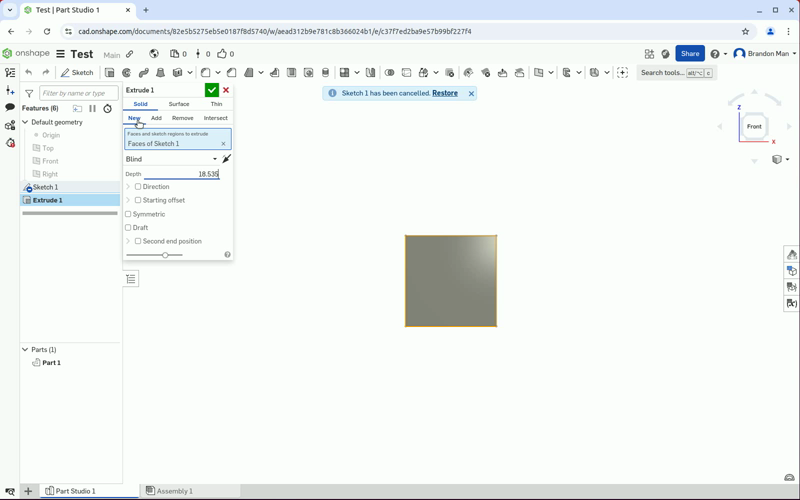
key(enter)
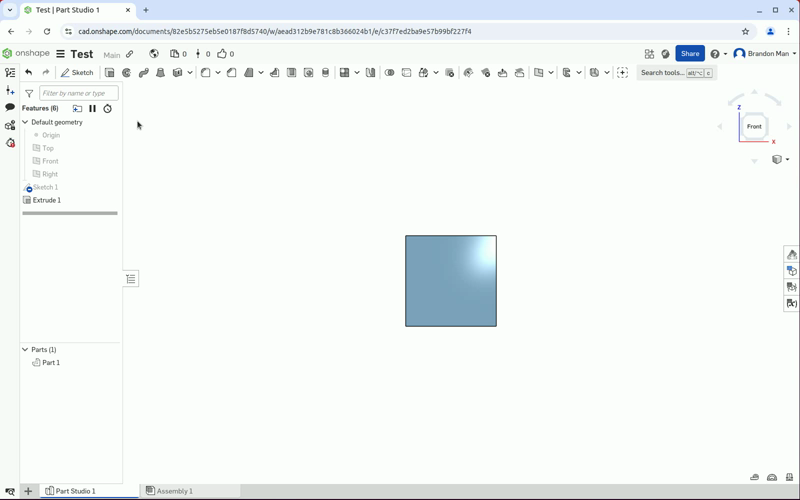
key(shift+h)
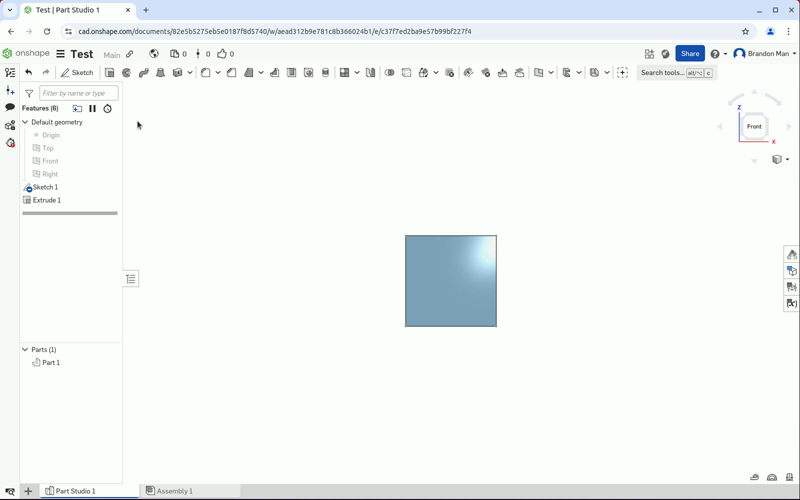
key(shift+h)
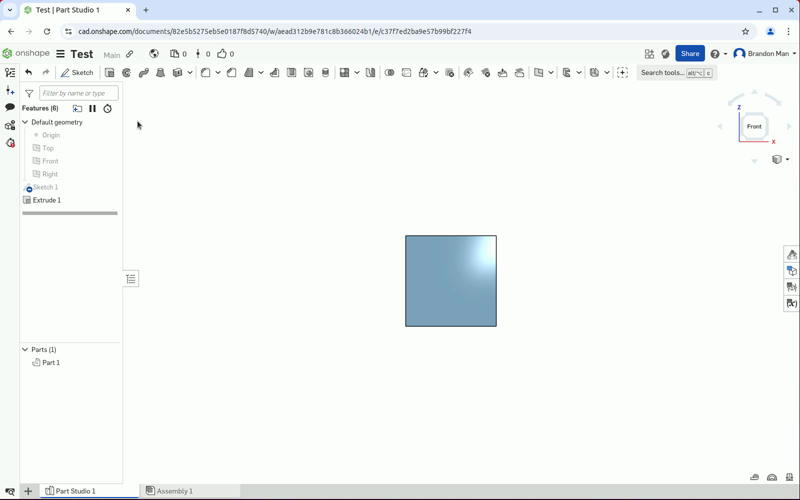
mouse_move(73, 189)
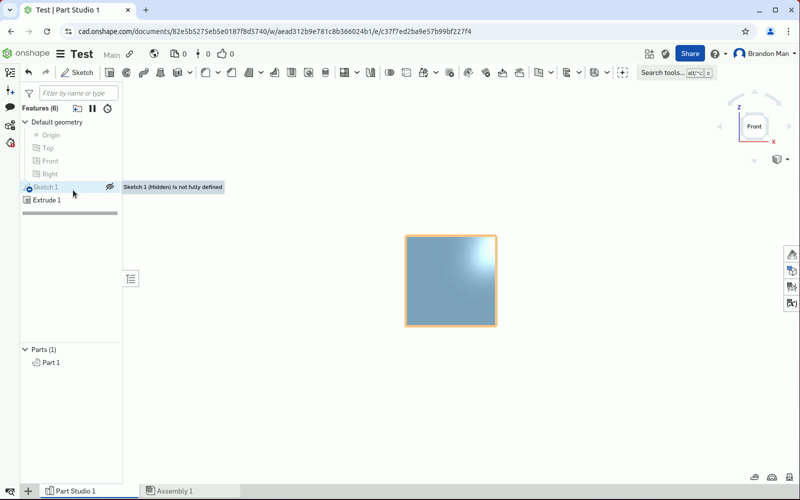
click(73, 189)
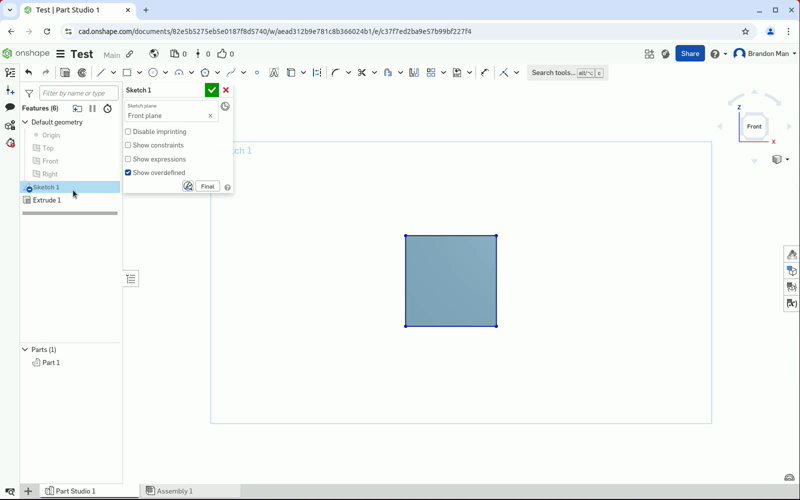
mouse_move(229, 92)
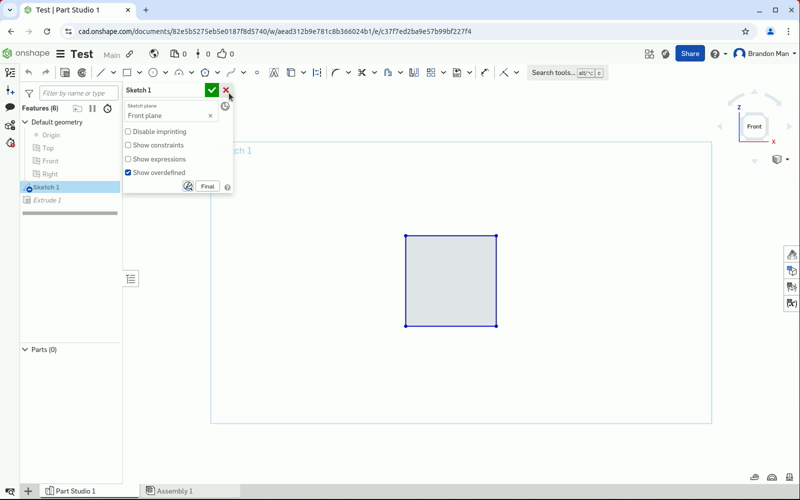
click(229, 92)
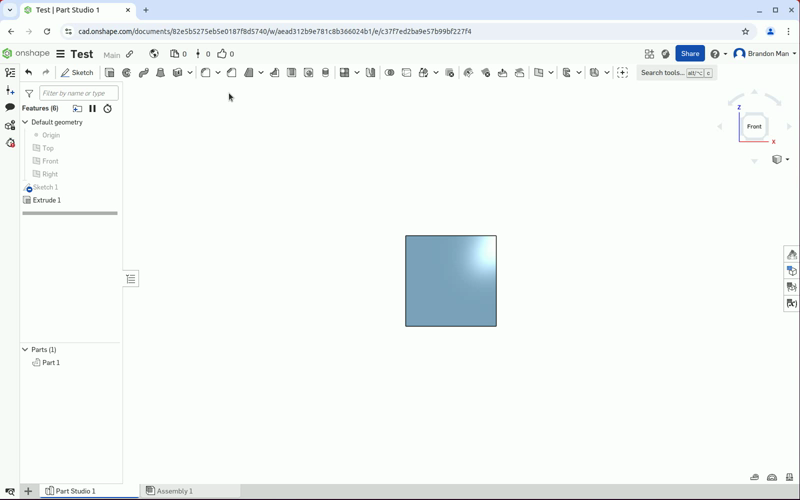
mouse_move(541, 75)
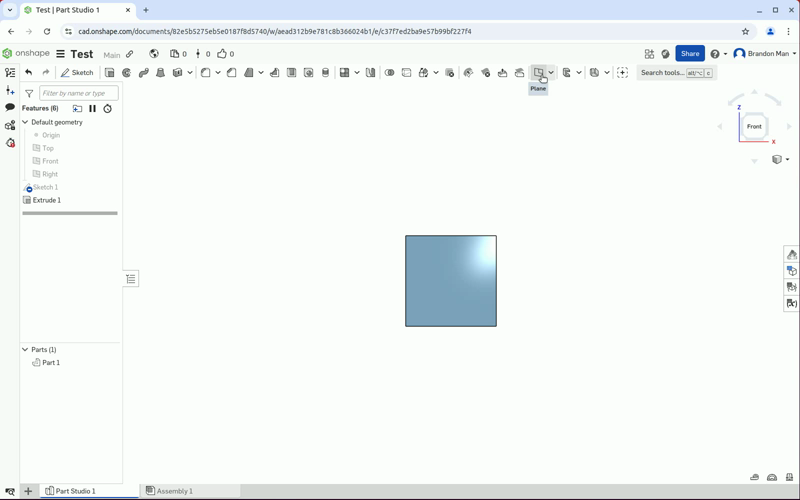
click(541, 75)
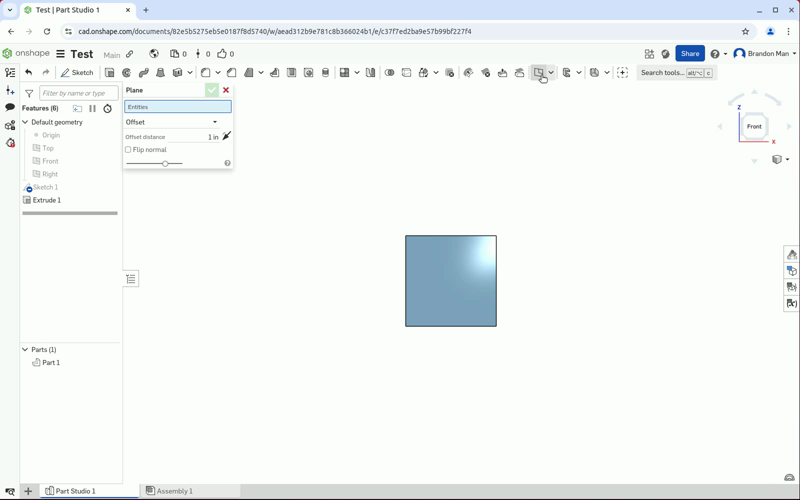
mouse_move(73, 163)
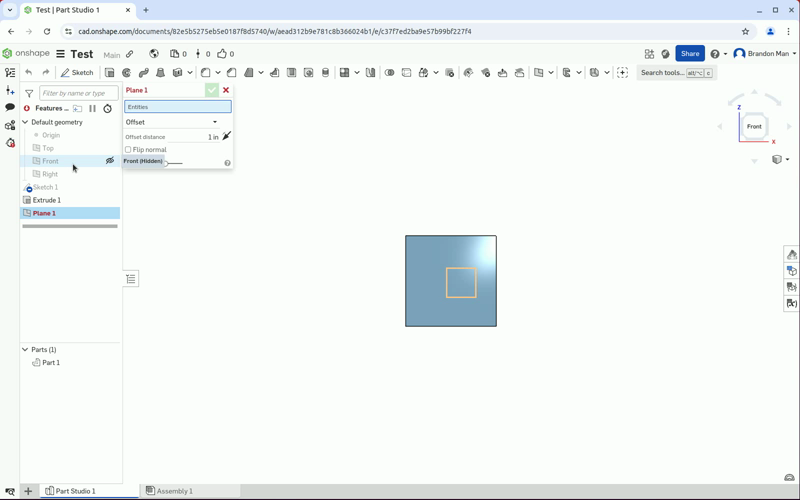
click(73, 163)
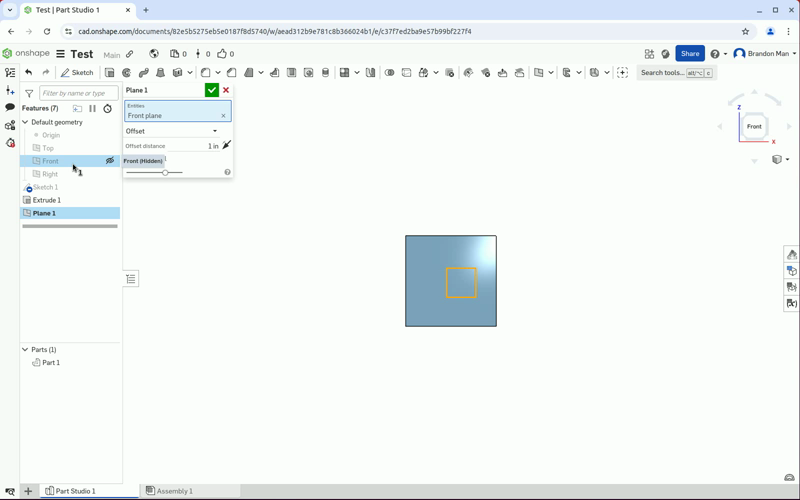
key(tab, 2)
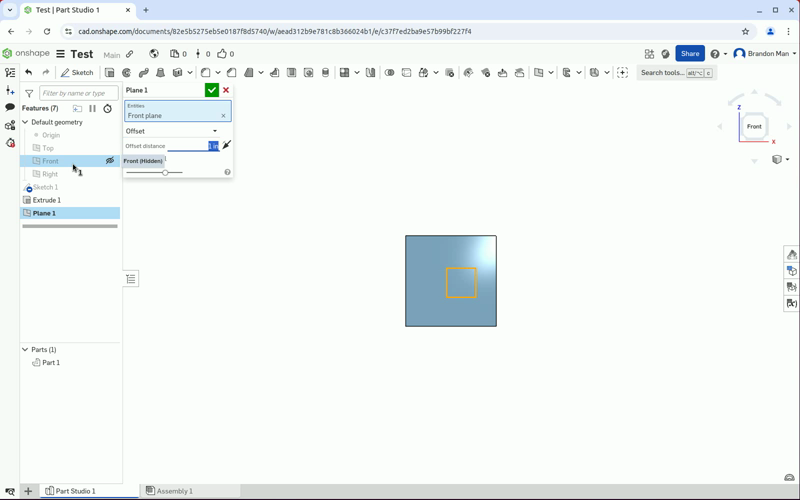
text(18.548)
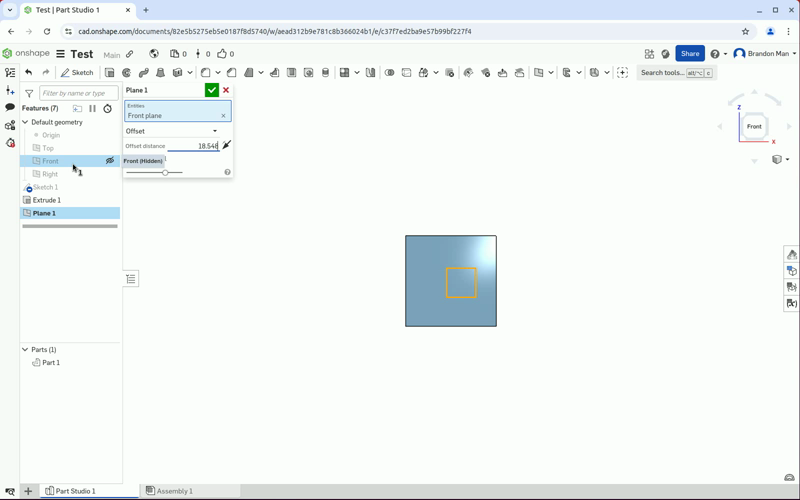
key(enter, 2)
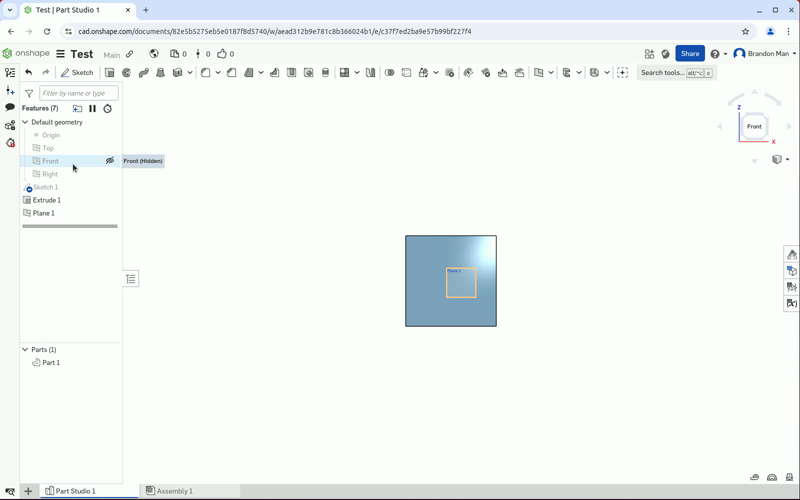
key(shift+s)
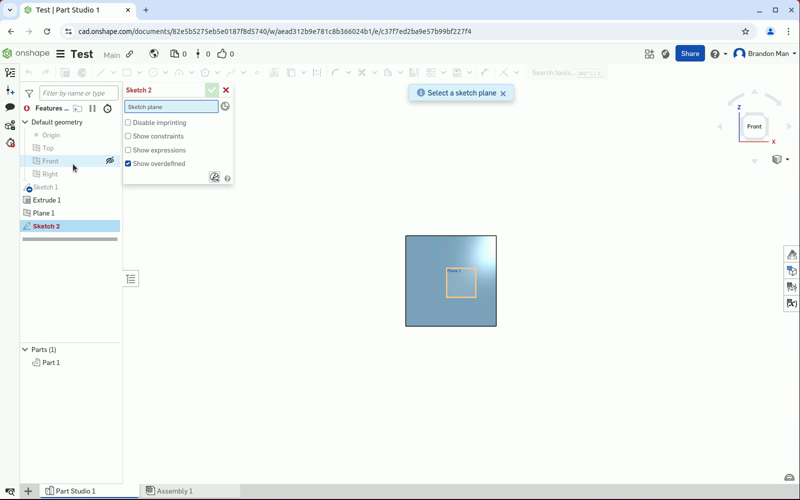
mouse_move(73, 215)
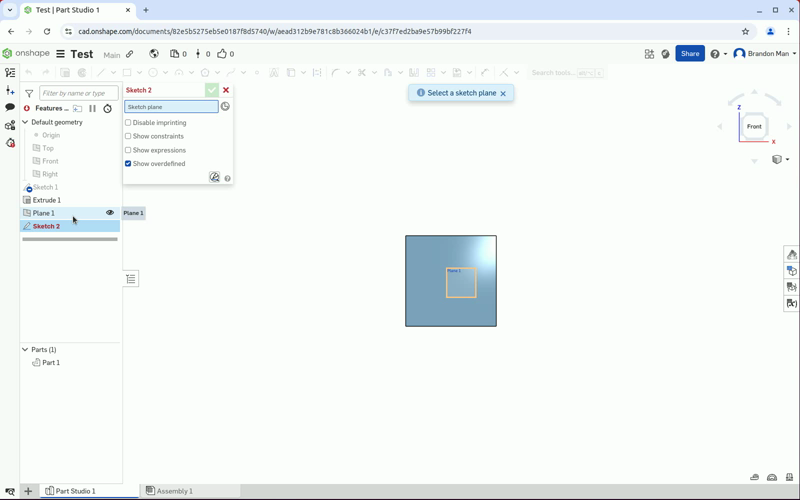
click(73, 215)
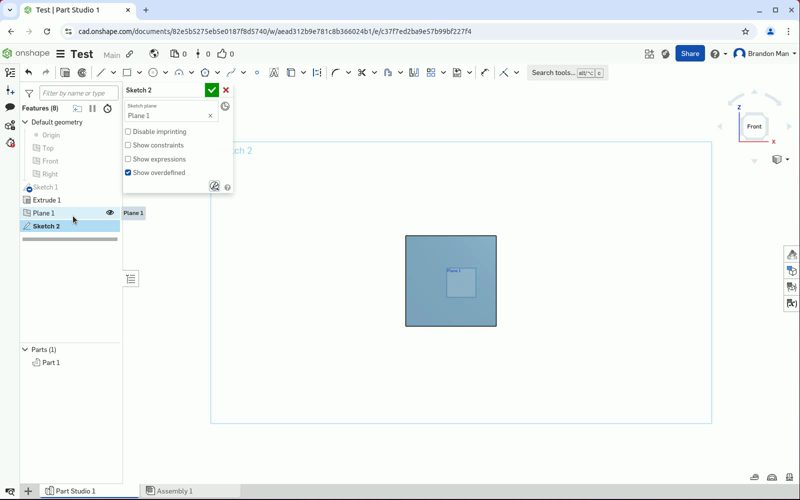
mouse_move(73, 352)
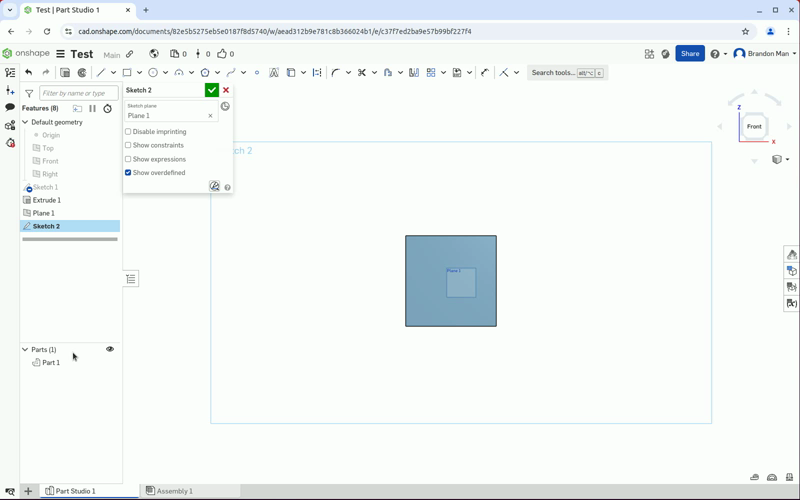
key(y)
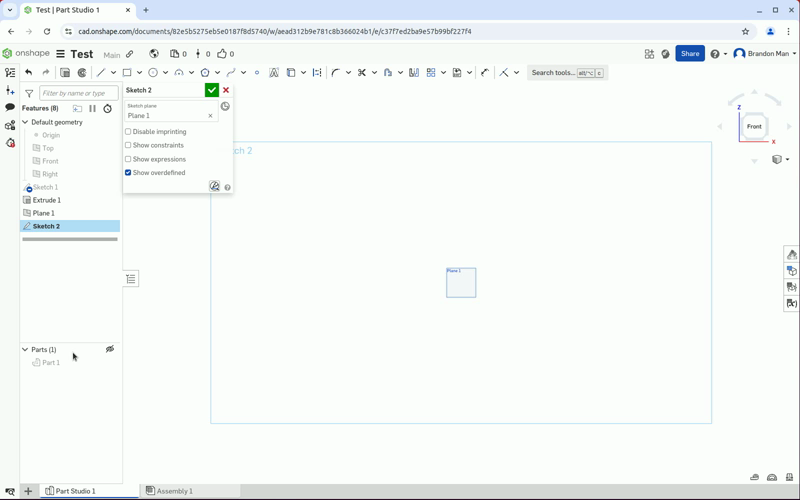
key(c)
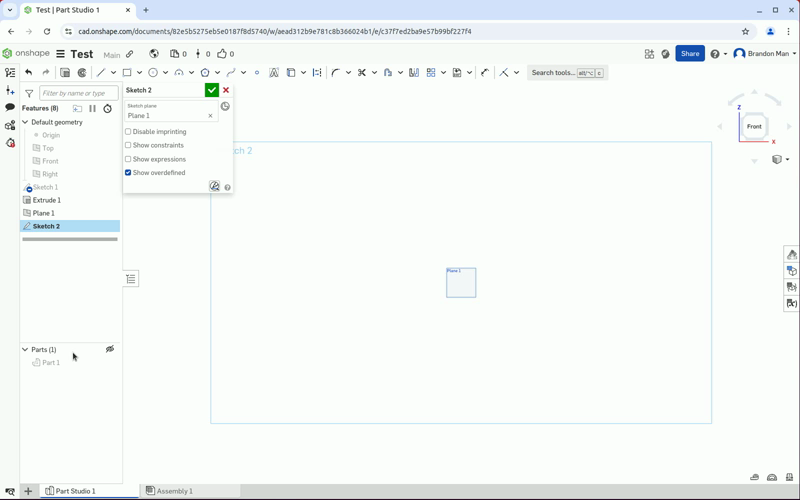
key_down(shift)
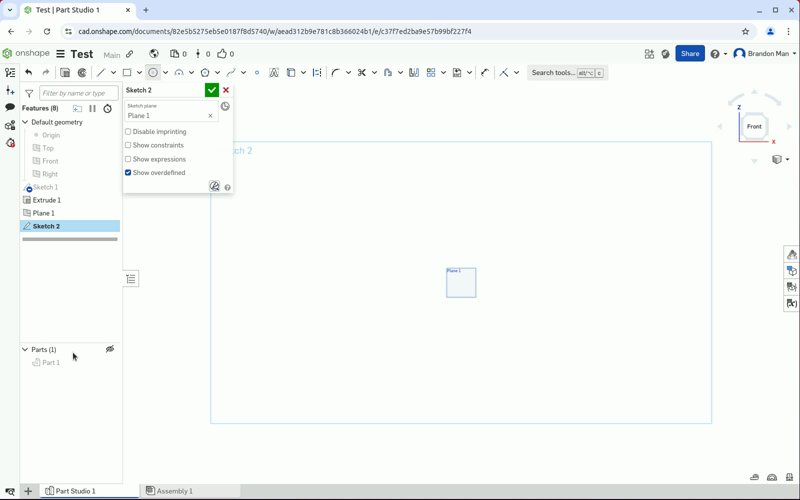
mouse_move(452, 282)
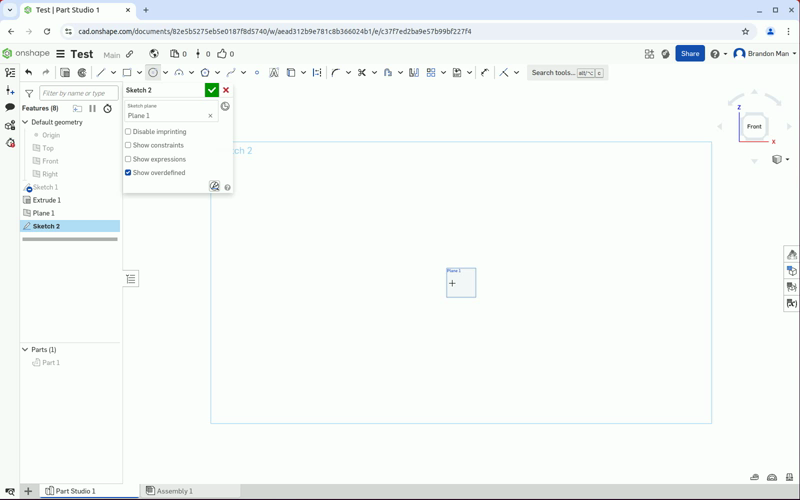
click(452, 282)
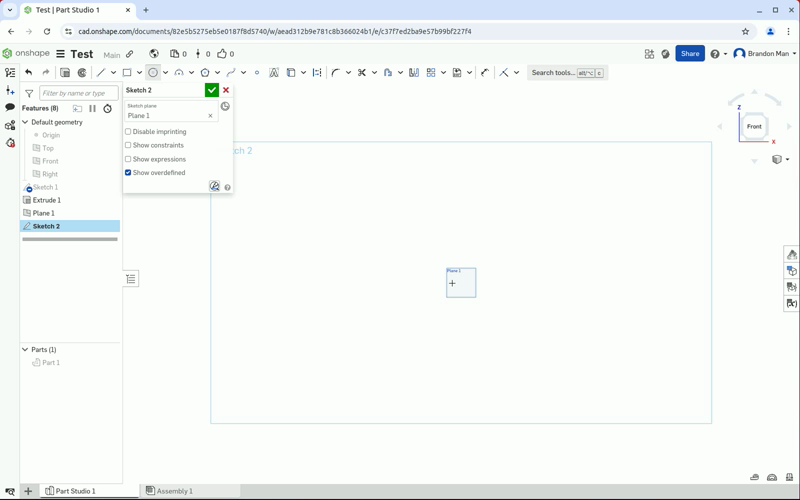
key_up(shift)
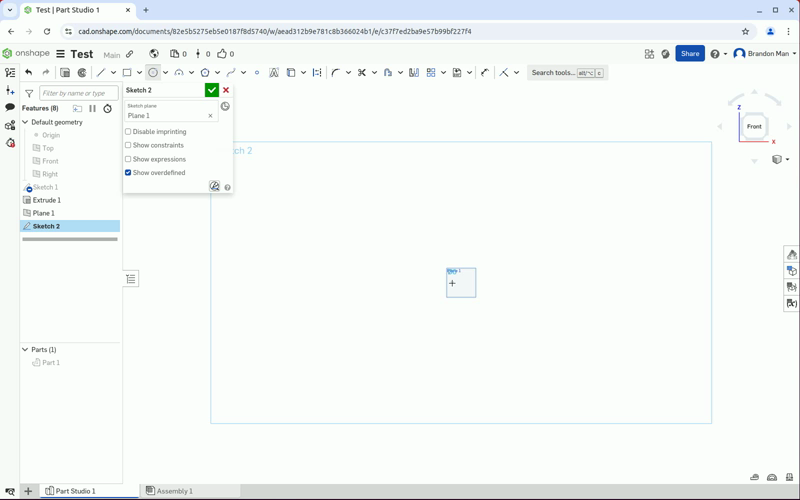
mouse_move(474, 282)
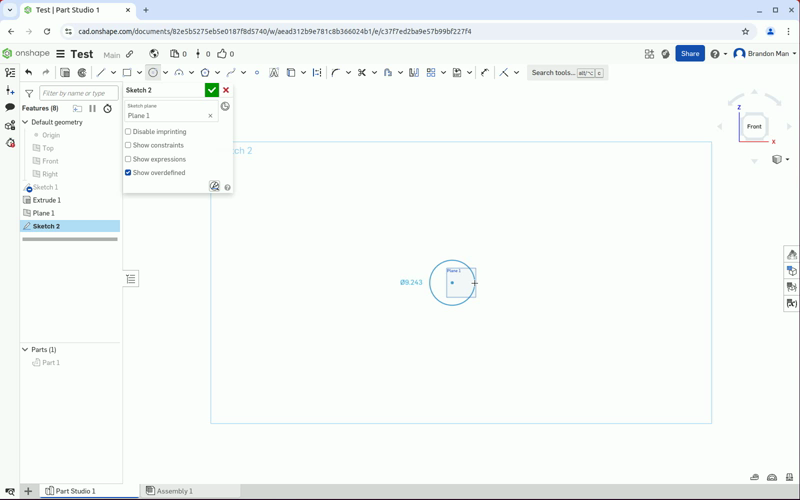
click(474, 282)
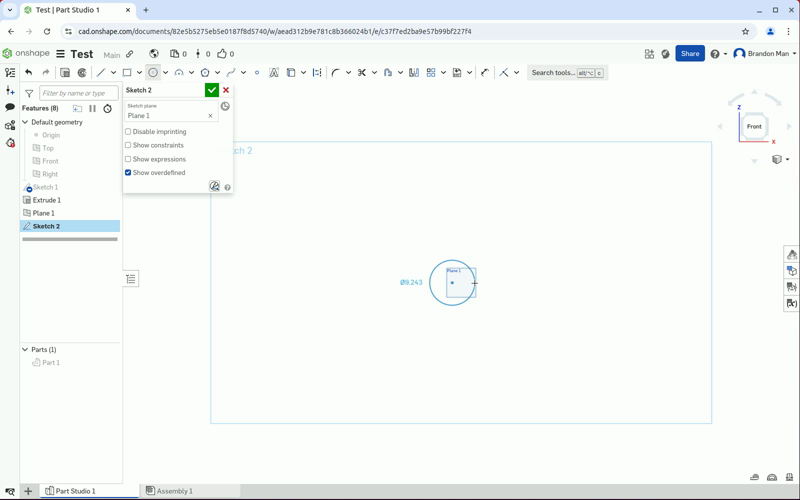
key(esc)
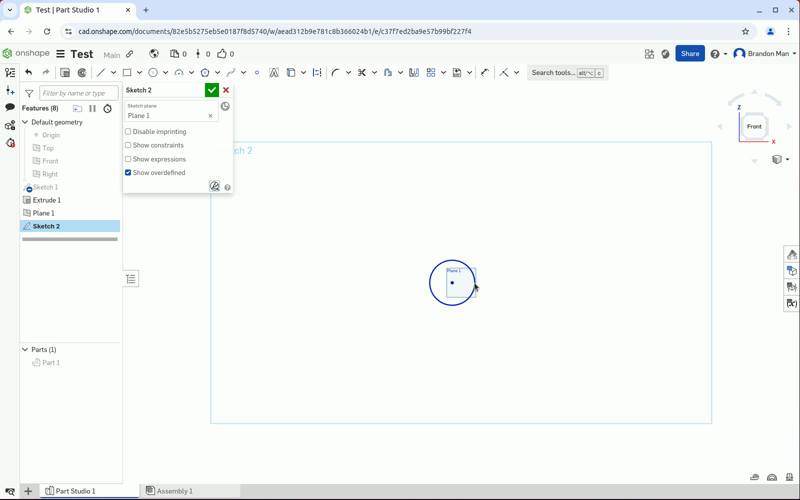
mouse_move(451, 273)
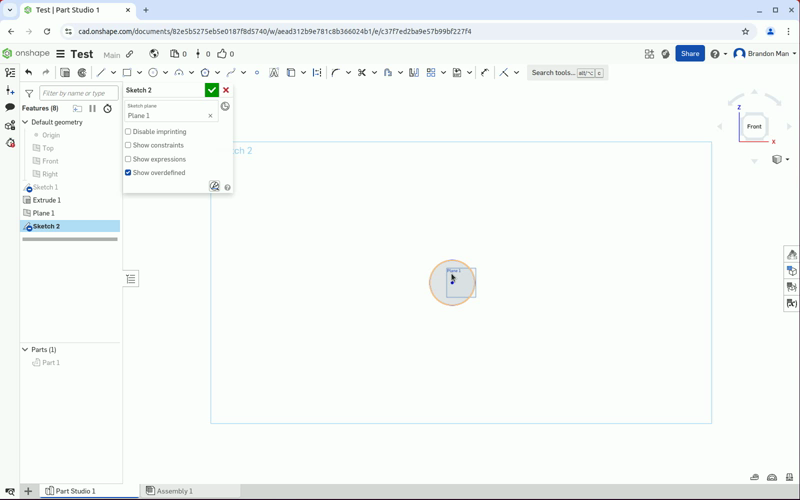
scroll(6)
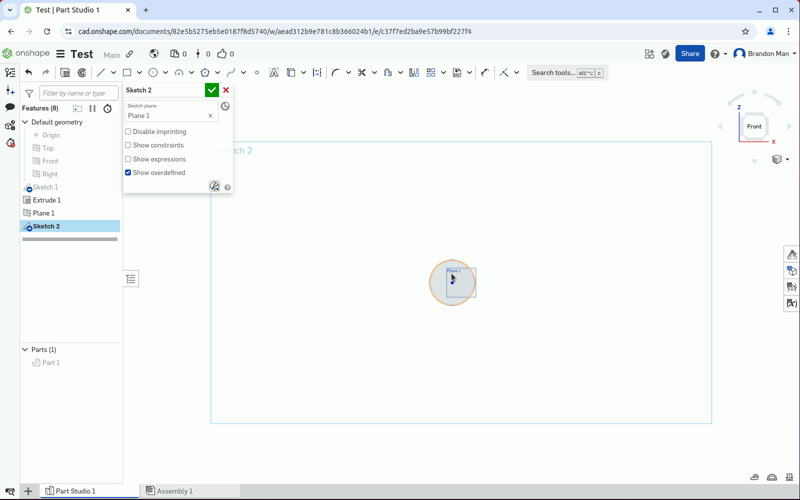
scroll(6)
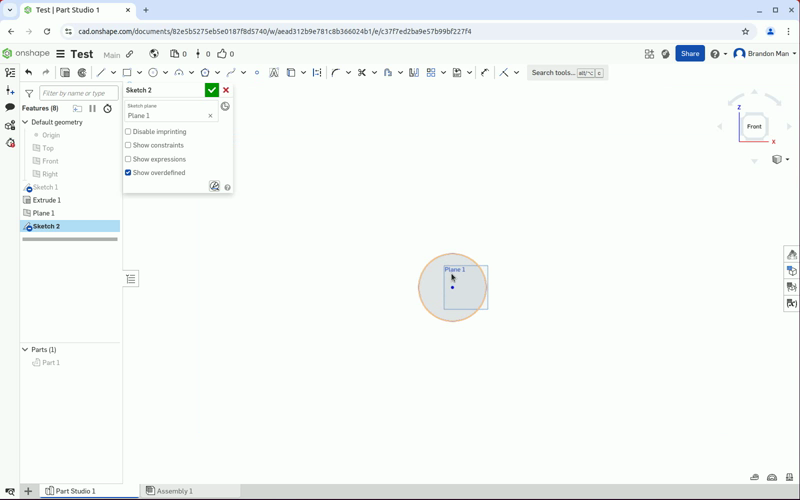
scroll(6)
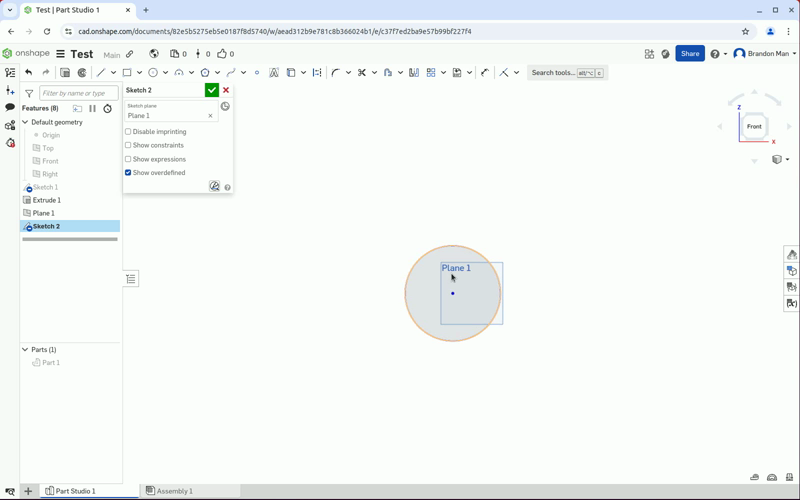
scroll(6)
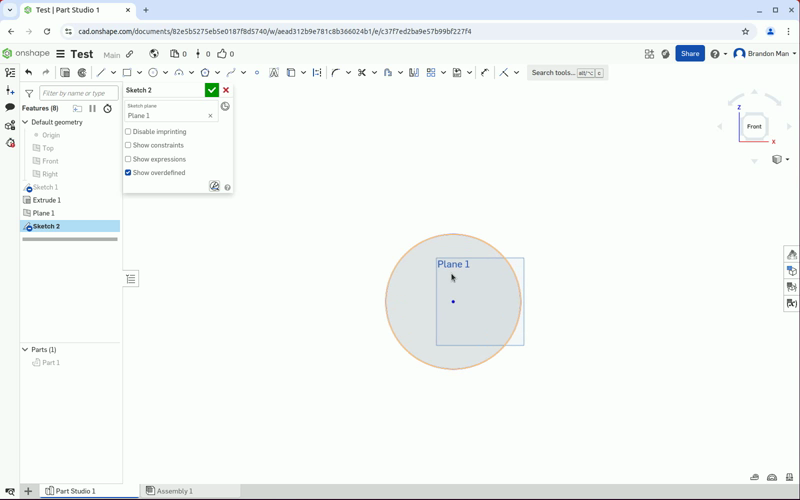
scroll(6)
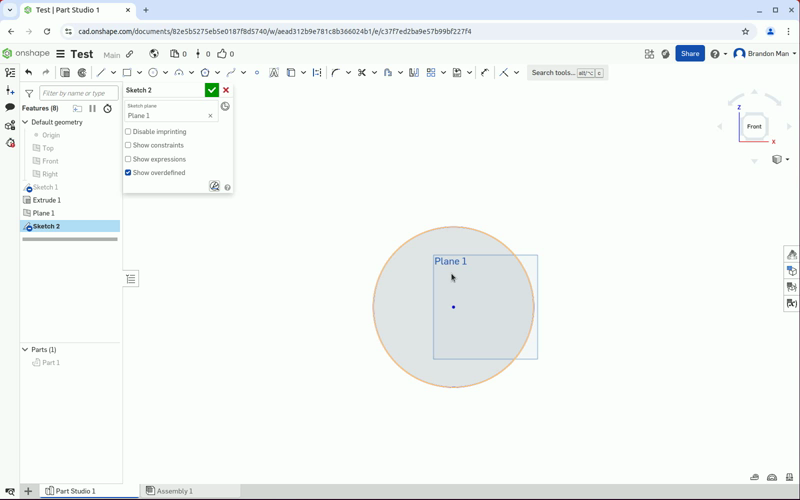
scroll(6)
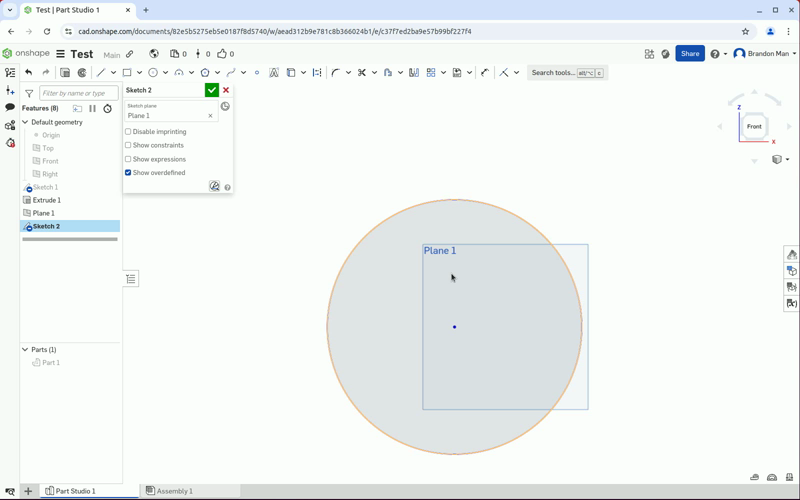
scroll(6)
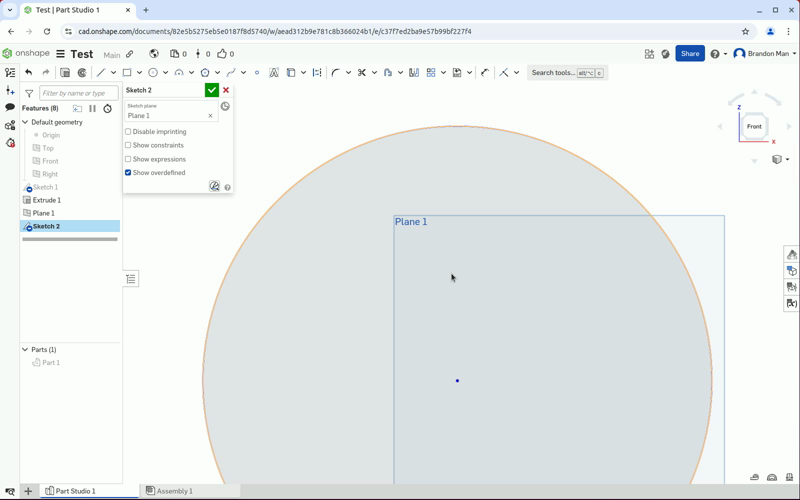
click(451, 273)
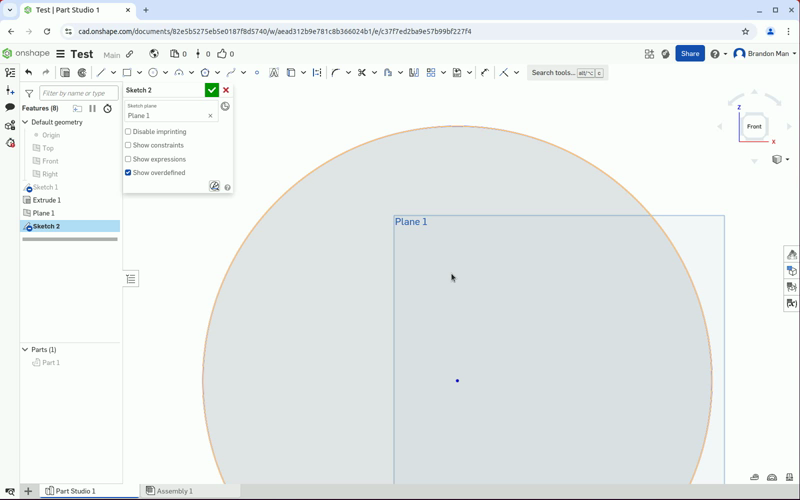
scroll(-6)
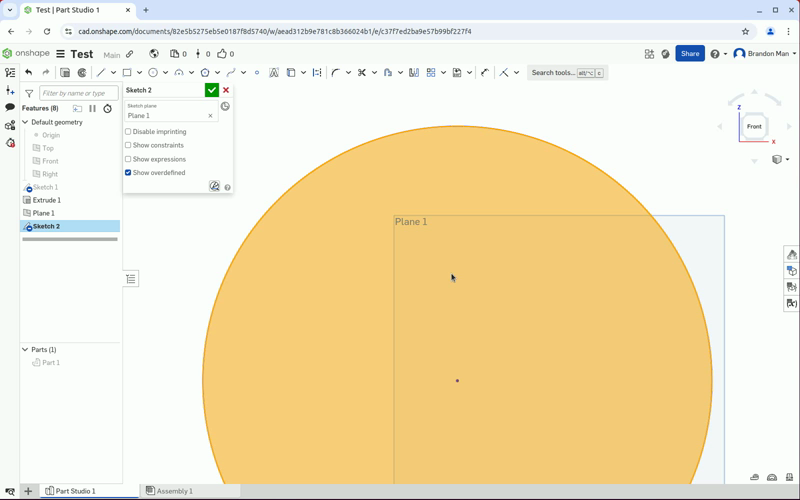
scroll(-6)
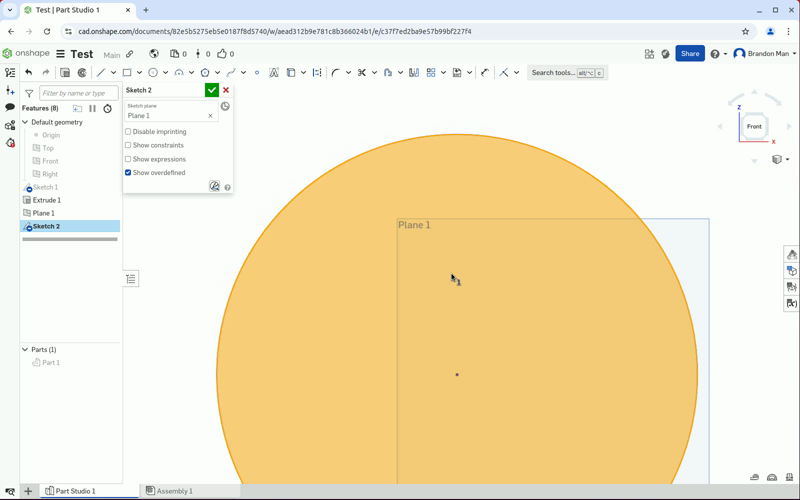
scroll(-6)
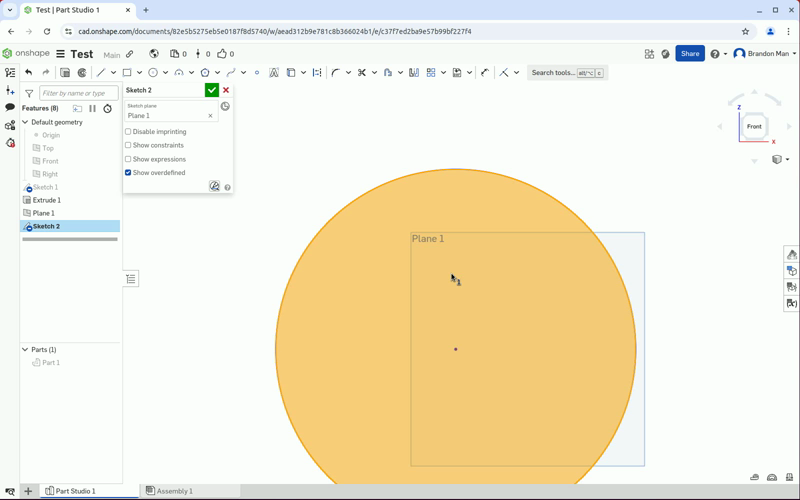
scroll(-6)
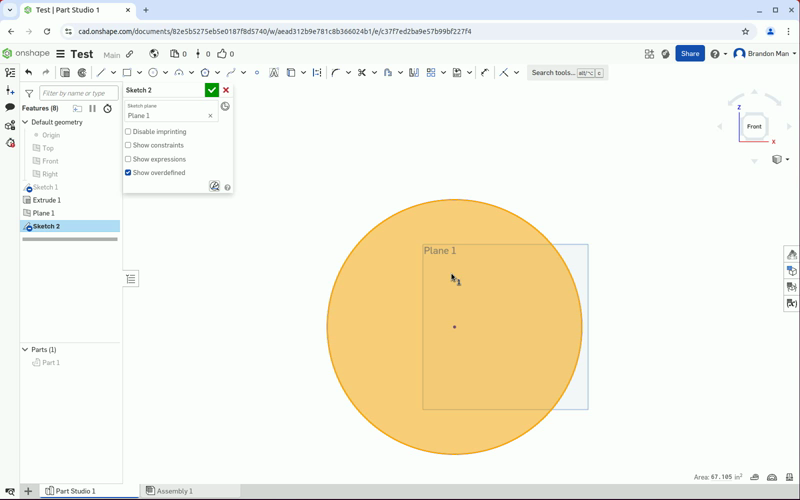
scroll(-6)
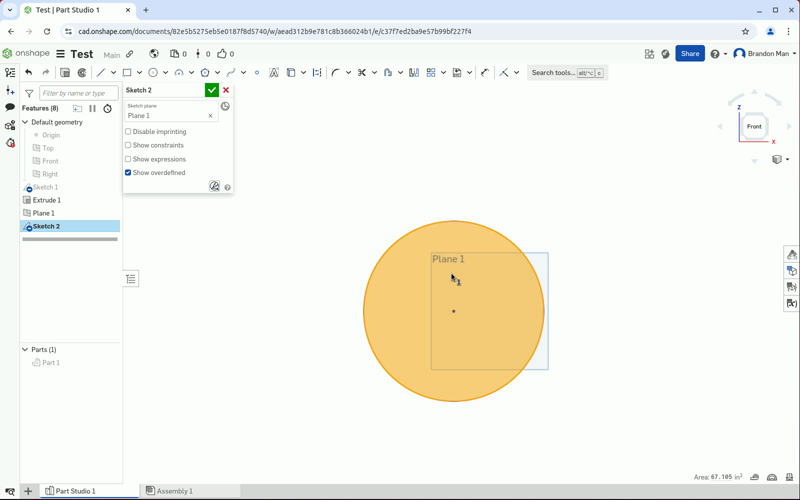
scroll(-6)
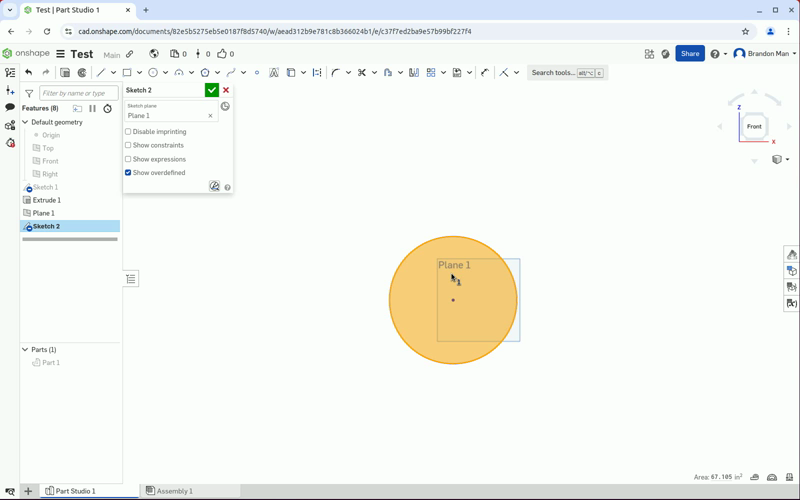
scroll(-6)
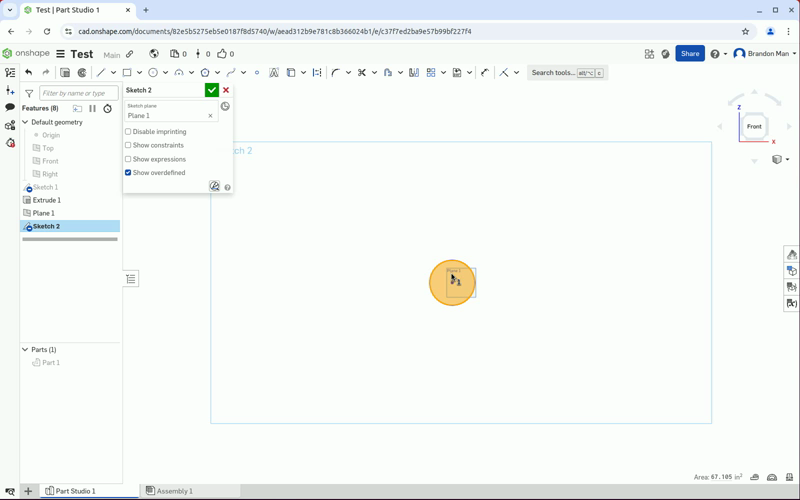
mouse_move(73, 352)
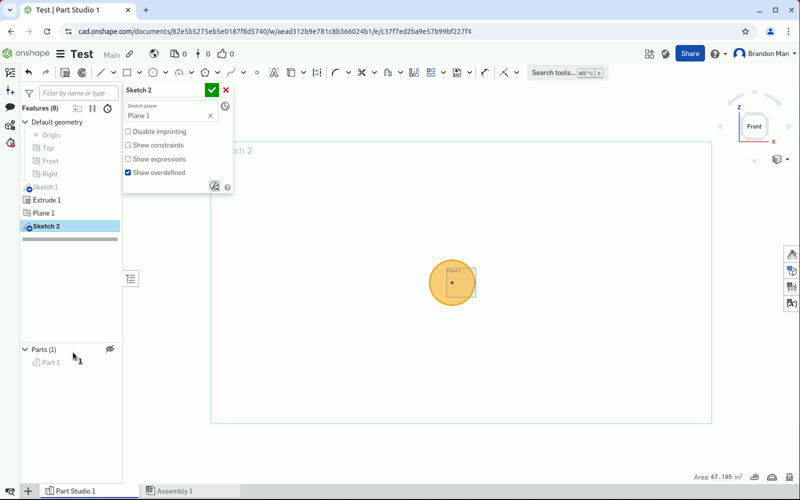
key(shift+y)
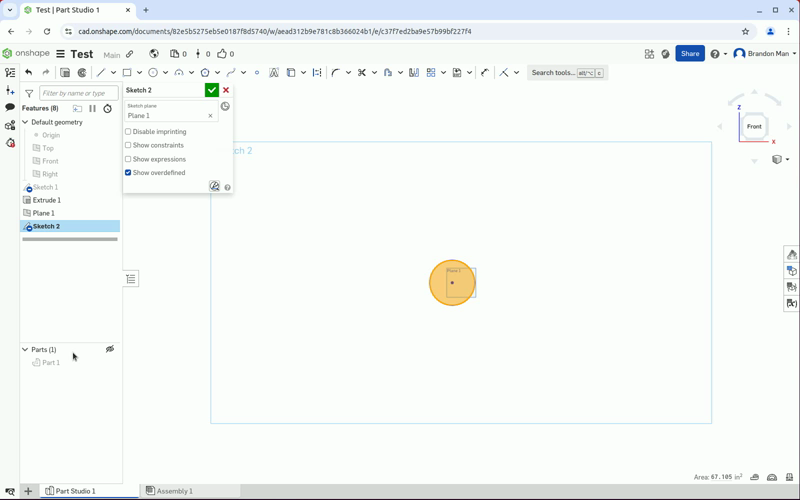
key(shift+e)
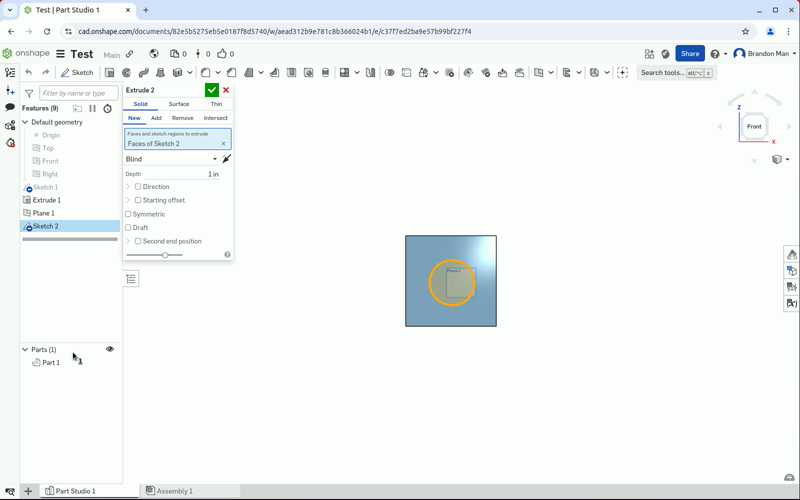
mouse_move(143, 106)
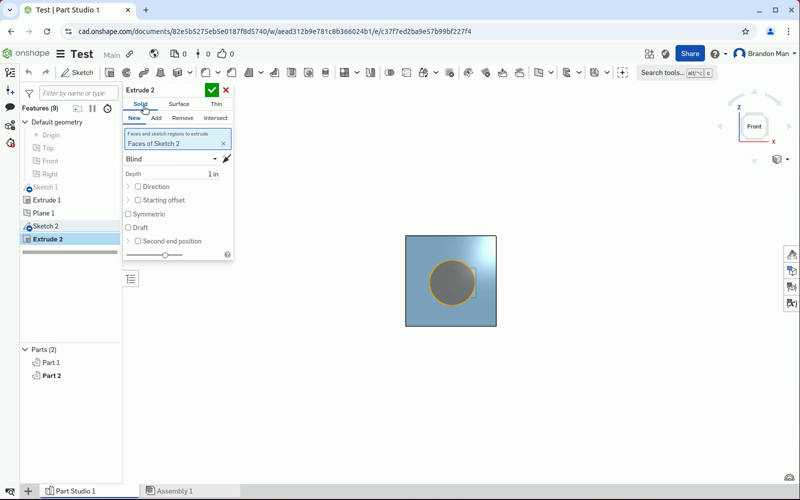
click(143, 106)
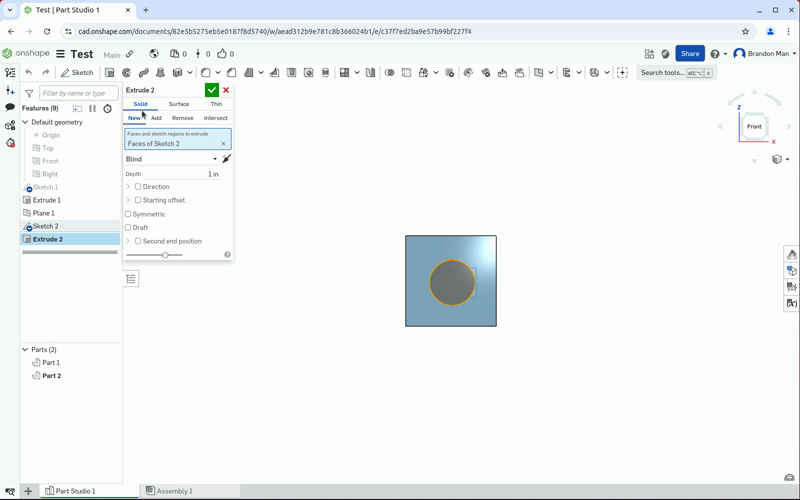
mouse_move(137, 120)
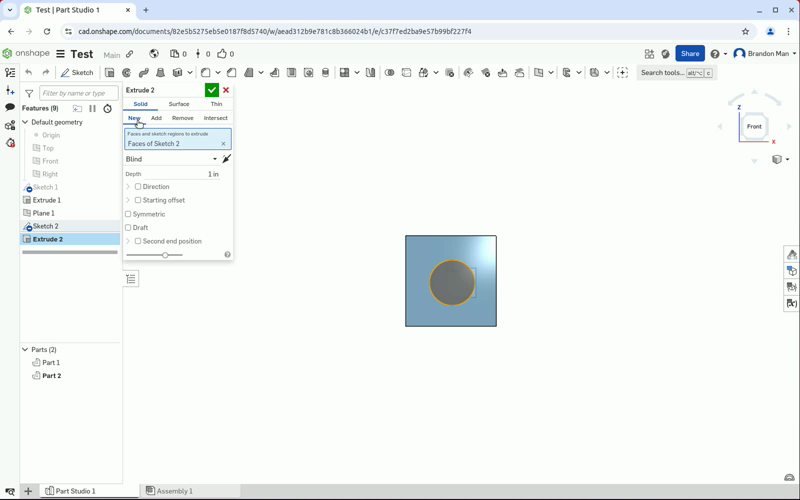
click(137, 120)
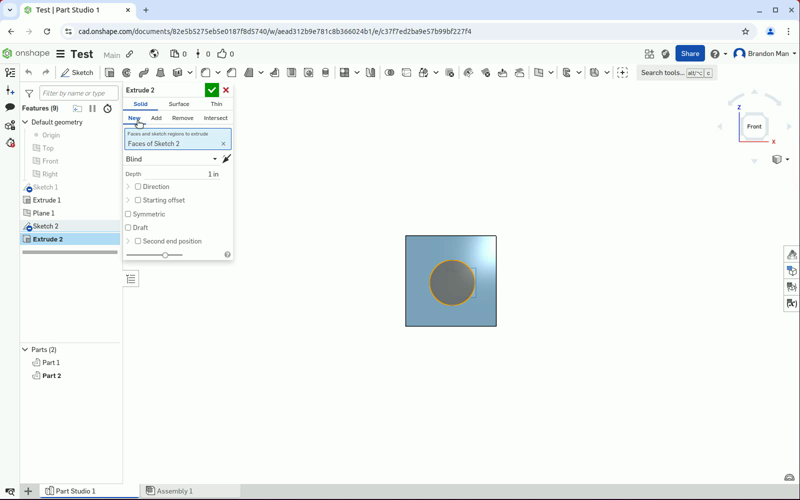
key(tab, 4)
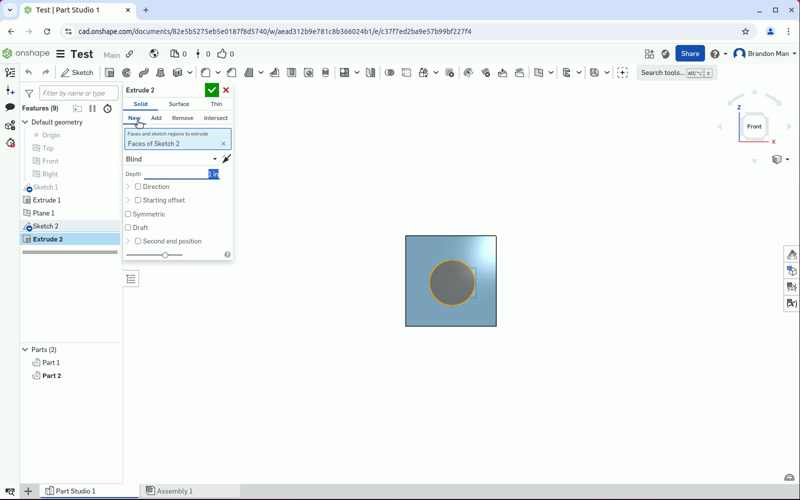
text(4.574)
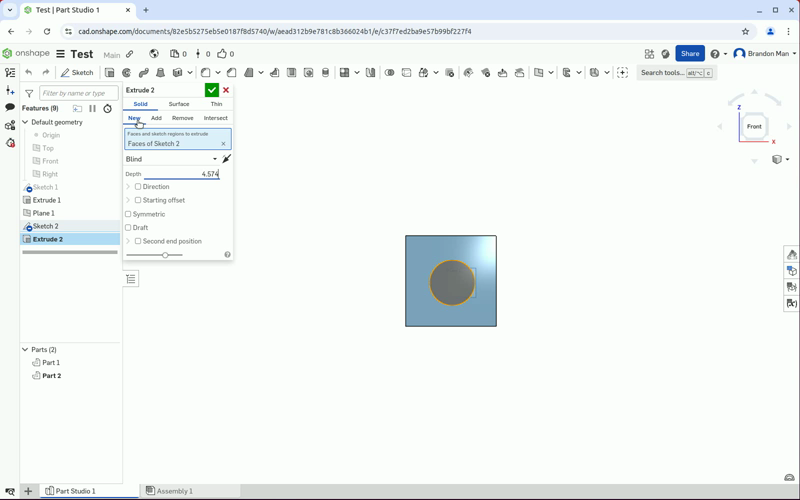
key(enter)
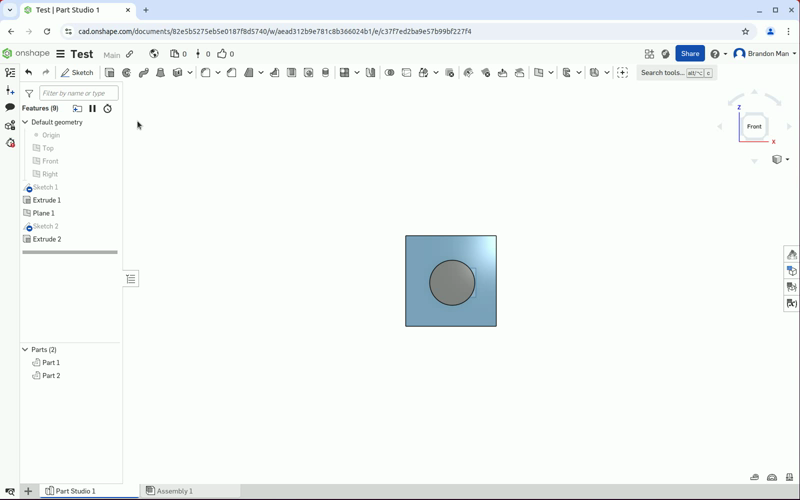
key(shift+h)
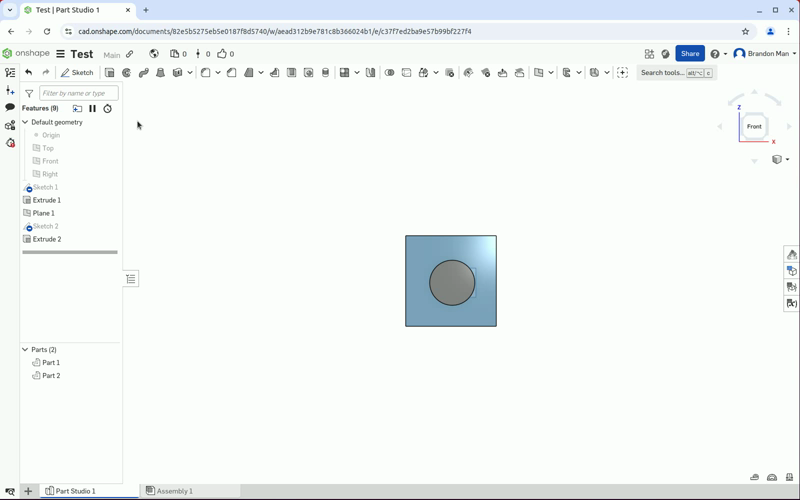
key(shift+h)
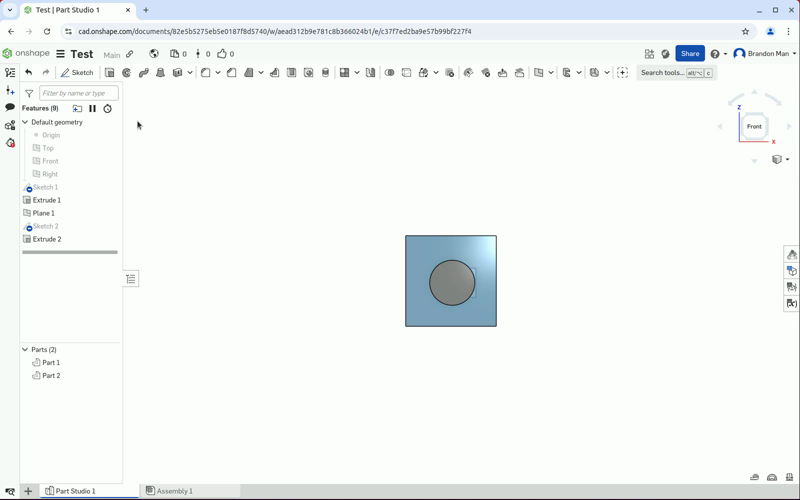
mouse_move(73, 189)
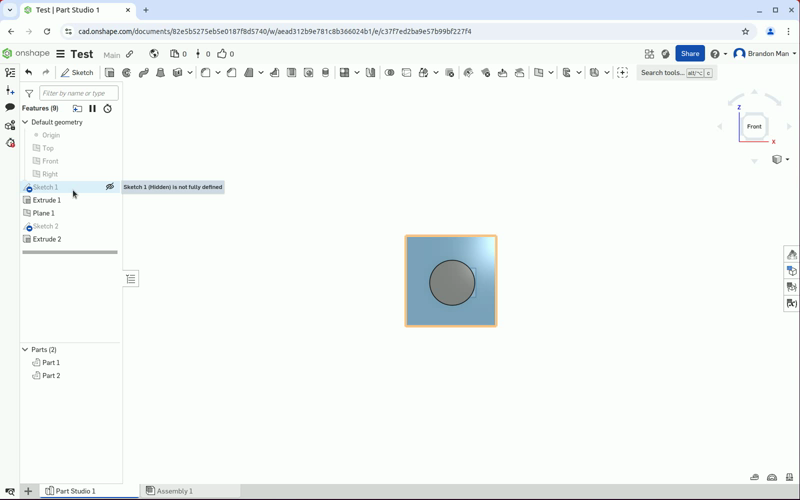
click(73, 189)
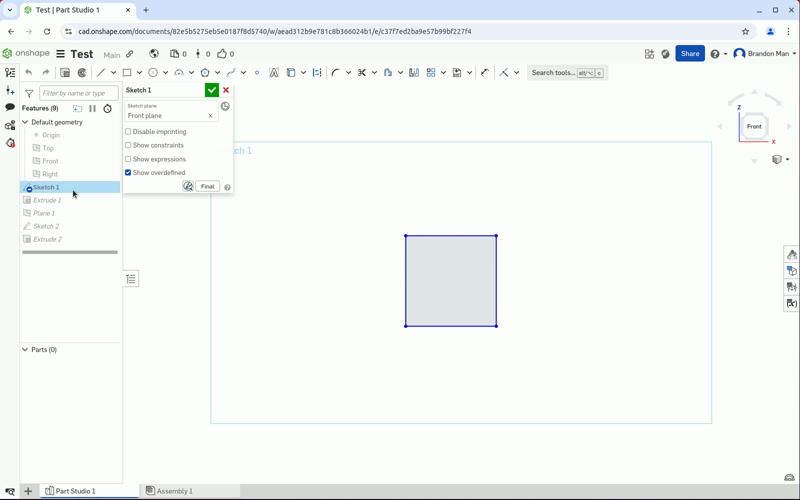
mouse_move(229, 92)
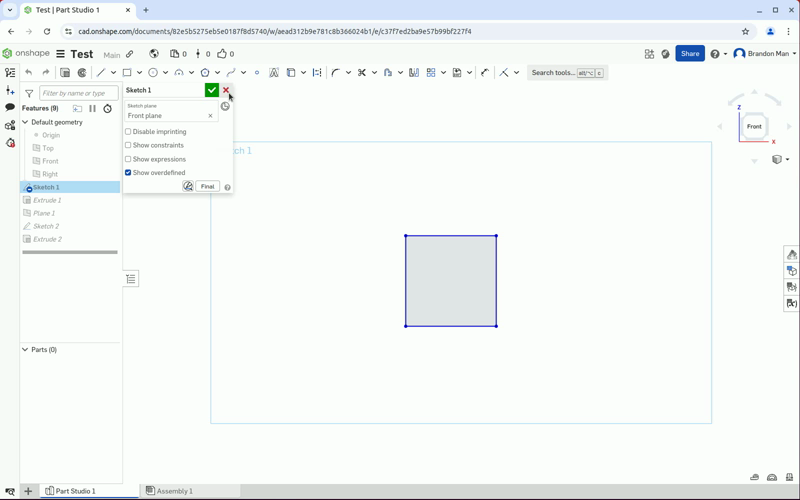
click(229, 92)
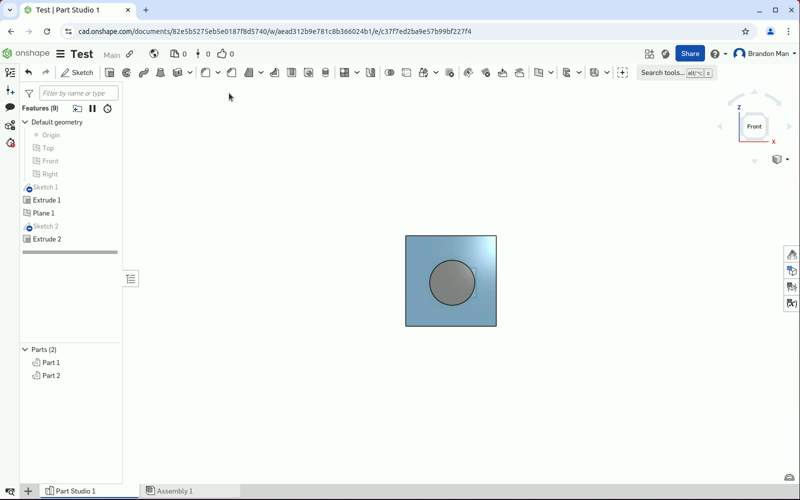
mouse_move(73, 352)
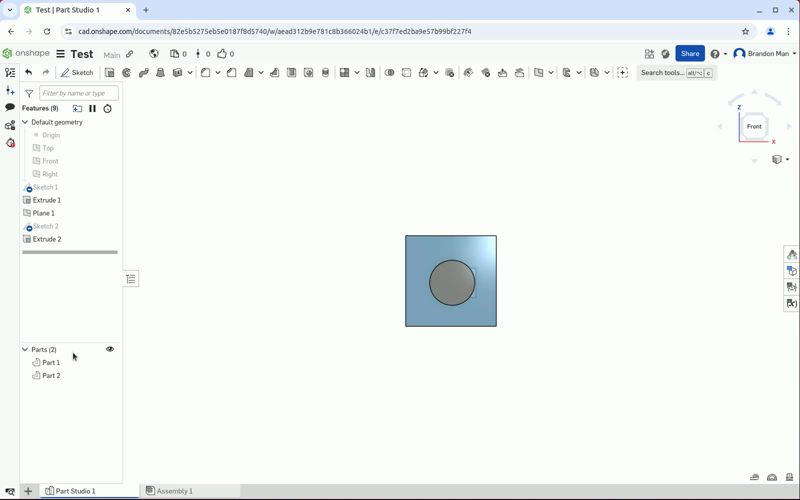
key(y)
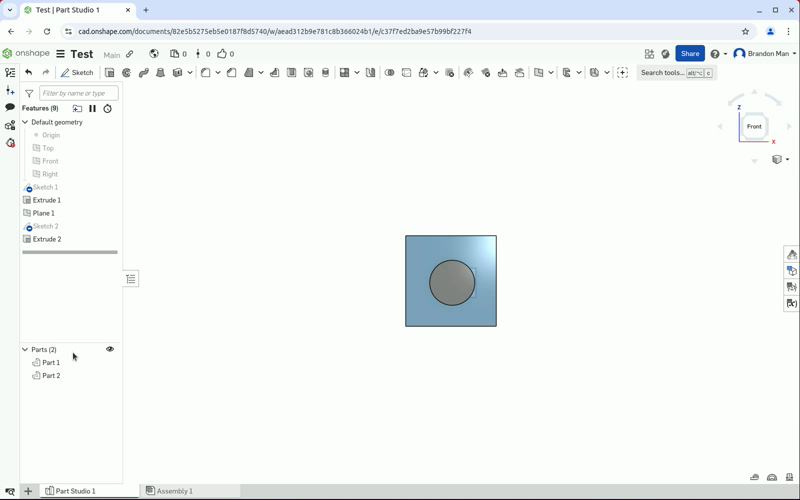
key(shift+p)
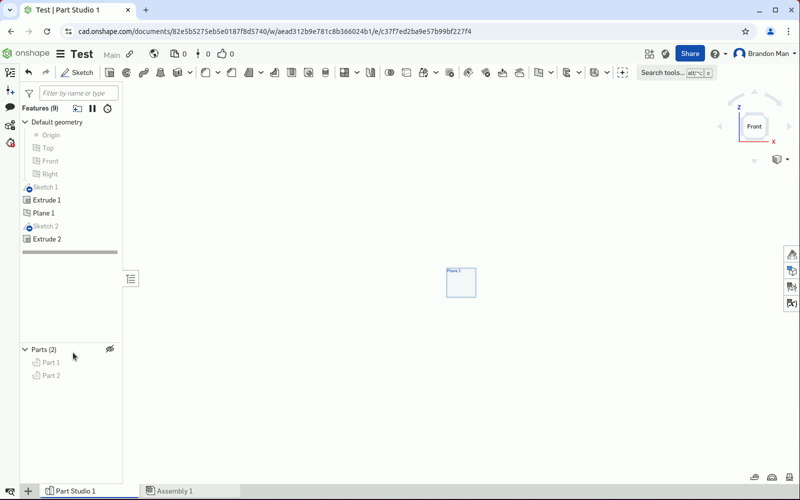
key(space)
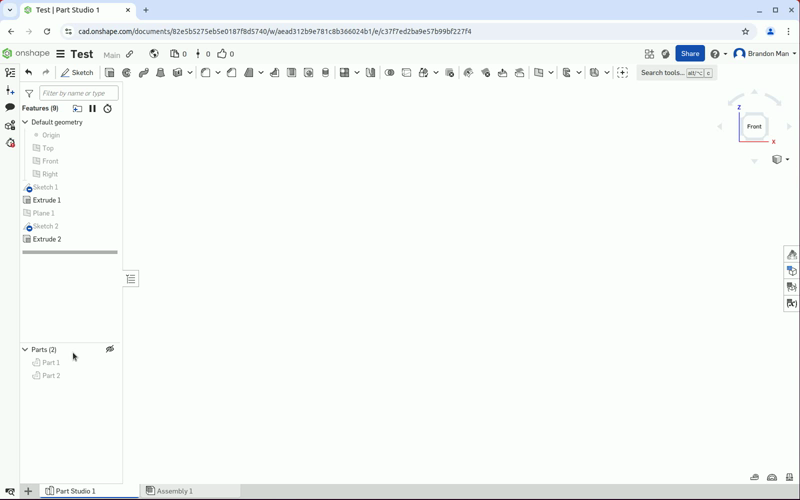
key_down(shift)
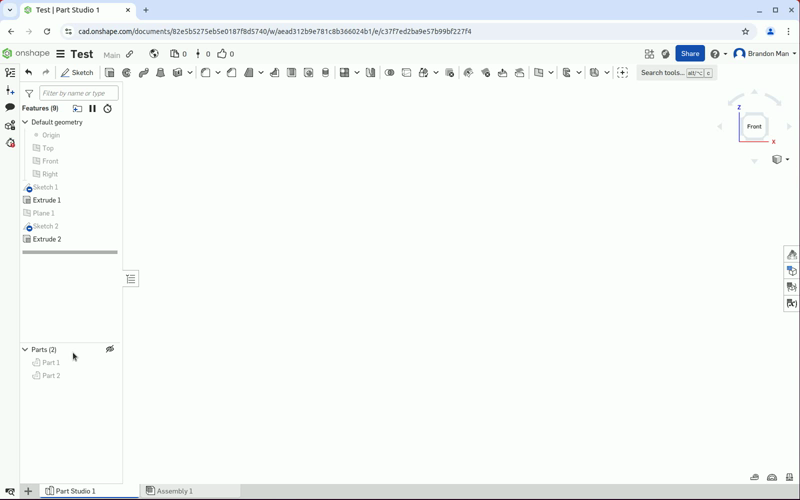
key(left)
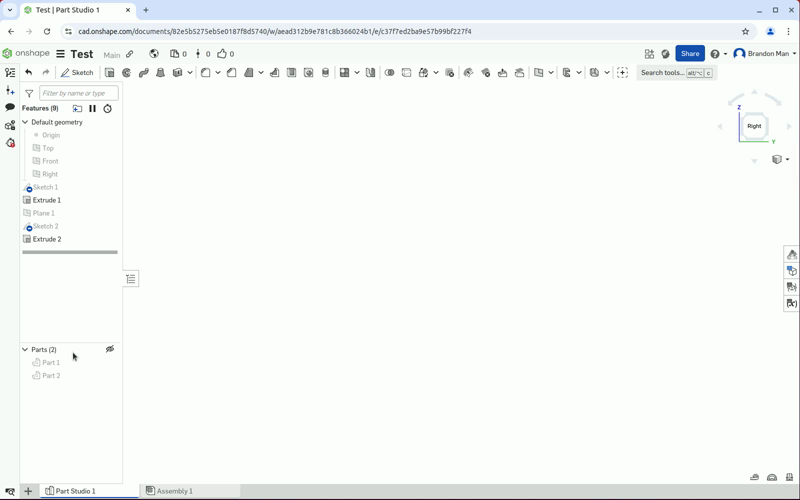
key_up(shift)
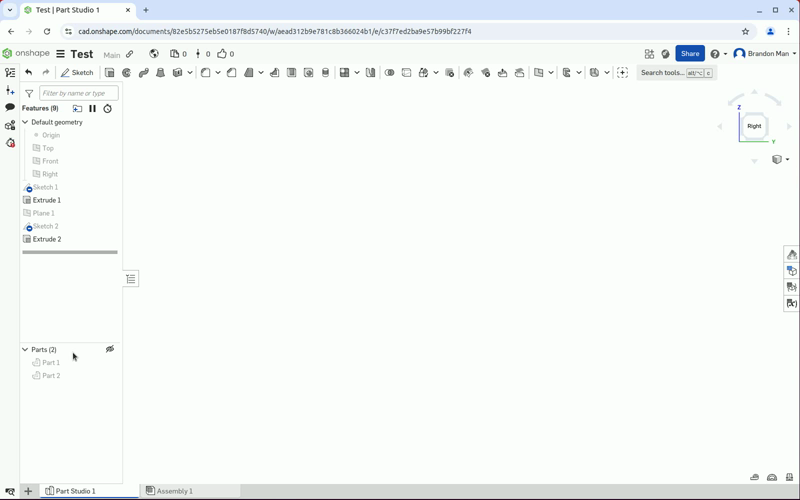
mouse_move(73, 352)
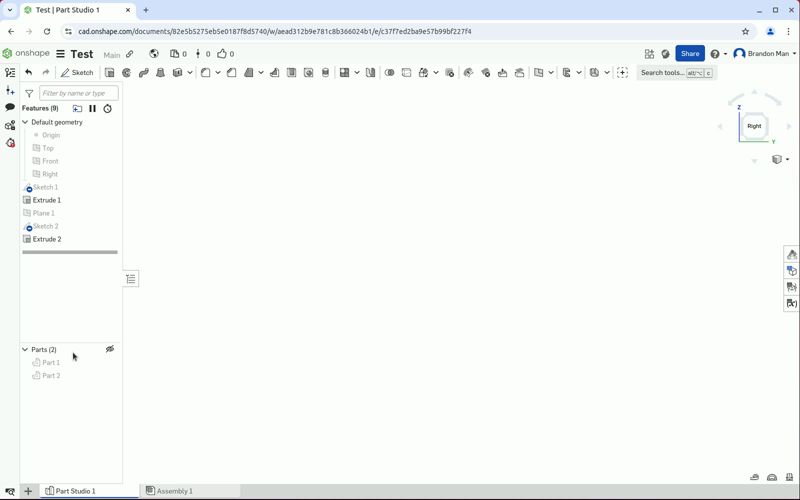
key(shift+y)
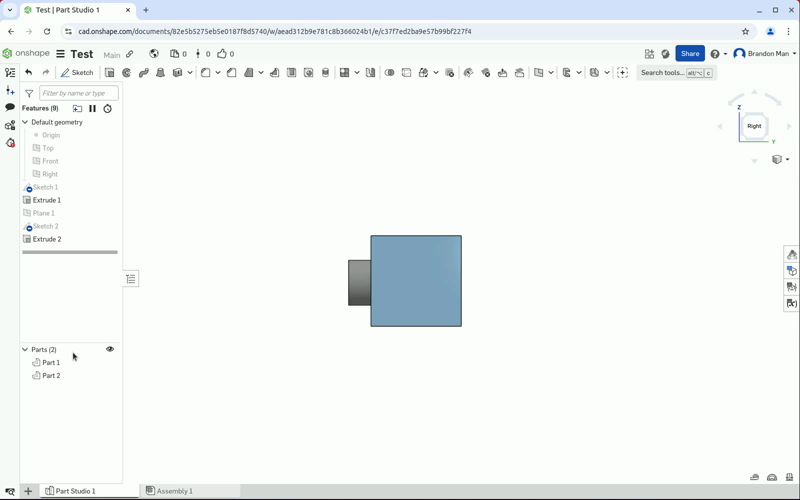
mouse_move(541, 75)
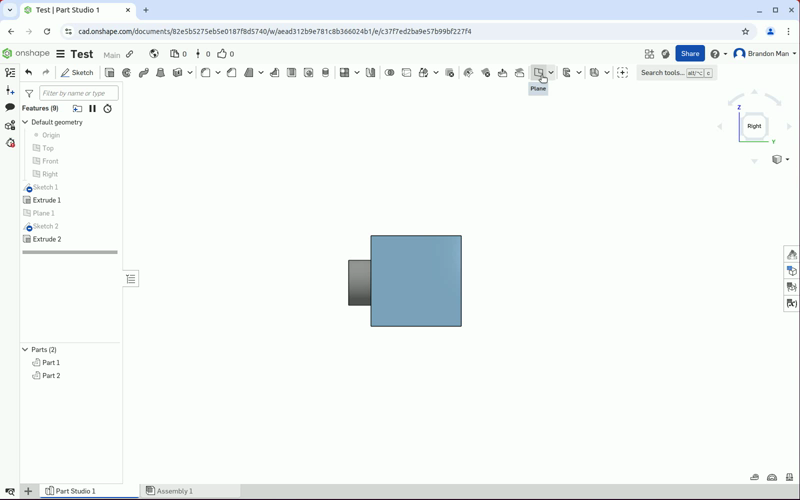
click(541, 75)
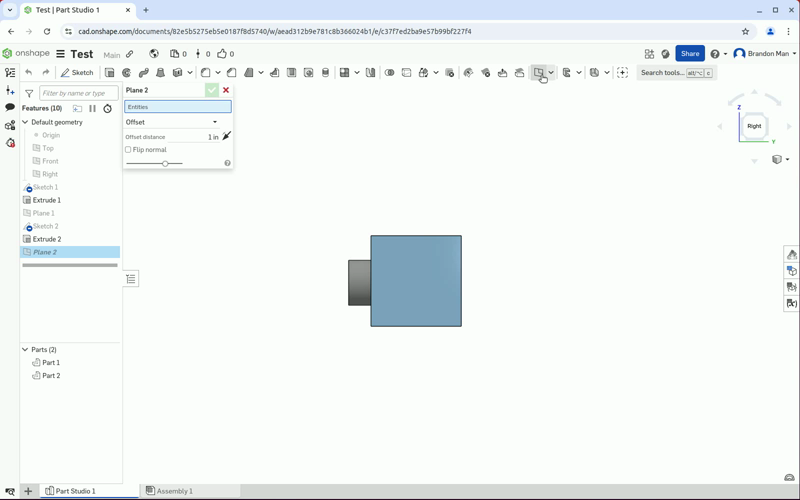
mouse_move(73, 176)
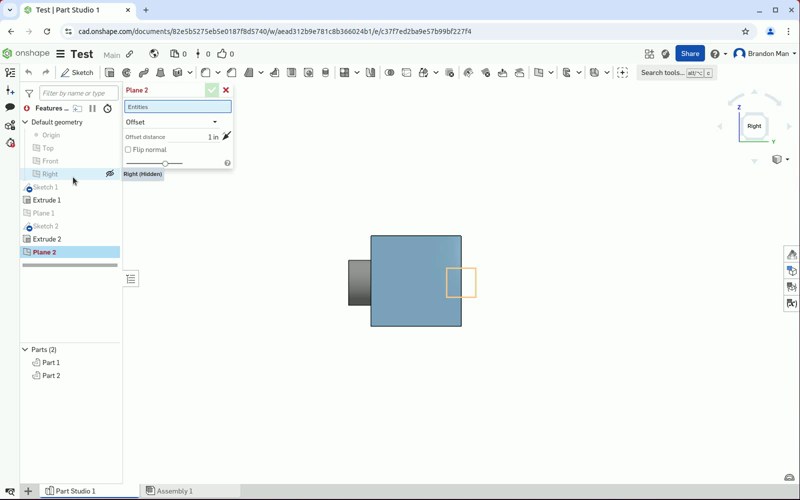
click(73, 176)
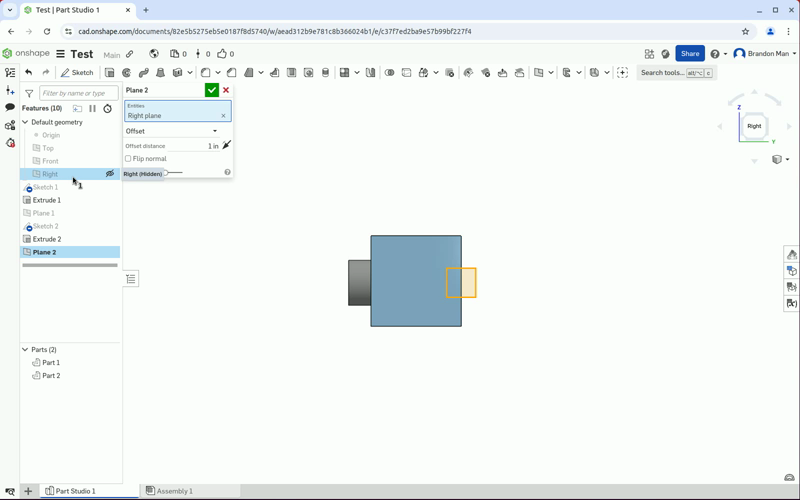
key(tab, 2)
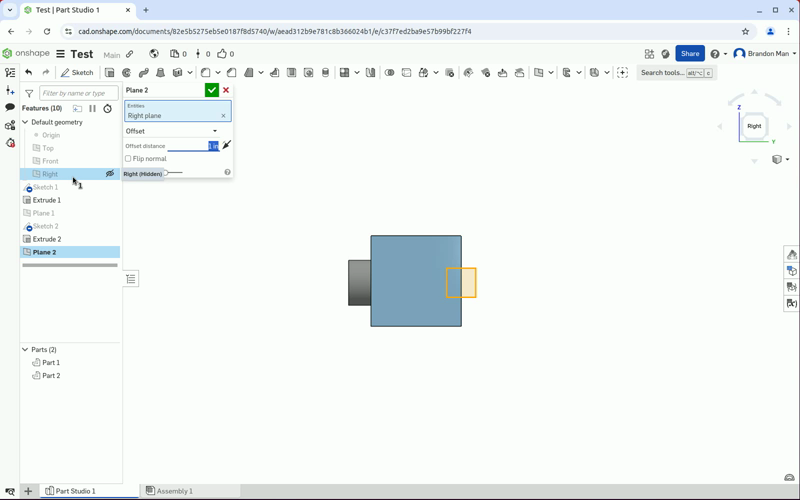
text(6.994)
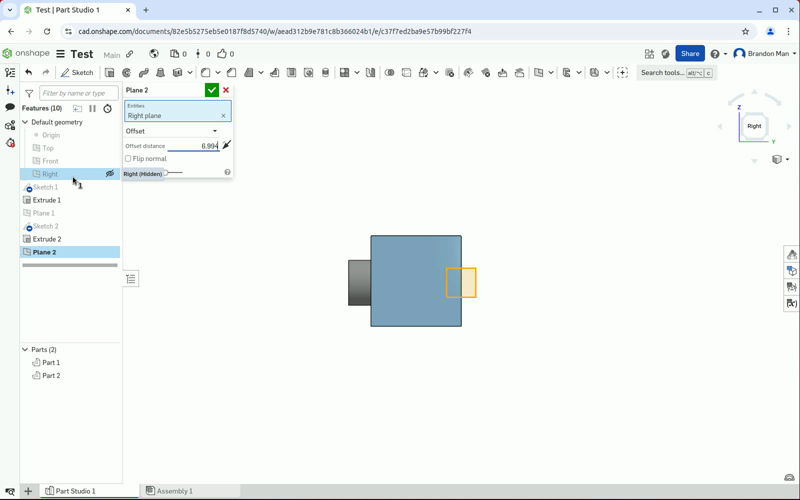
key(enter, 2)
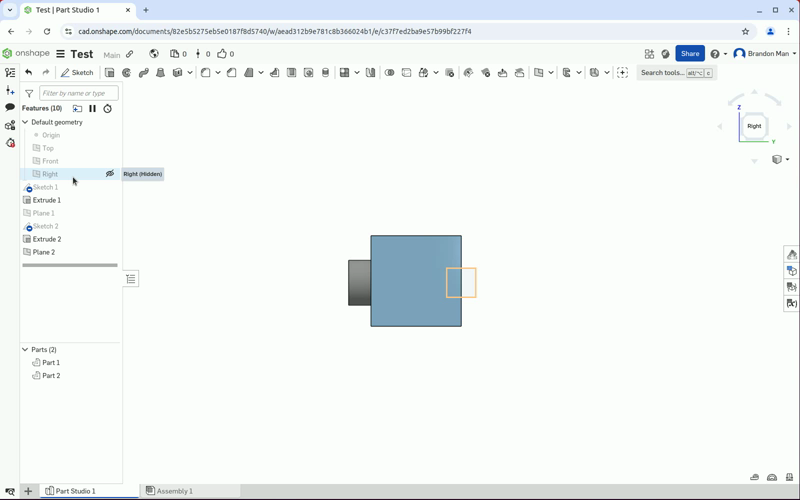
key(shift+s)
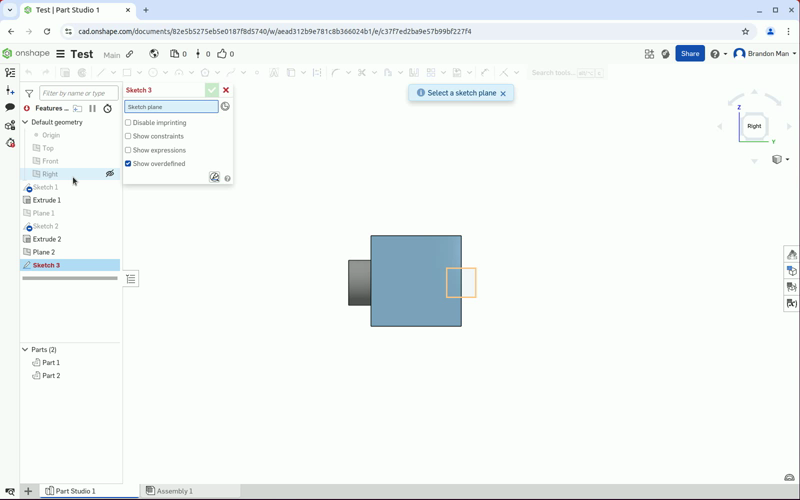
mouse_move(73, 254)
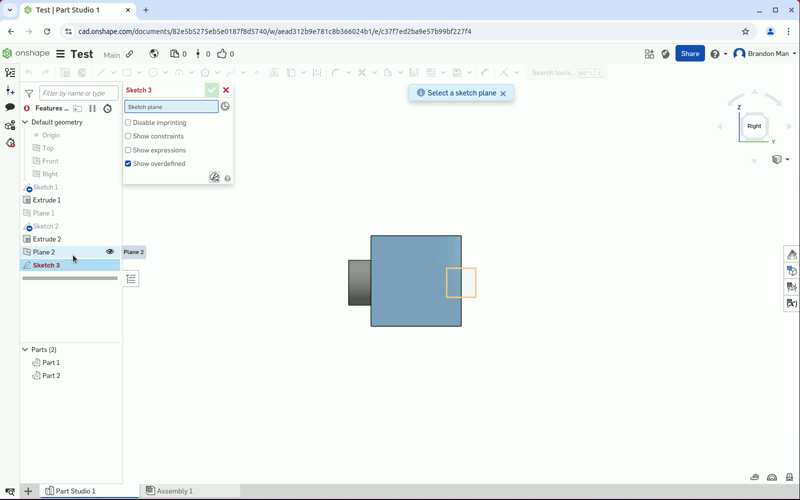
click(73, 254)
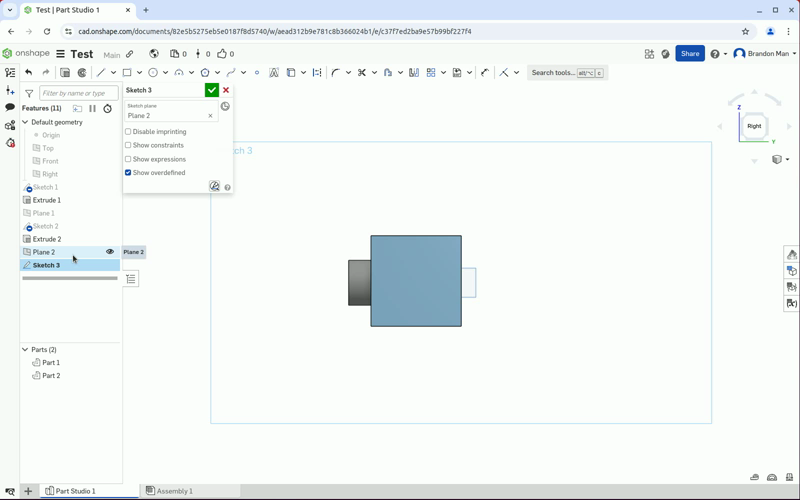
mouse_move(73, 352)
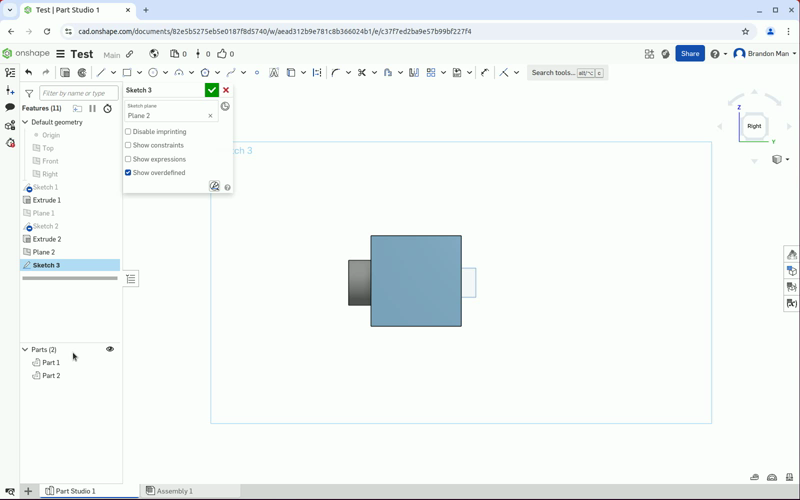
key(y)
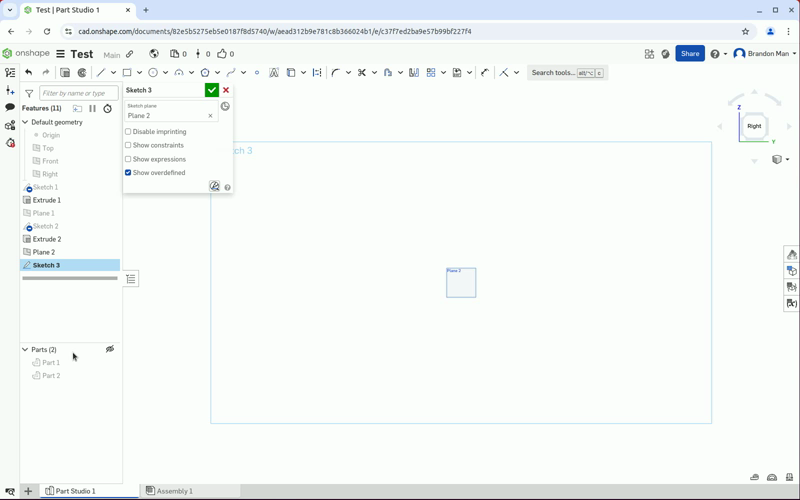
key(l)
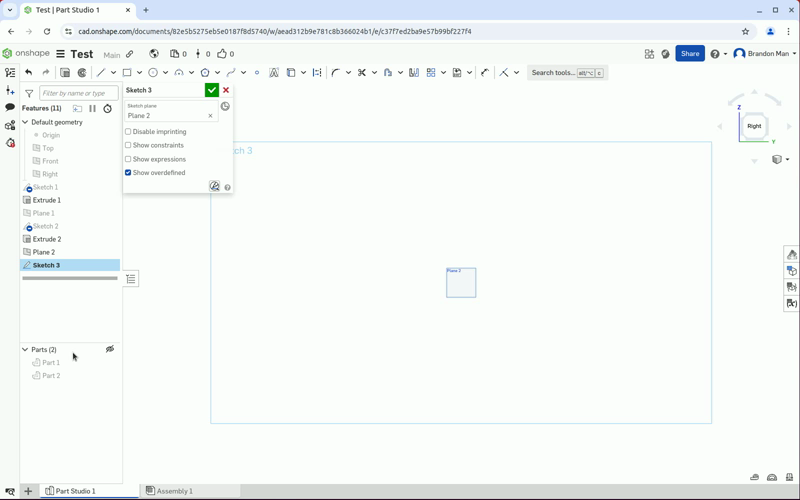
key_down(shift)
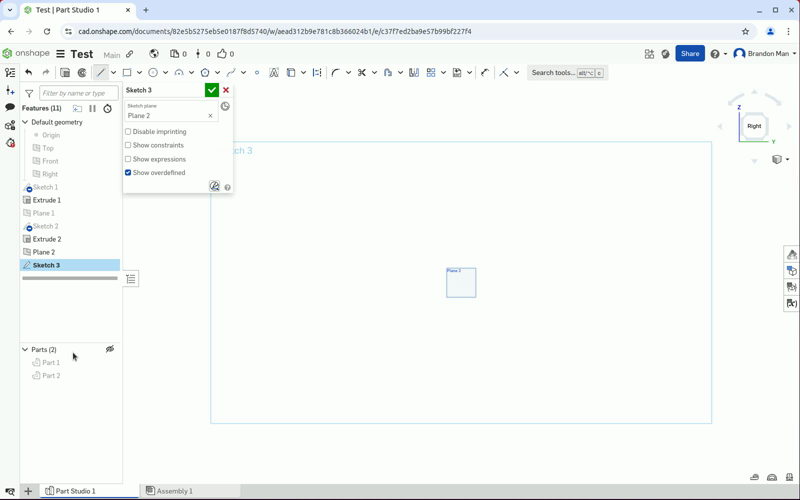
mouse_move(393, 304)
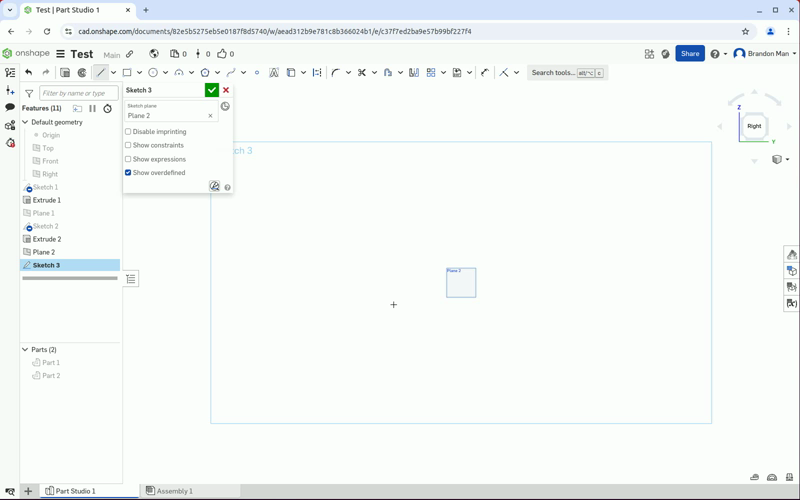
click(393, 304)
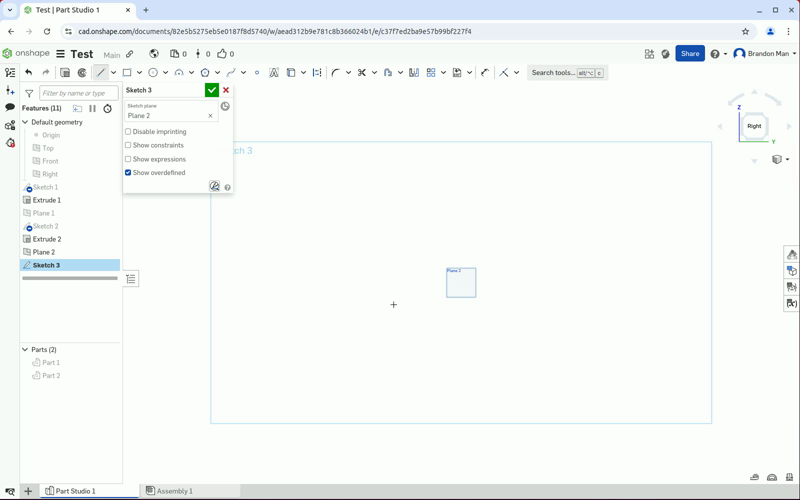
key_up(shift)
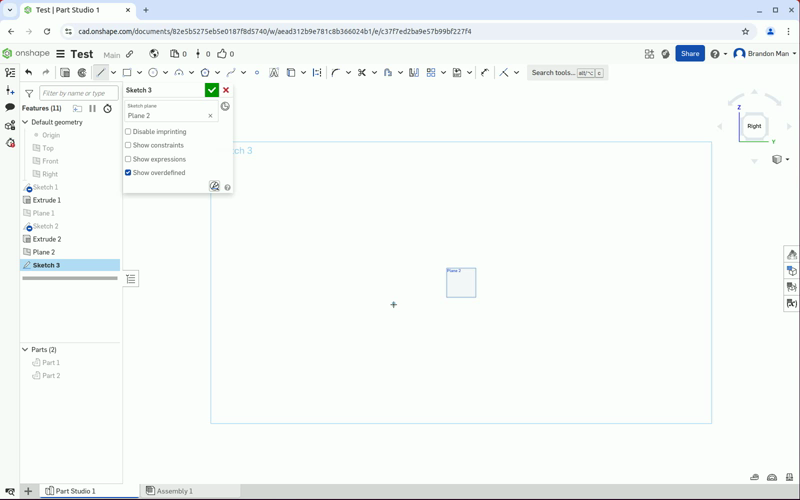
key_down(shift)
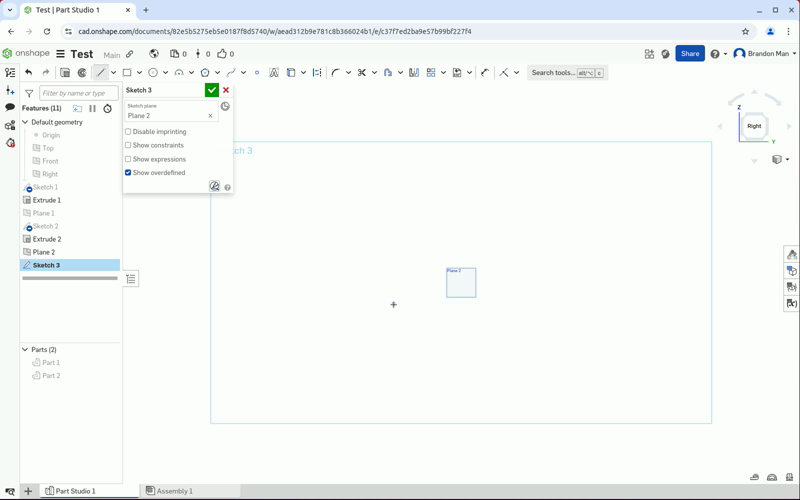
mouse_move(423, 304)
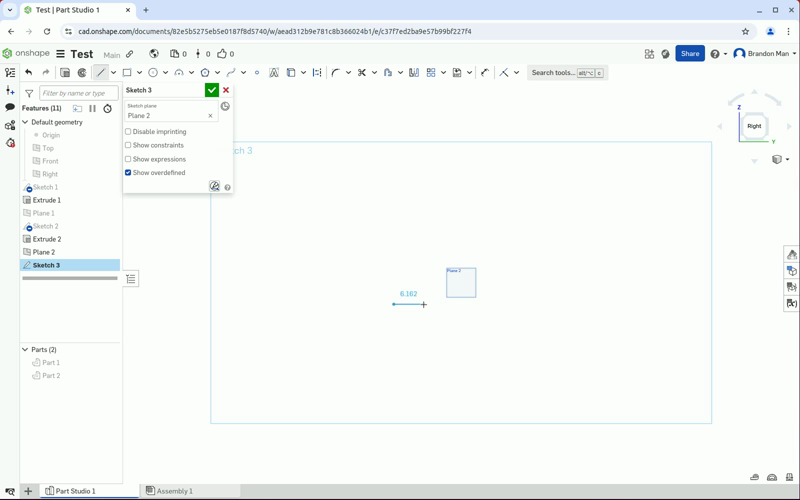
mouse_move(439, 304)
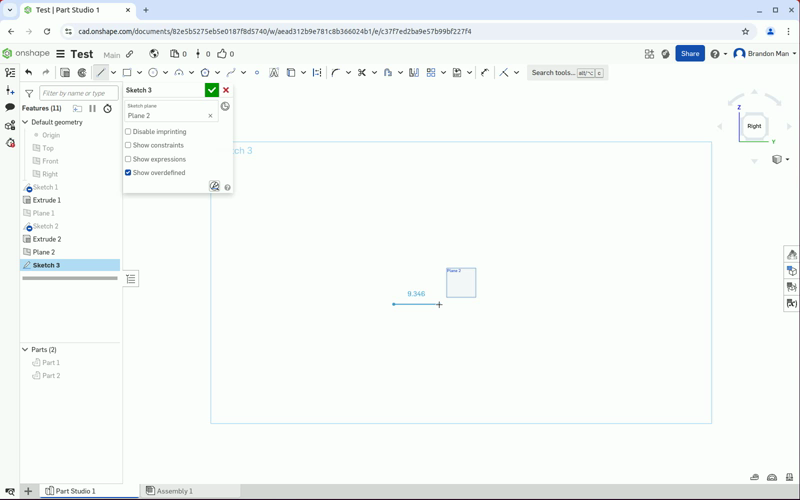
click(439, 304)
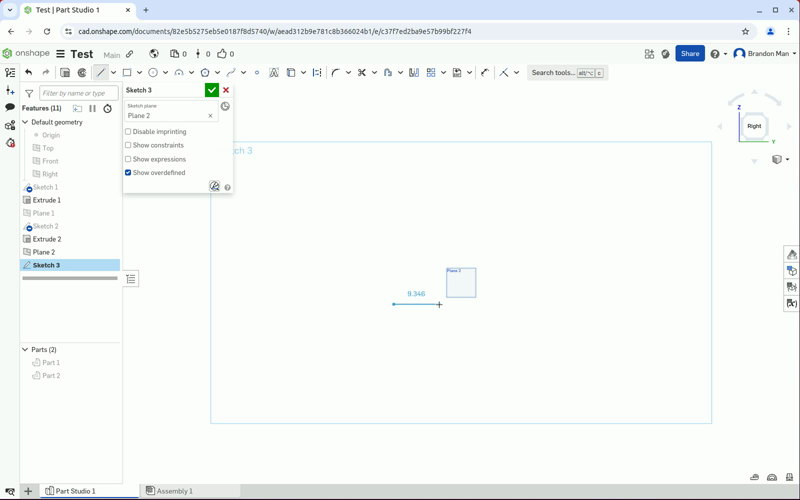
key_up(shift)
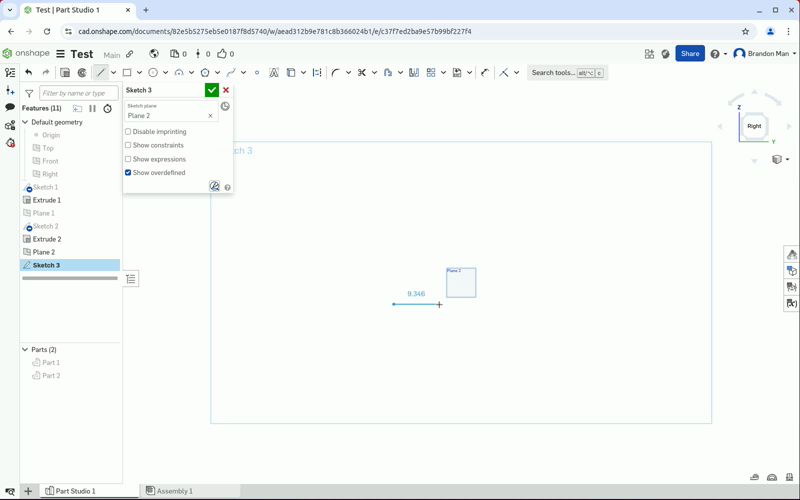
key_down(shift)
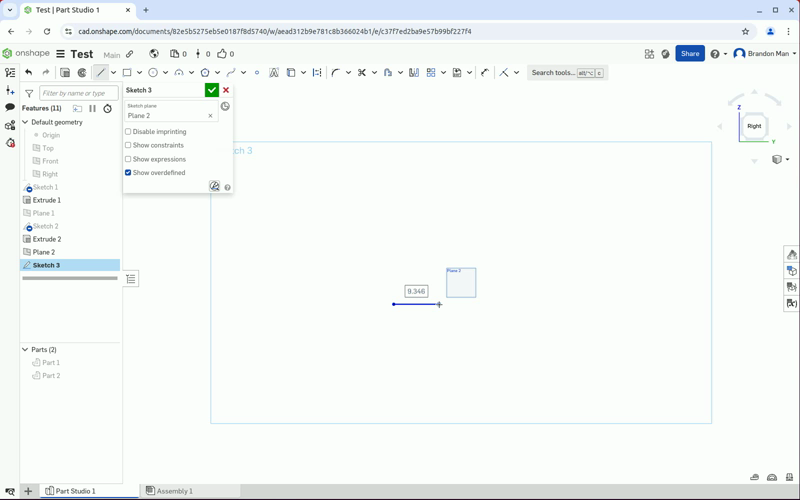
mouse_move(469, 304)
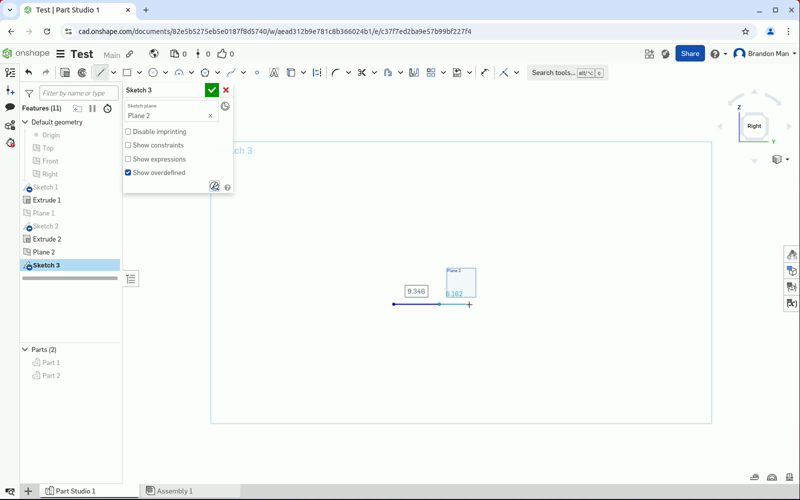
mouse_move(439, 258)
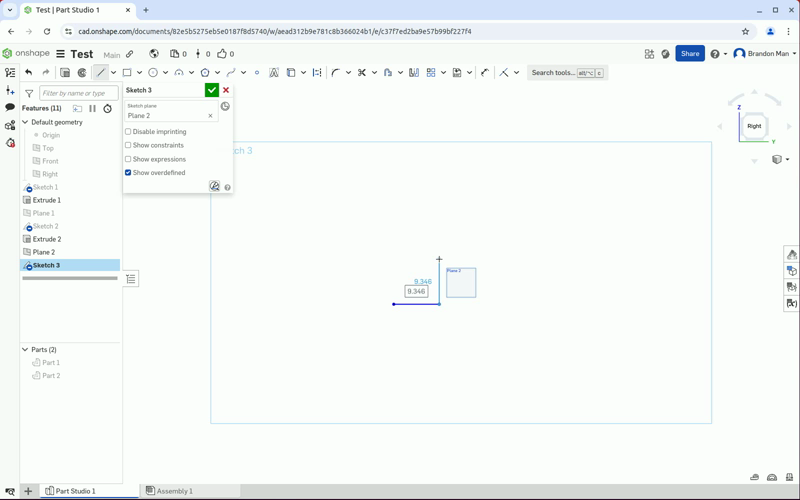
click(439, 258)
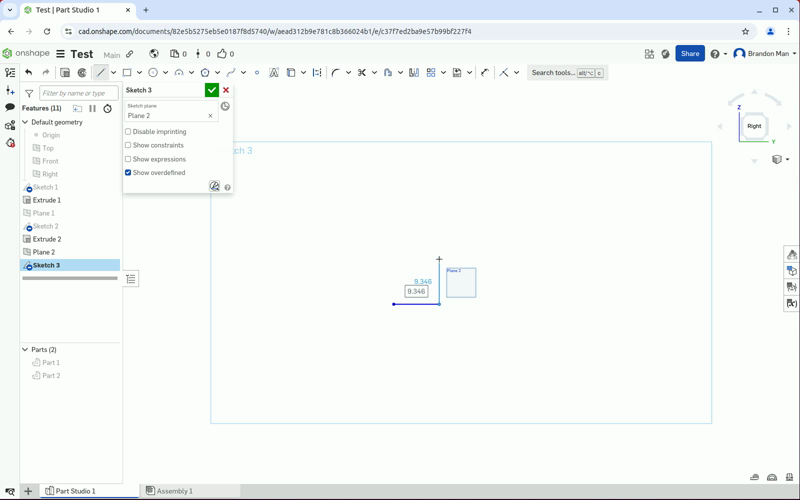
key_up(shift)
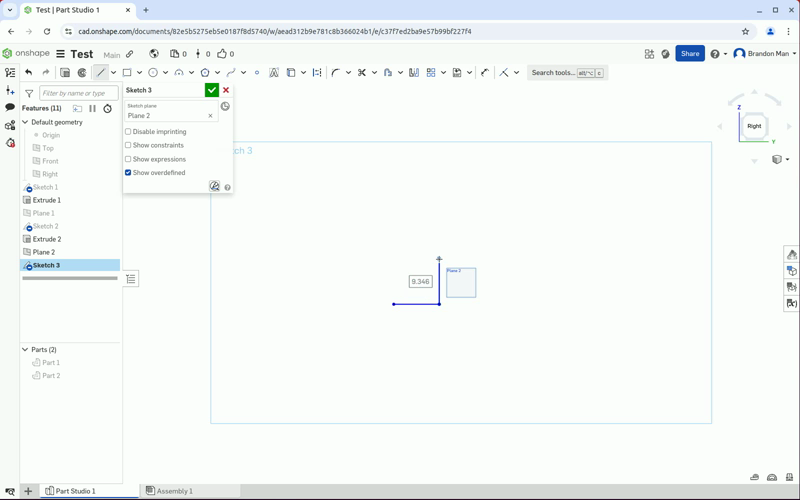
key_down(shift)
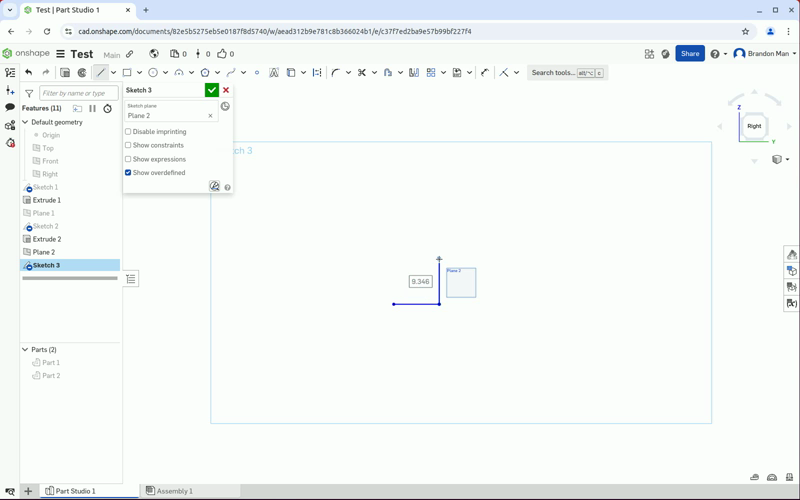
mouse_move(469, 258)
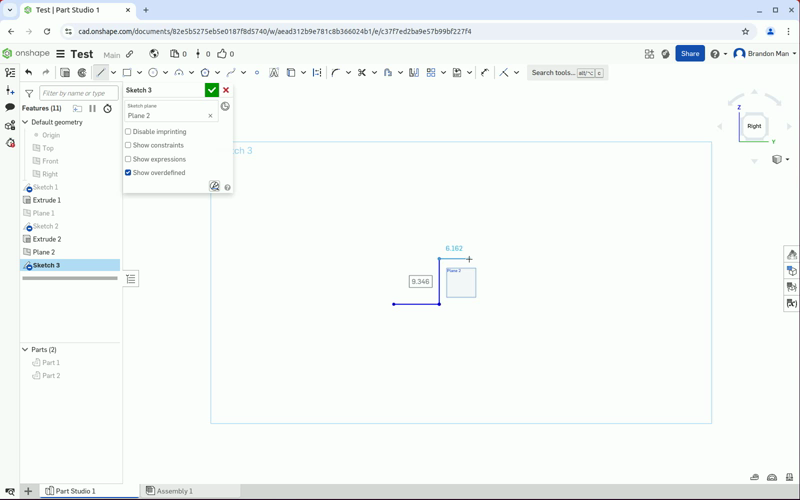
mouse_move(393, 258)
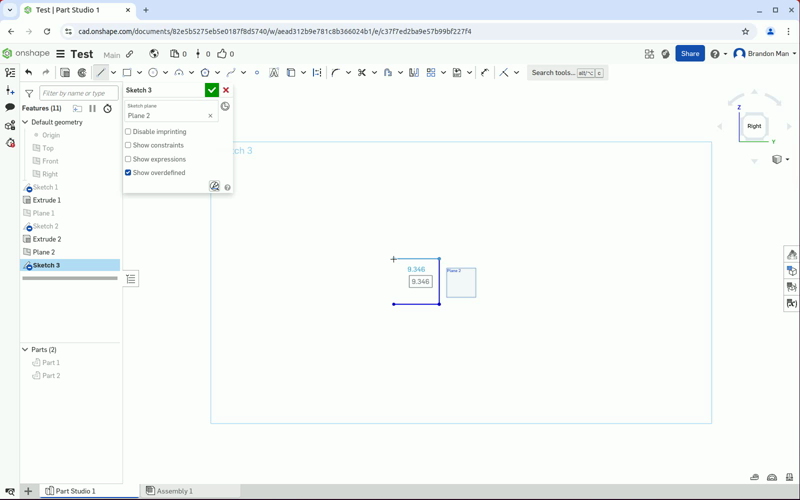
click(393, 258)
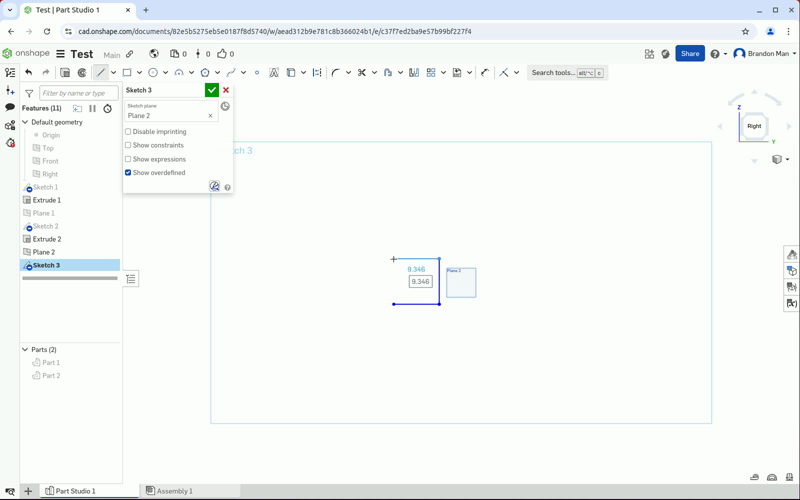
key_up(shift)
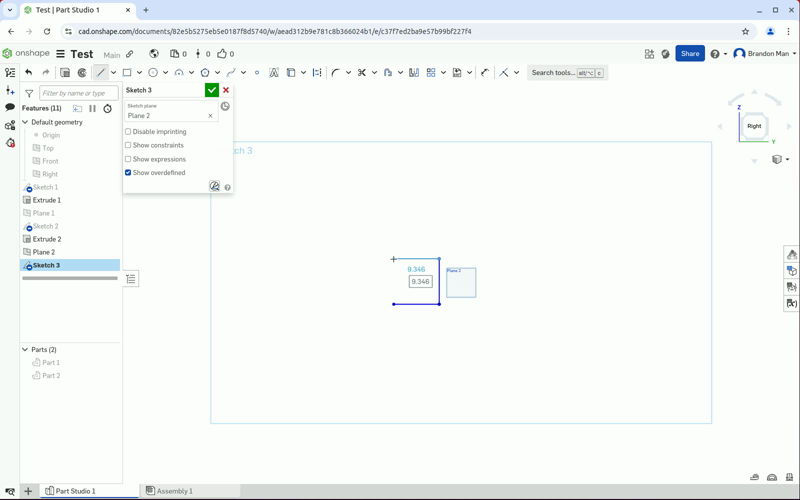
mouse_move(423, 258)
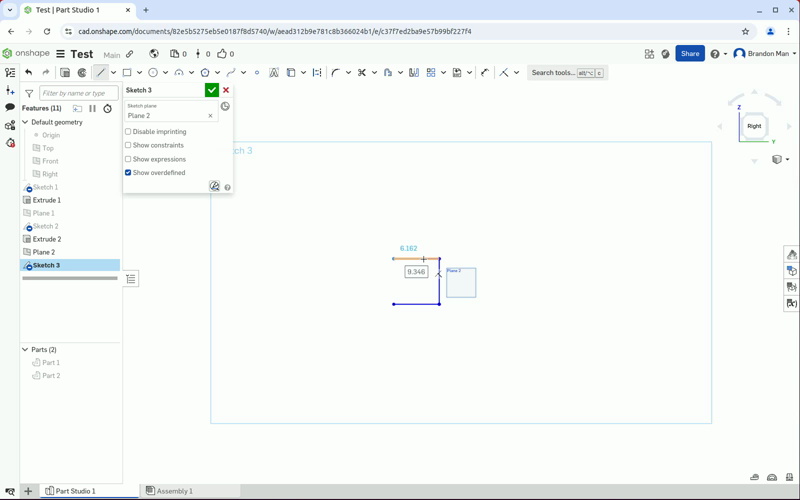
key_down(shift)
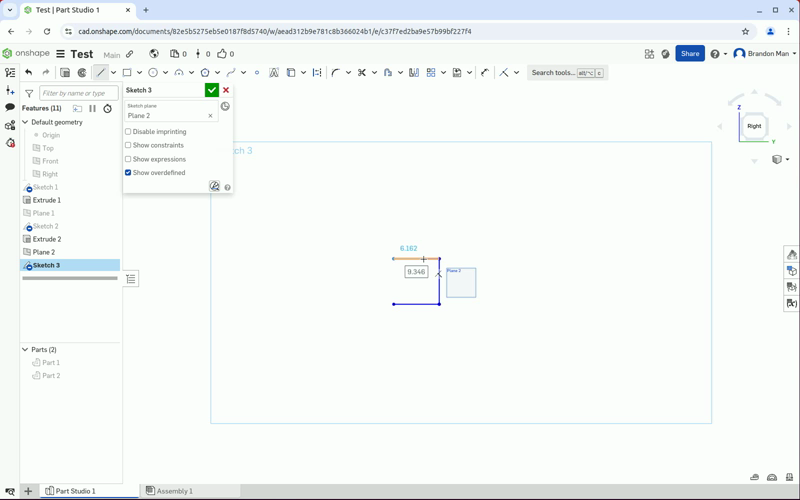
mouse_move(393, 304)
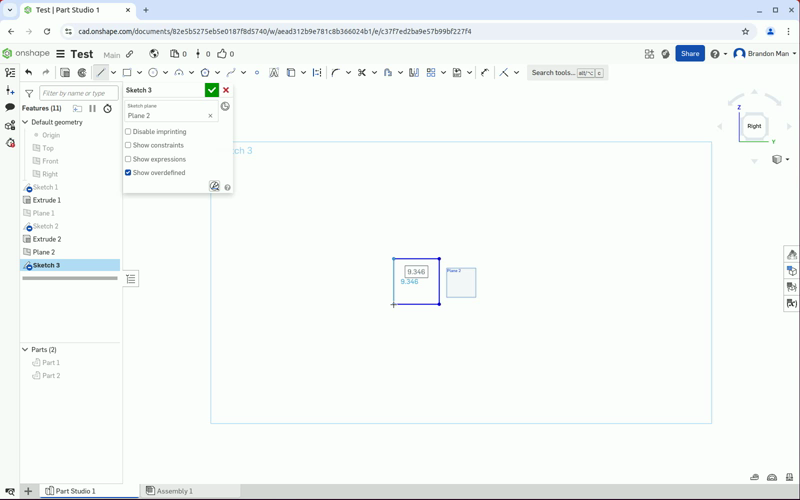
key_up(shift)
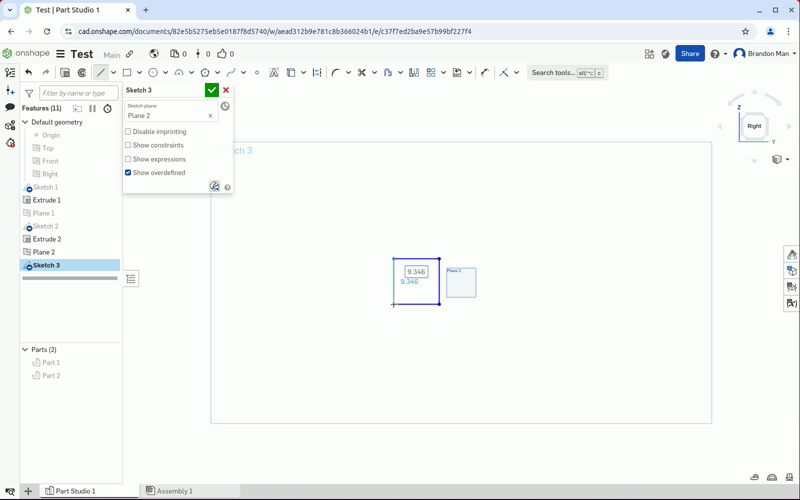
click(393, 304)
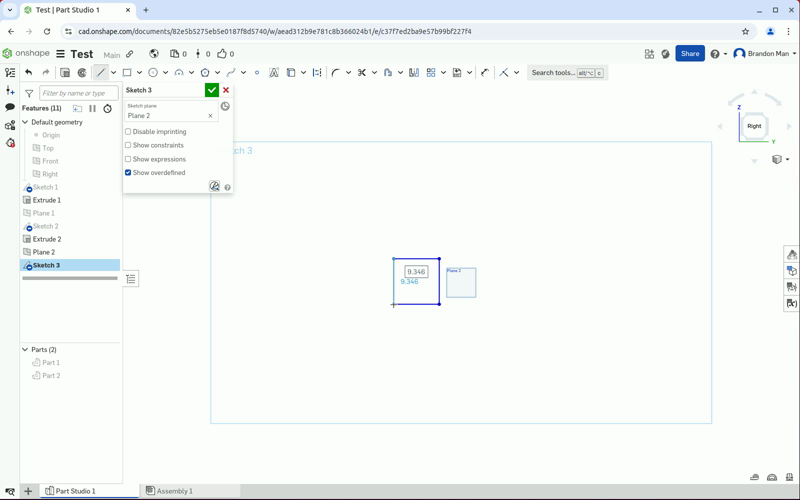
key(esc)
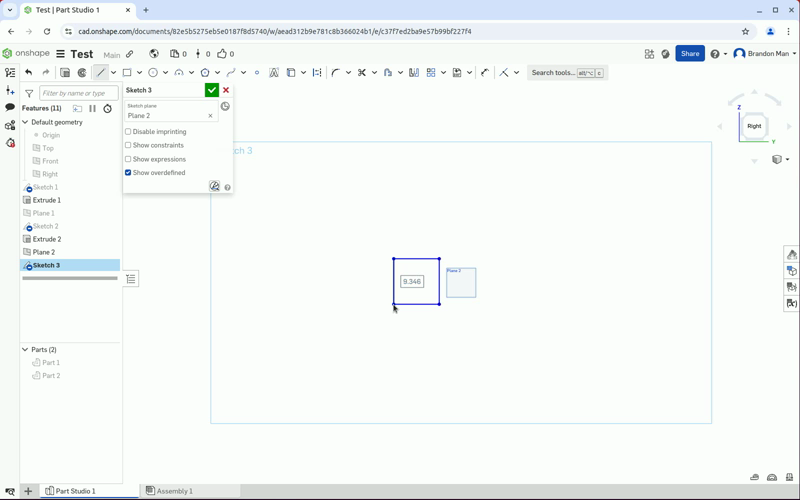
mouse_move(411, 261)
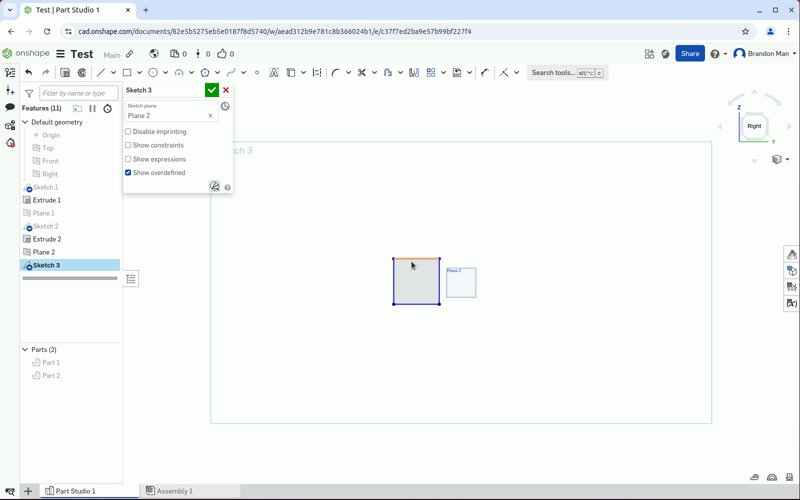
click(411, 261)
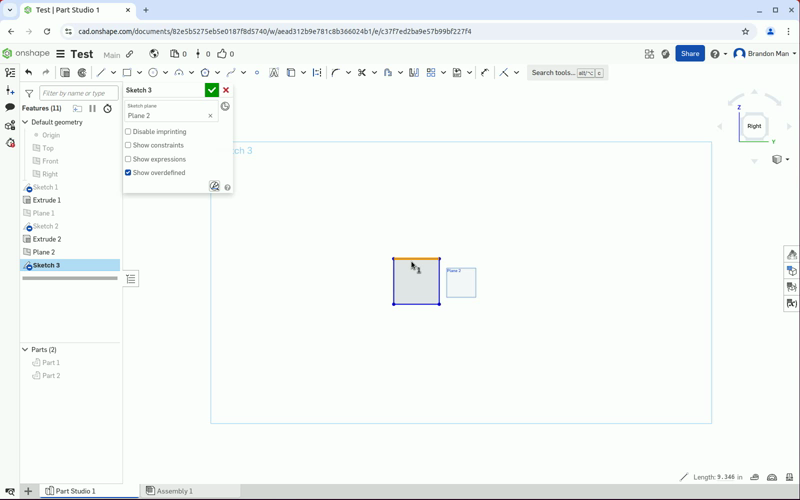
mouse_move(73, 352)
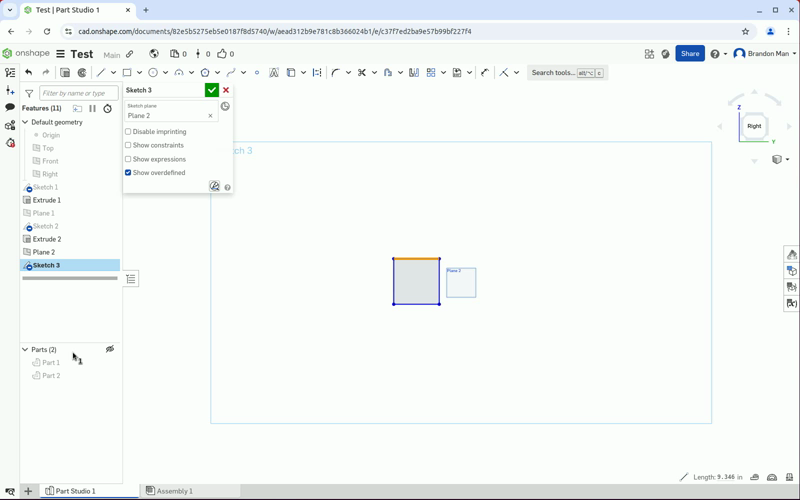
key(shift+y)
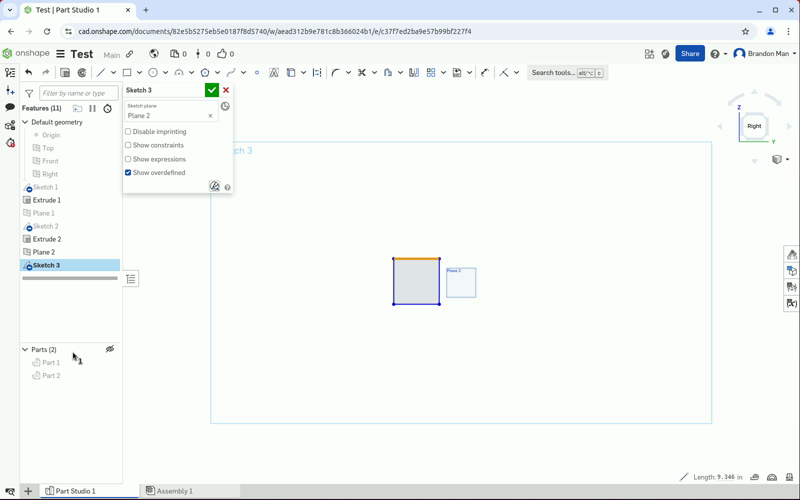
key(shift+e)
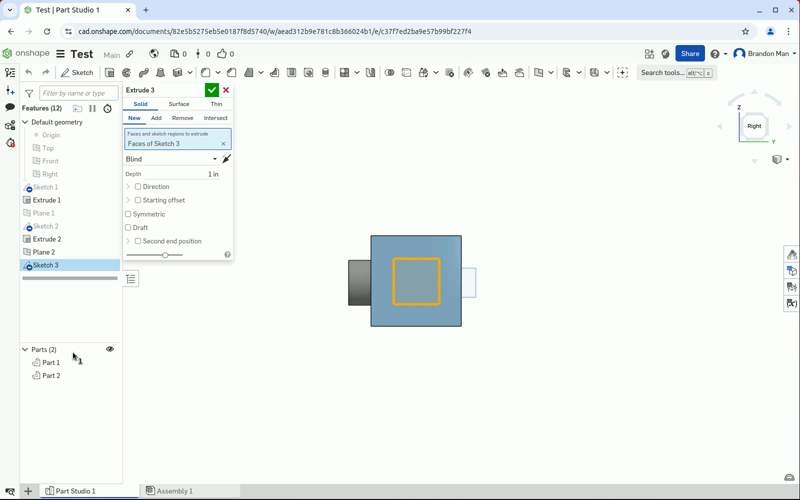
mouse_move(143, 106)
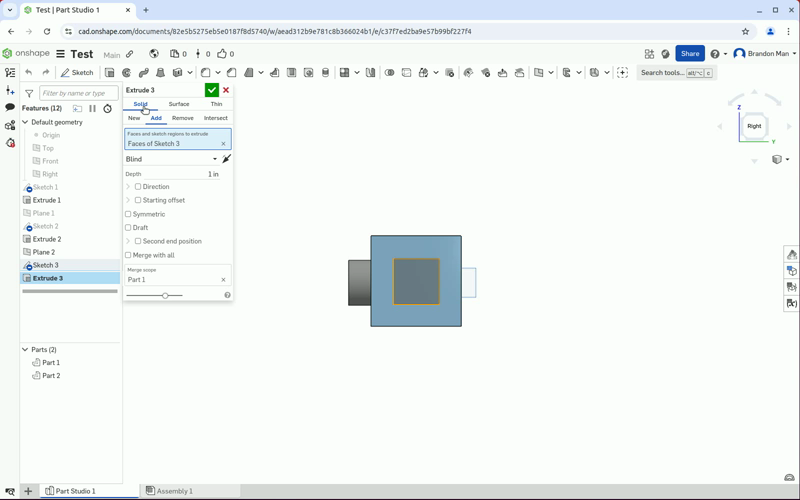
click(143, 106)
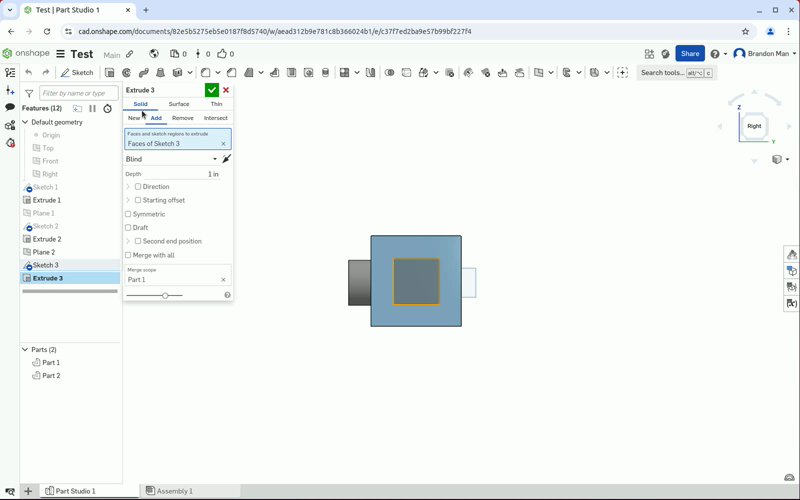
mouse_move(137, 120)
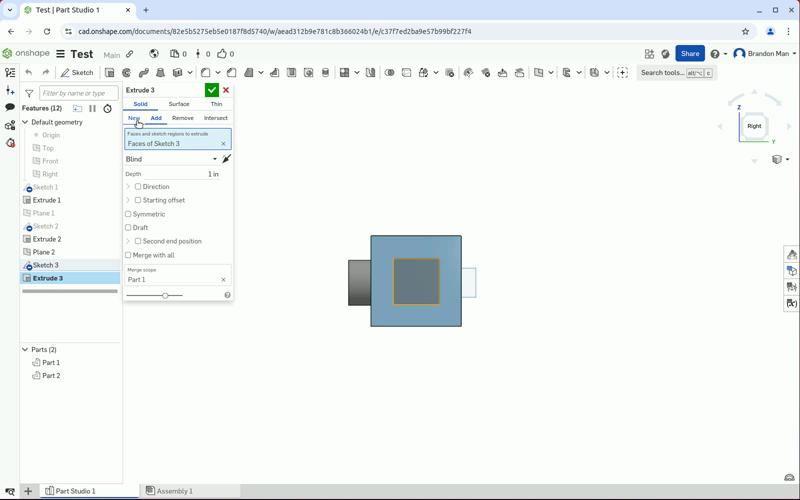
click(137, 120)
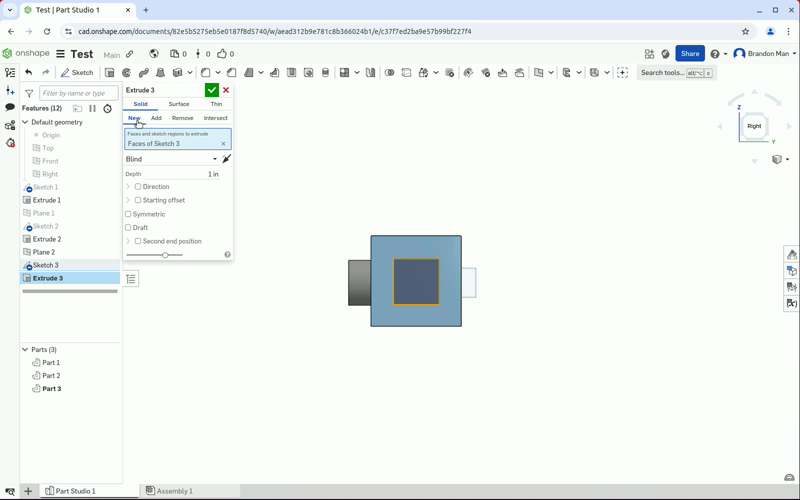
key(tab, 4)
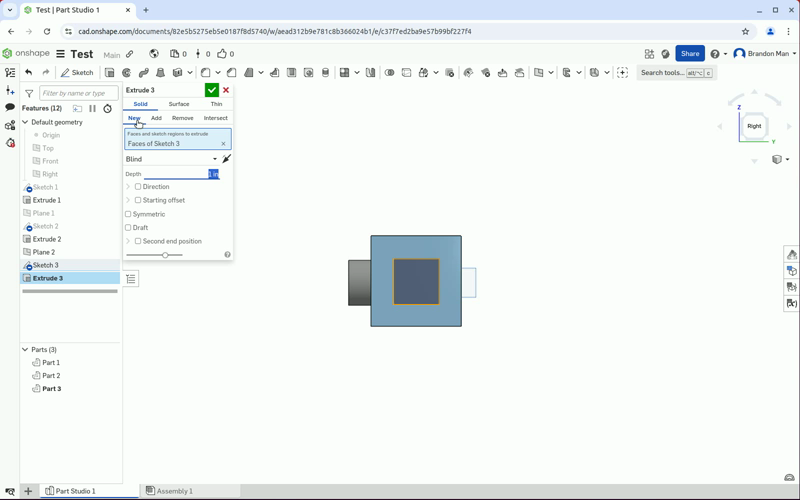
text(4.574)
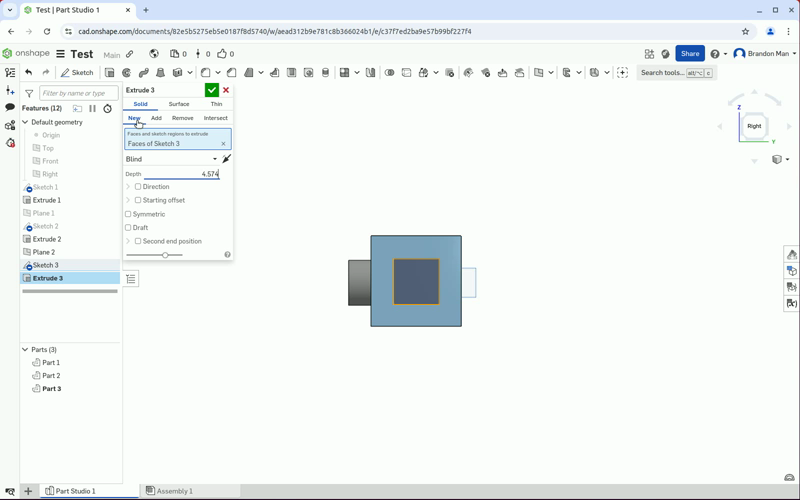
key(enter)
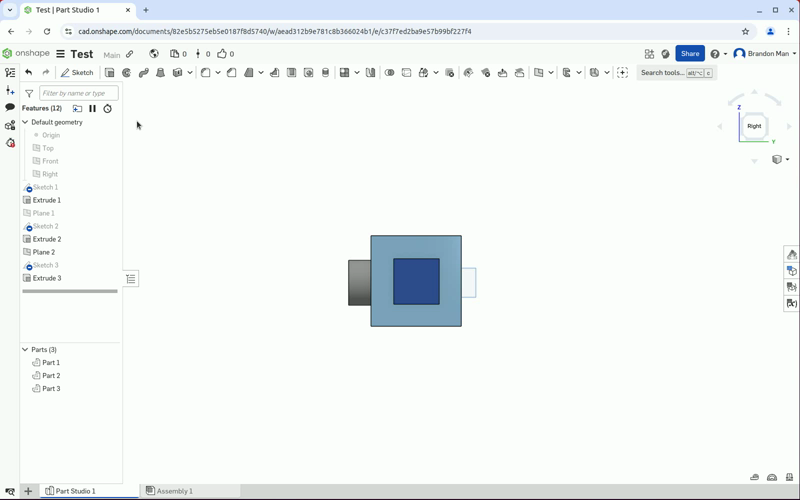
key(shift+h)
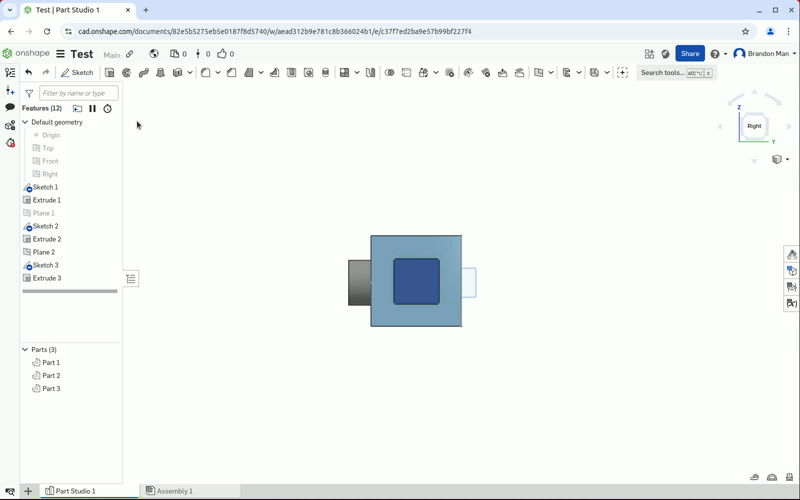
key(shift+h)
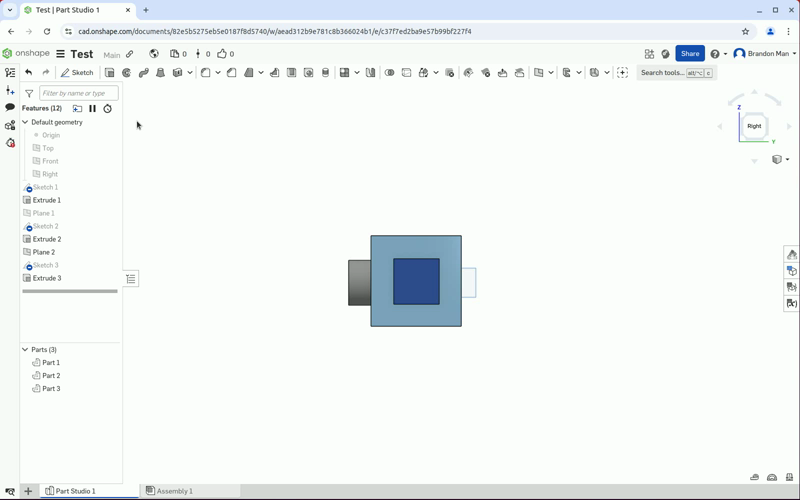
mouse_move(73, 189)
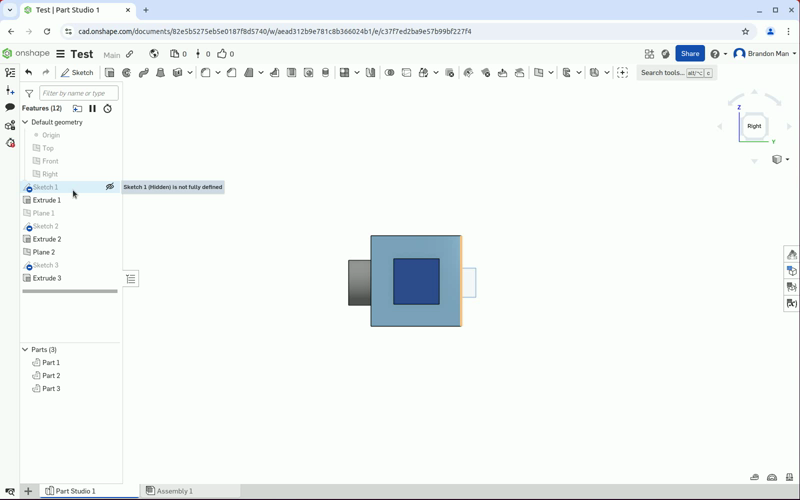
click(73, 189)
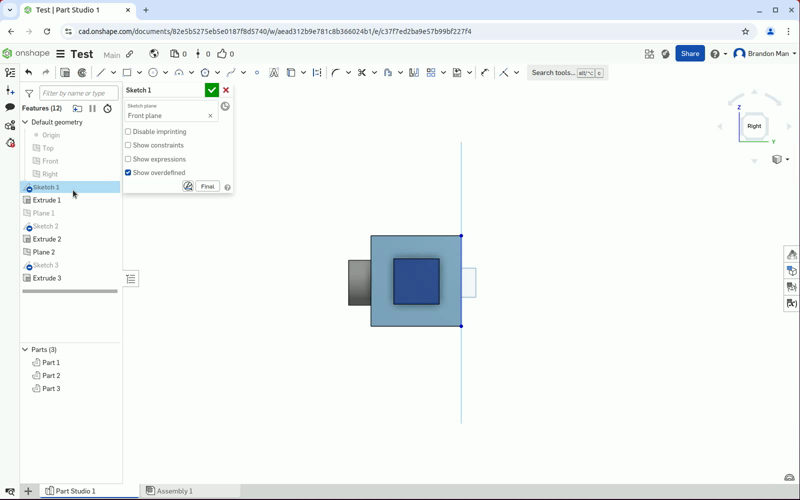
mouse_move(229, 92)
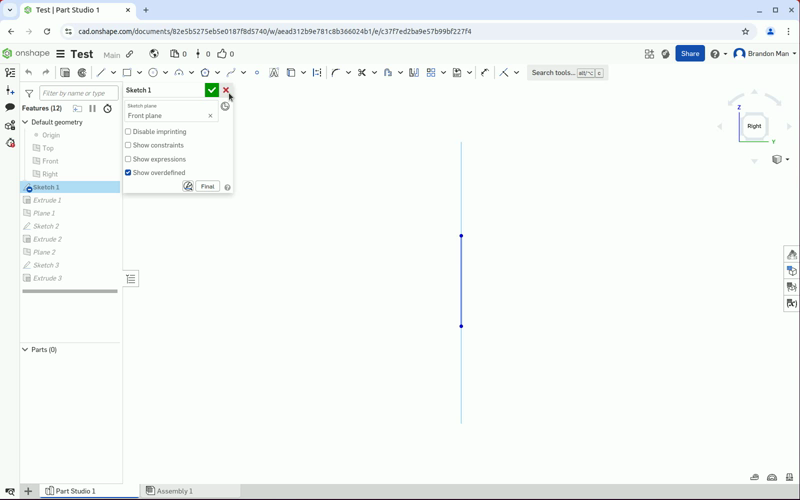
click(229, 92)
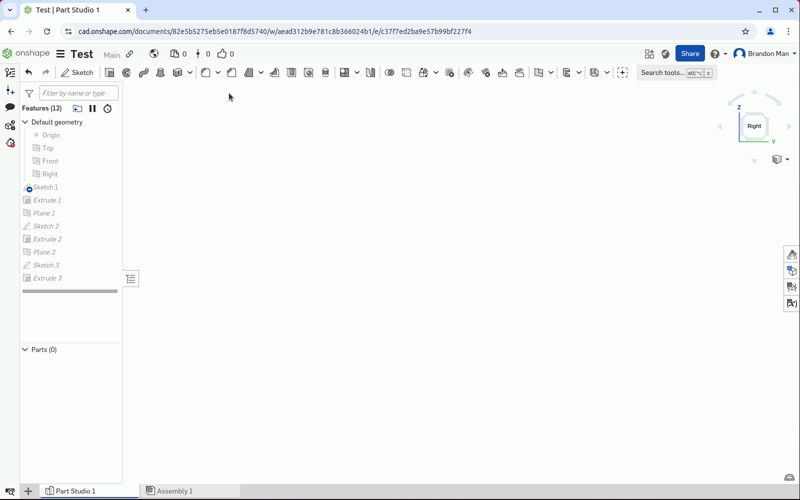
mouse_move(73, 352)
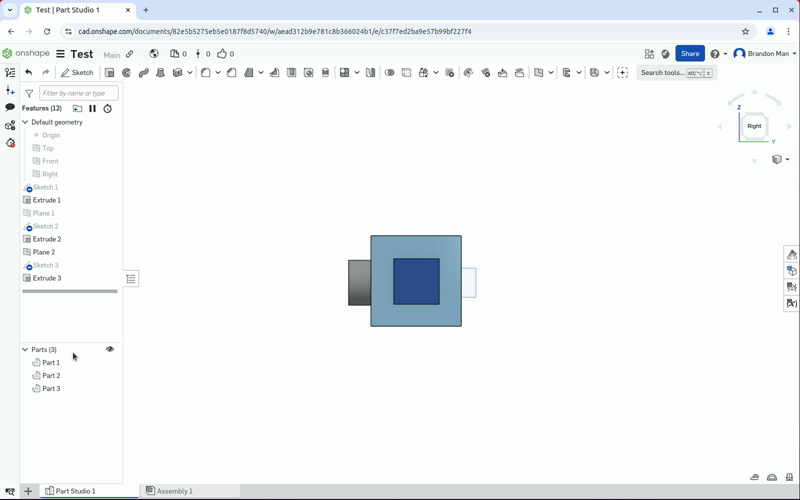
key(y)
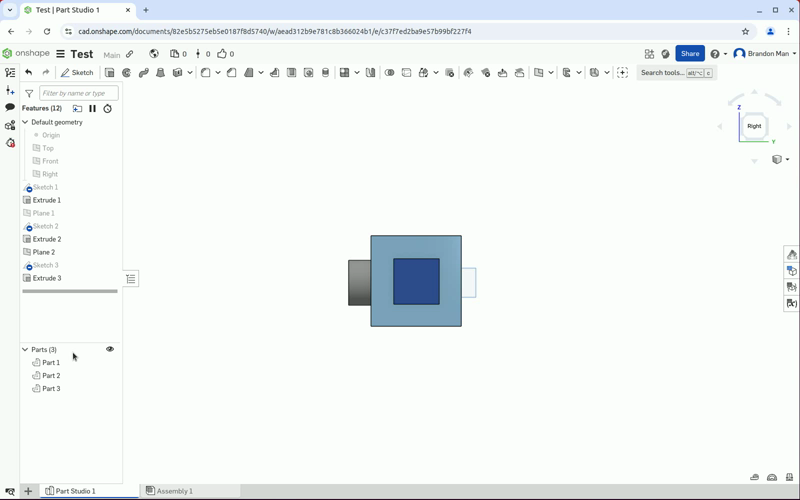
key(shift+p)
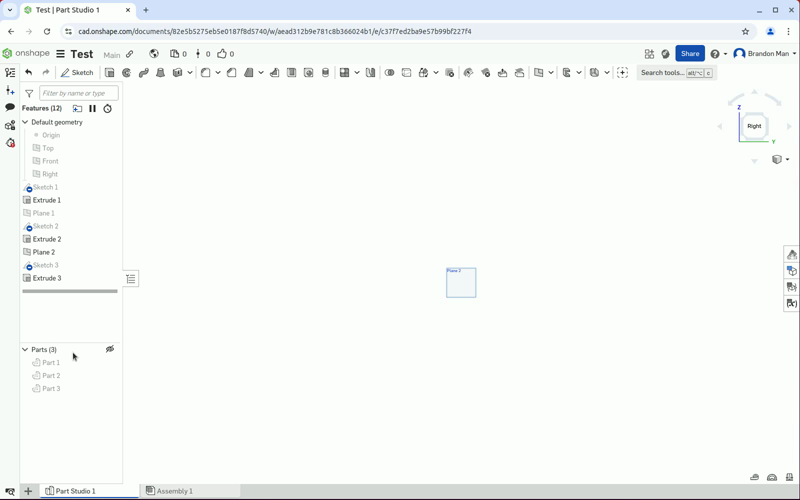
key(space)
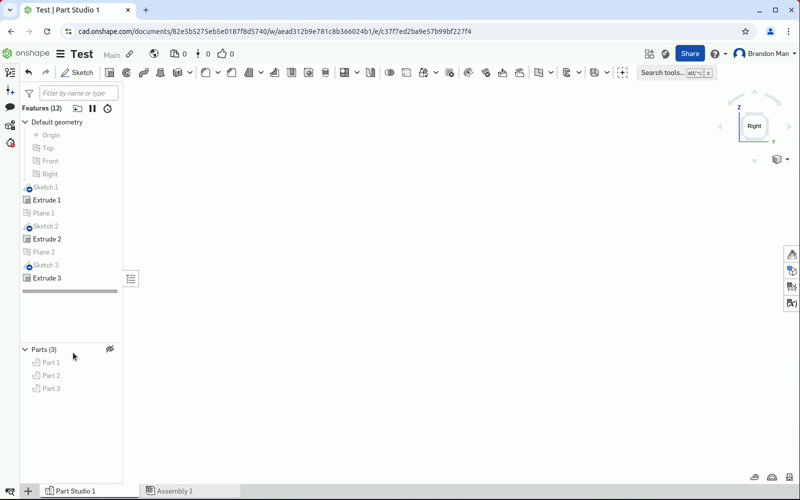
key_down(shift)
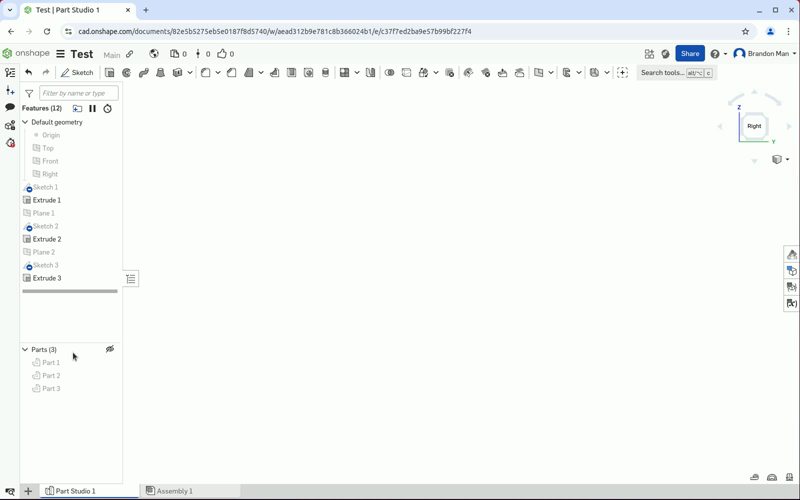
key(right)
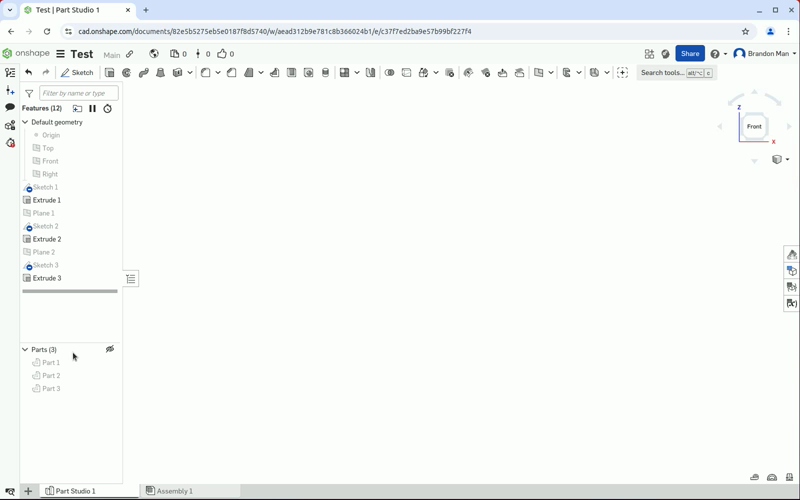
key_up(shift)
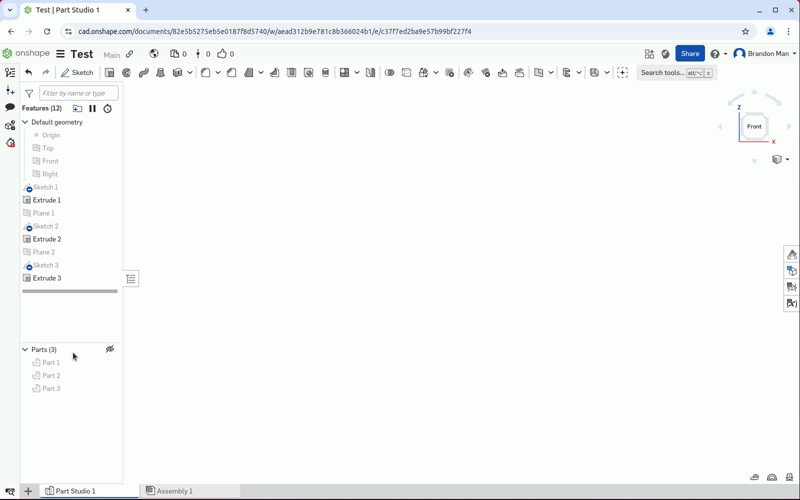
key(space)
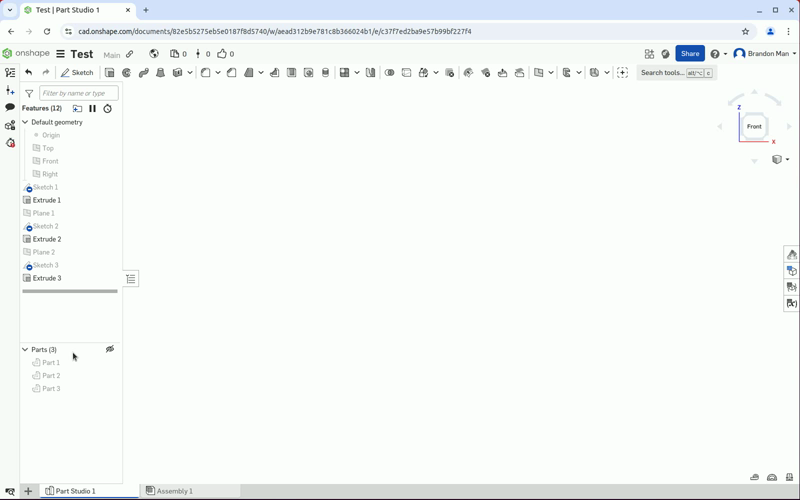
key_down(shift)
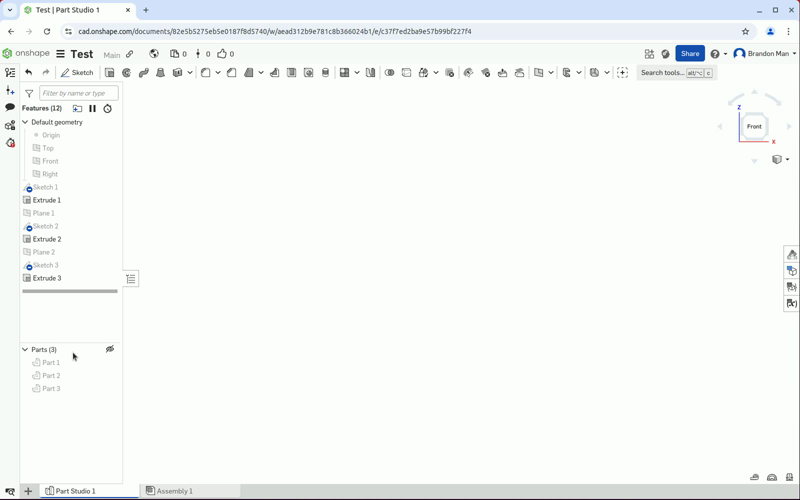
key(down)
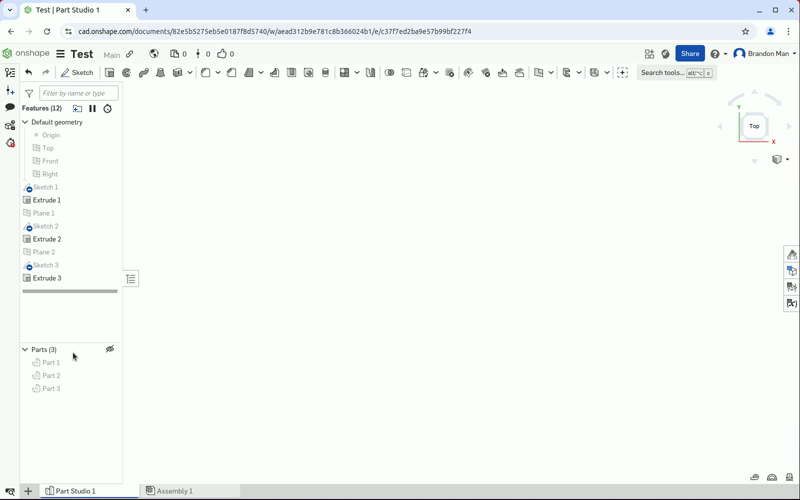
key_up(shift)
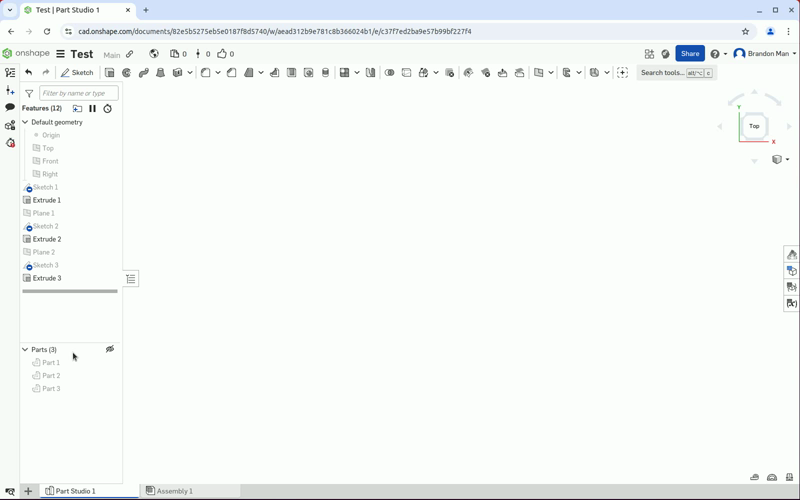
mouse_move(73, 352)
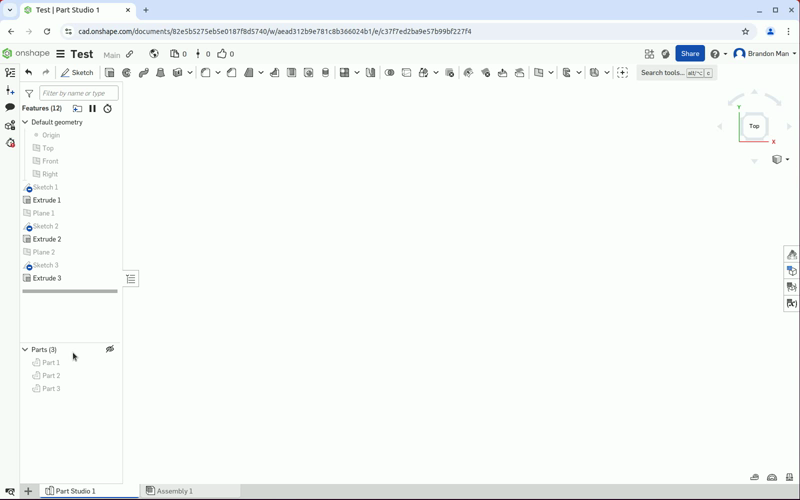
key(shift+y)
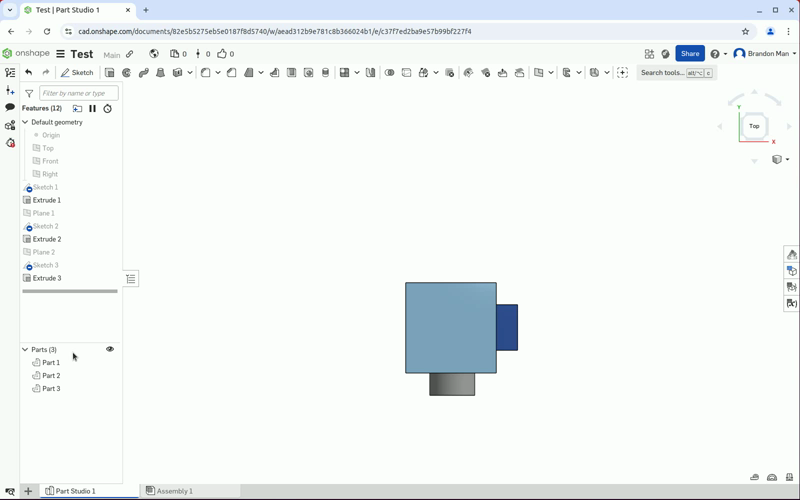
mouse_move(541, 75)
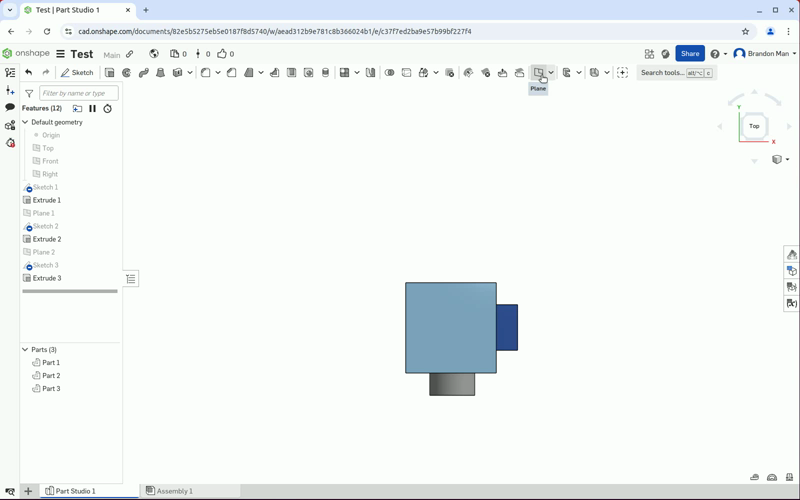
click(541, 75)
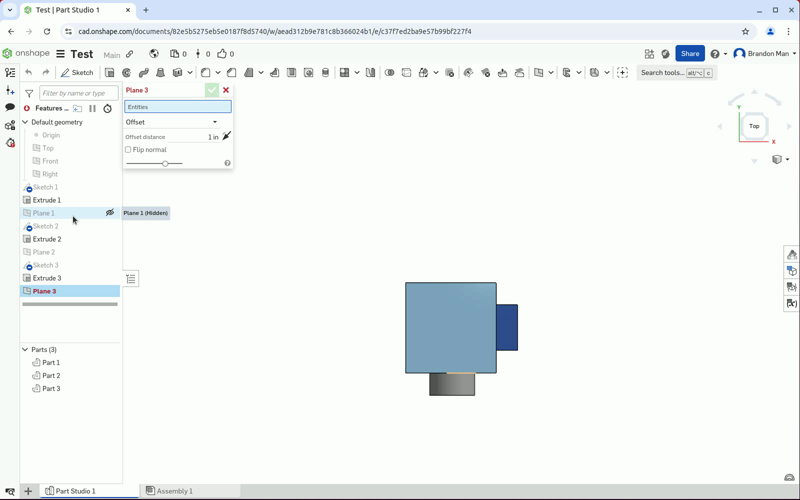
scroll(3)
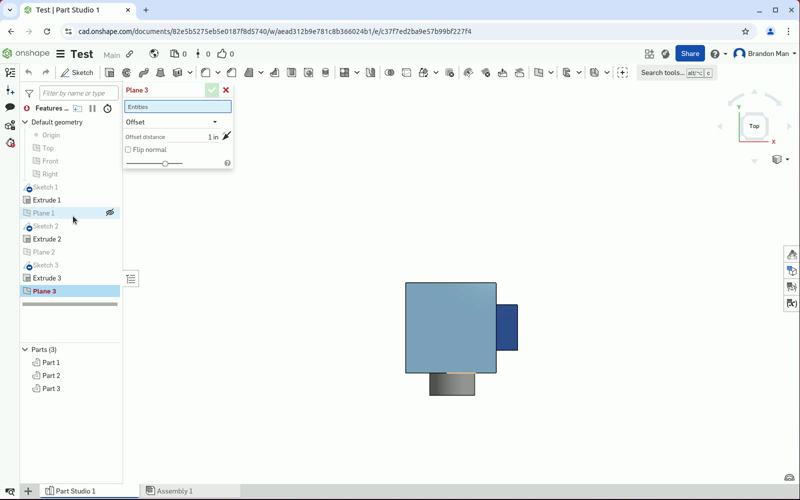
mouse_move(73, 150)
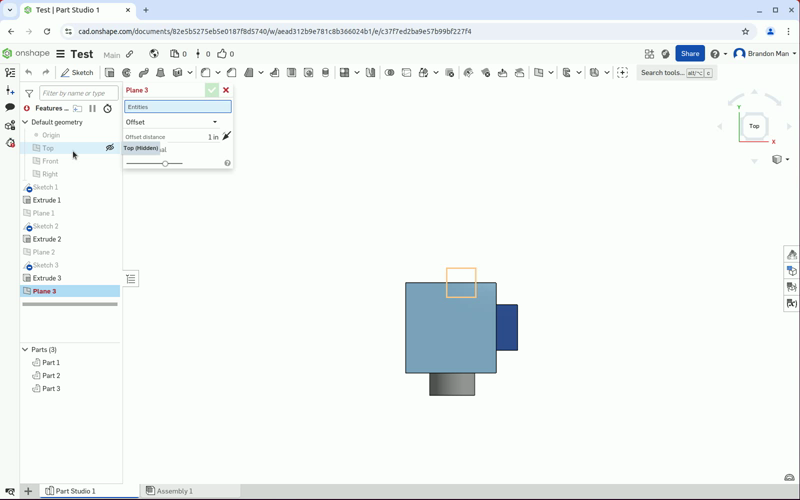
click(73, 150)
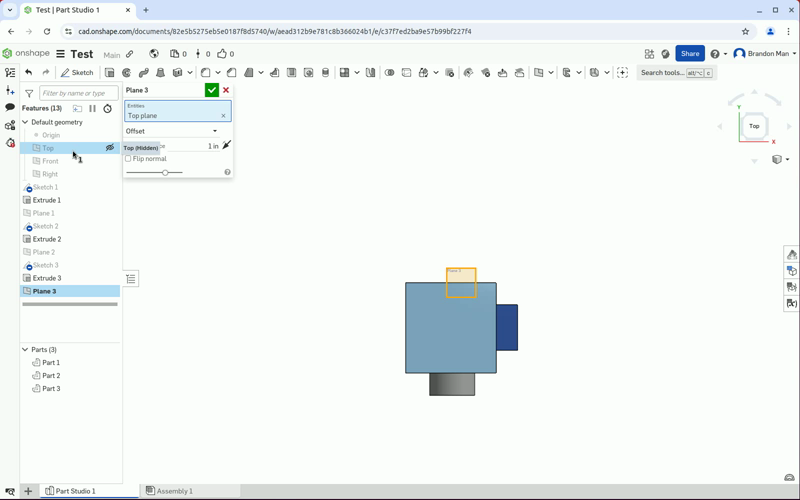
key(tab, 2)
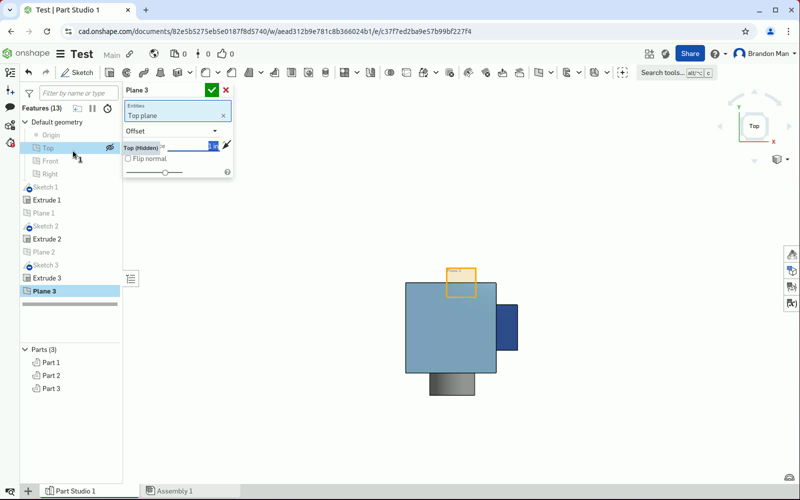
text(9.613)
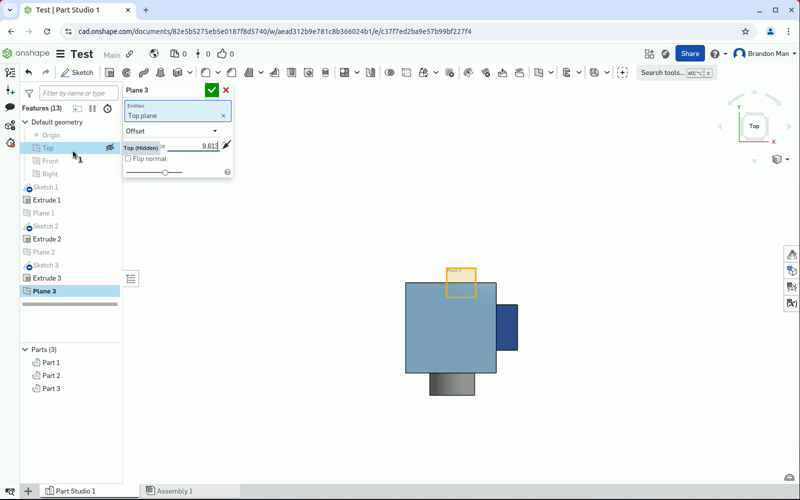
key(enter, 2)
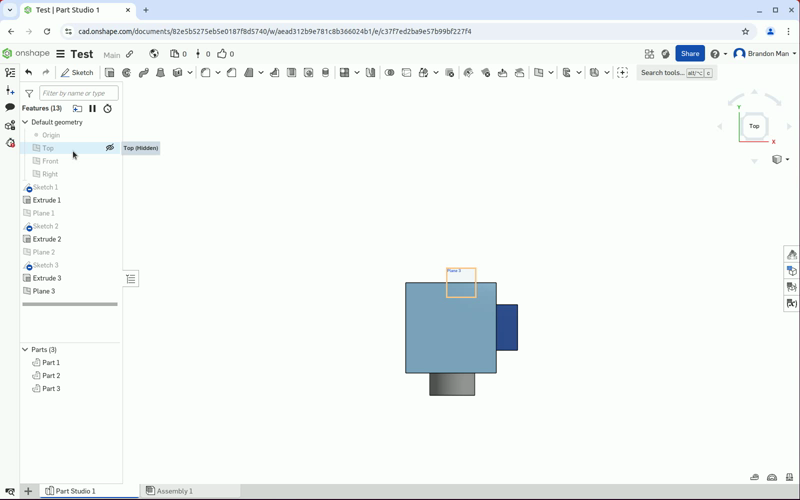
key(shift+s)
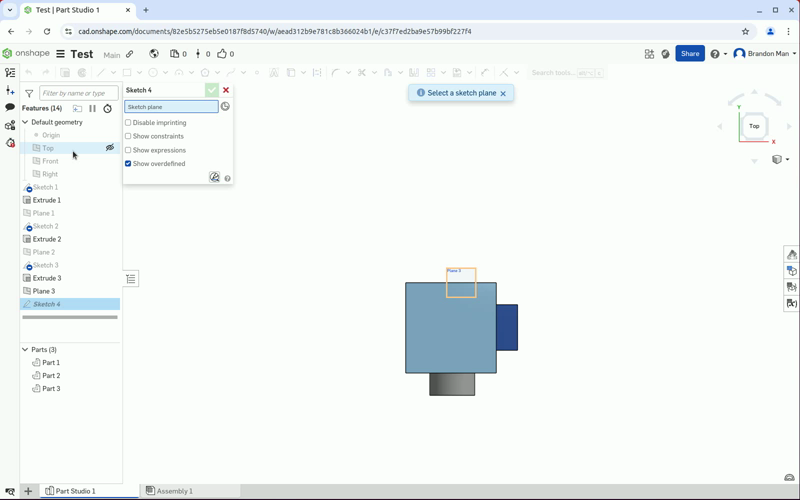
mouse_move(73, 293)
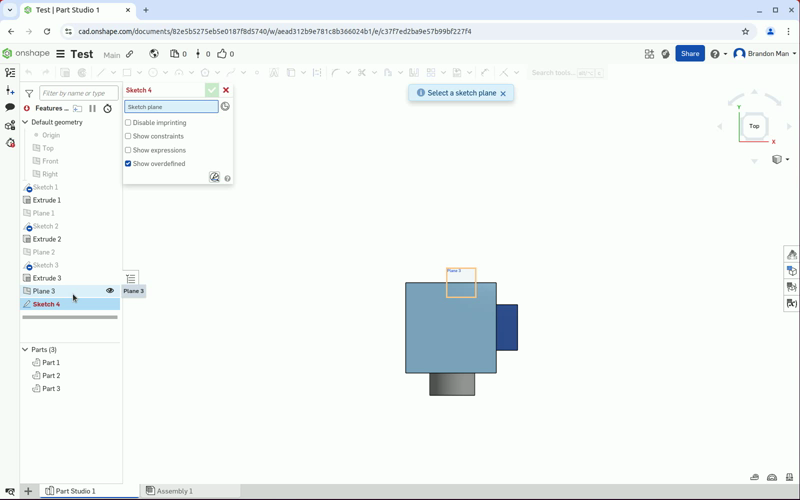
click(73, 293)
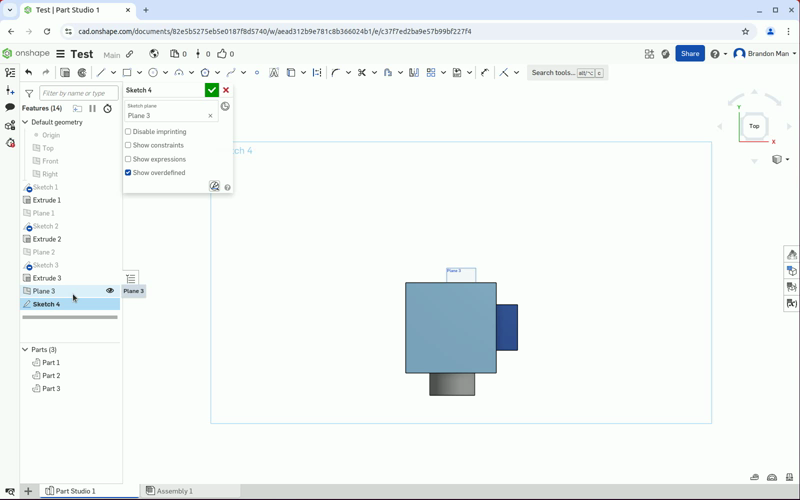
mouse_move(73, 352)
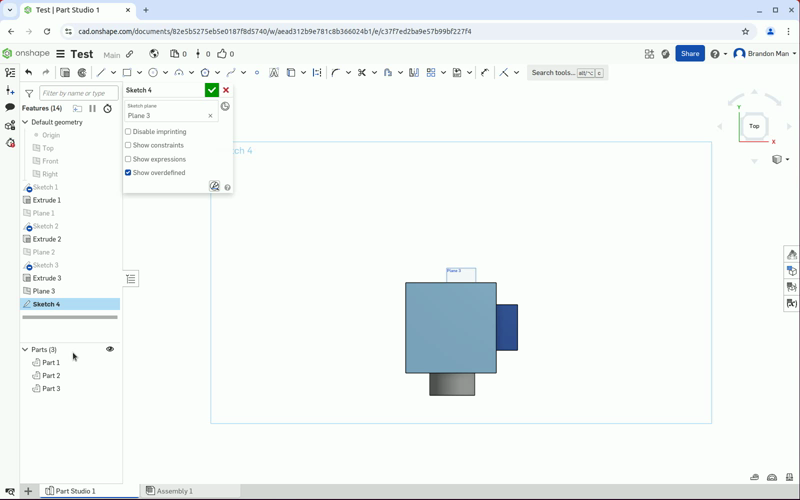
key(y)
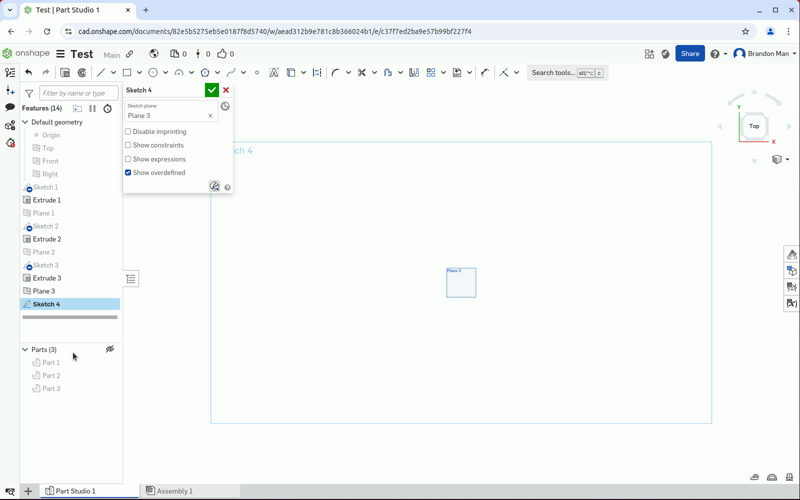
key(c)
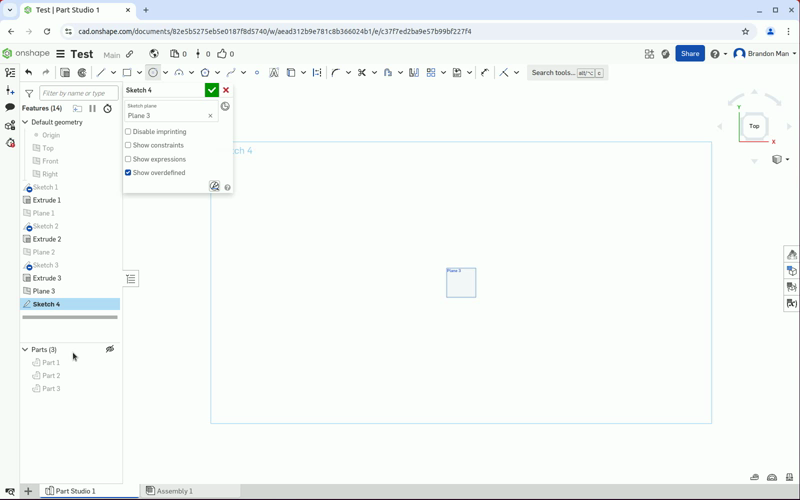
key_down(shift)
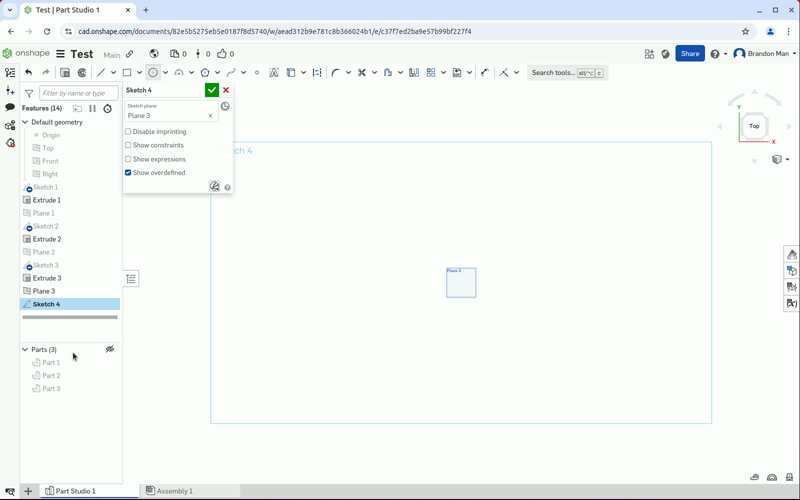
mouse_move(452, 329)
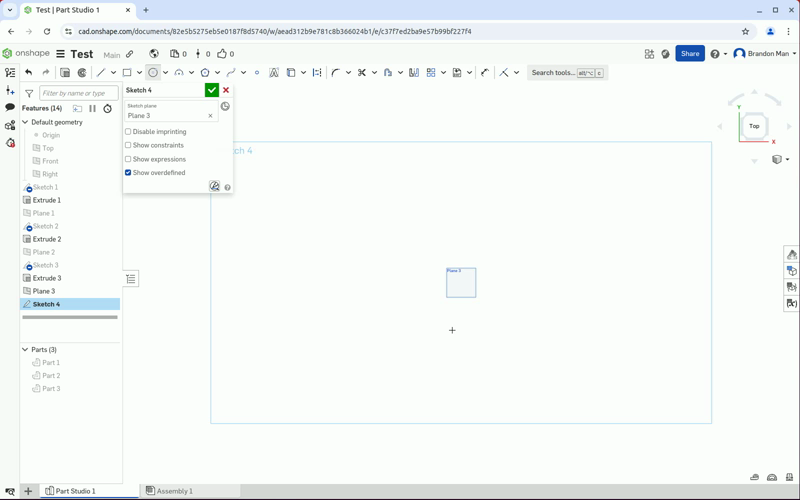
click(452, 329)
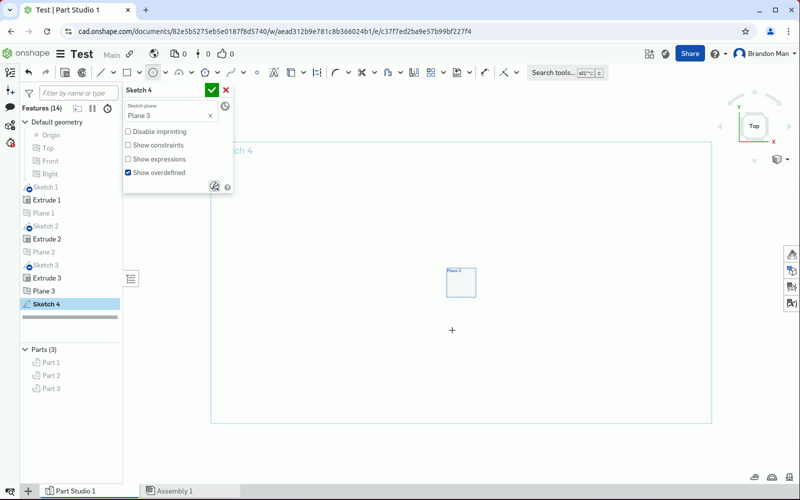
key_up(shift)
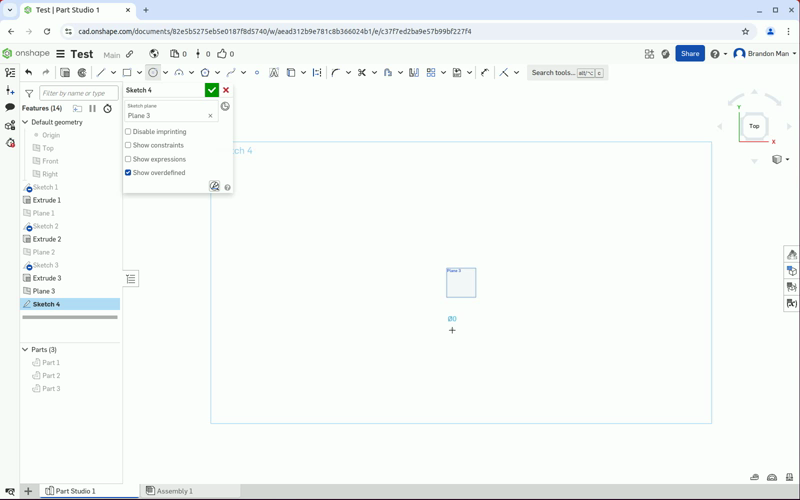
mouse_move(474, 329)
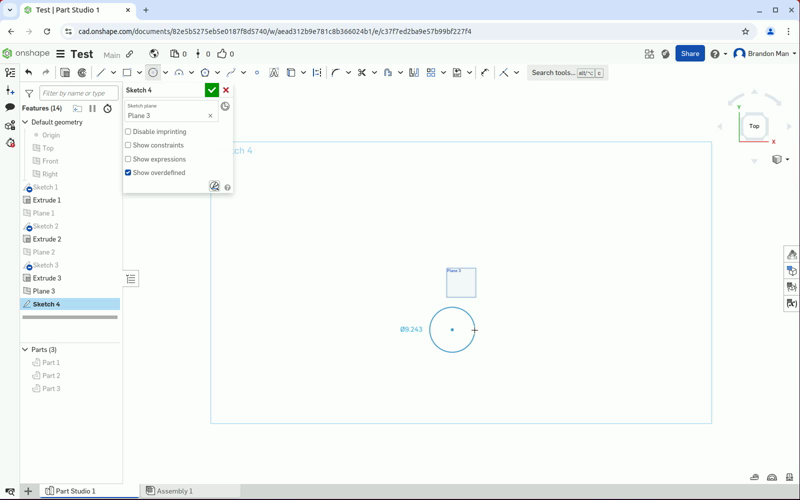
click(474, 329)
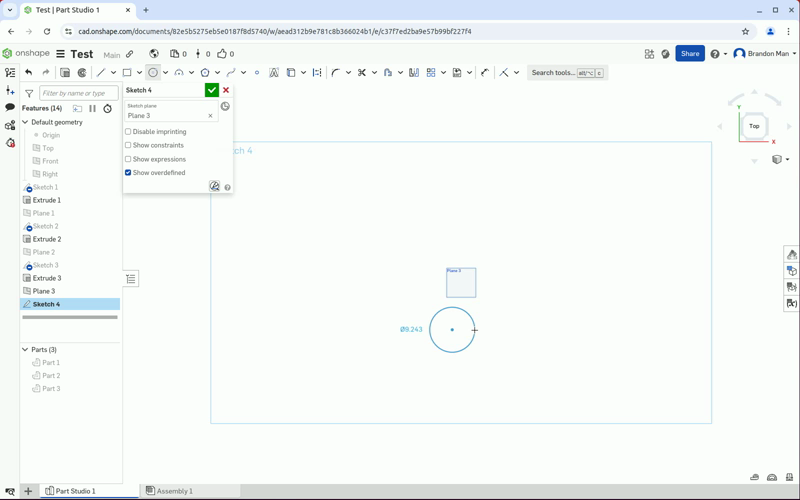
key(esc)
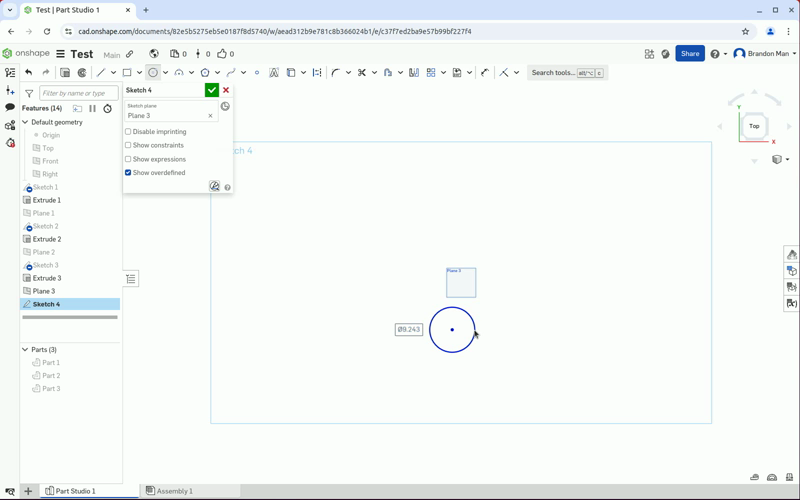
mouse_move(456, 318)
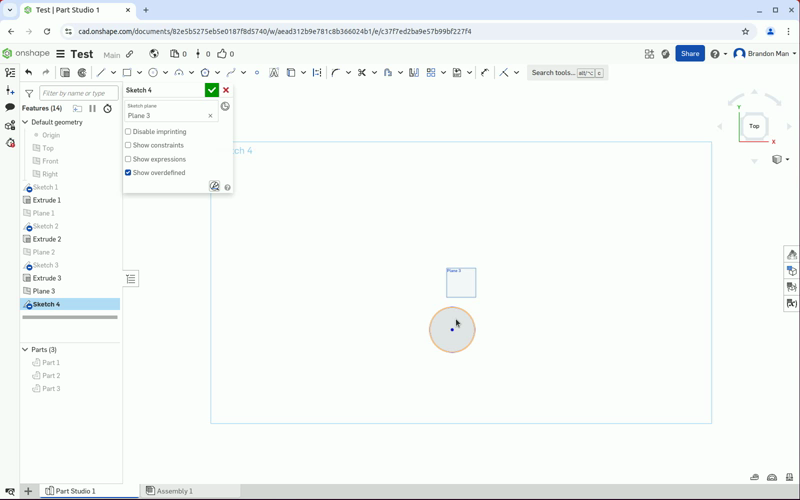
scroll(6)
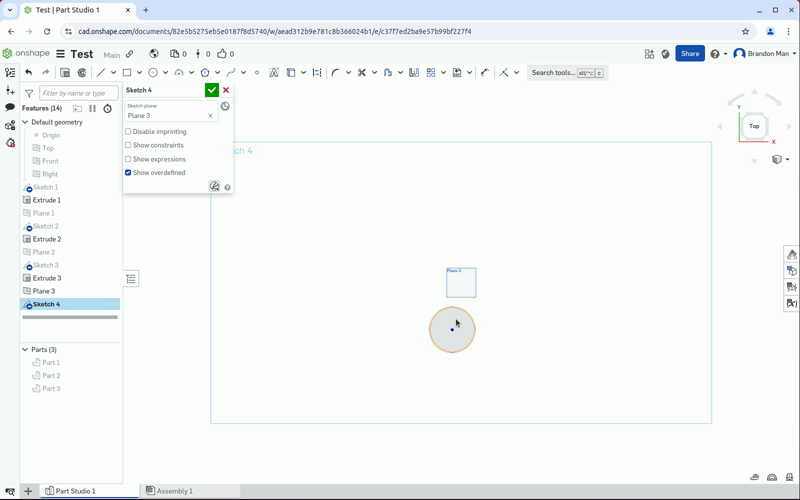
scroll(6)
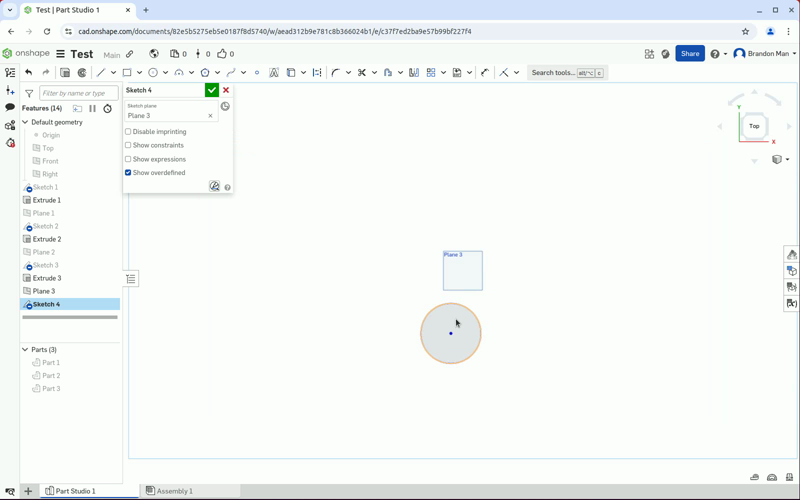
scroll(6)
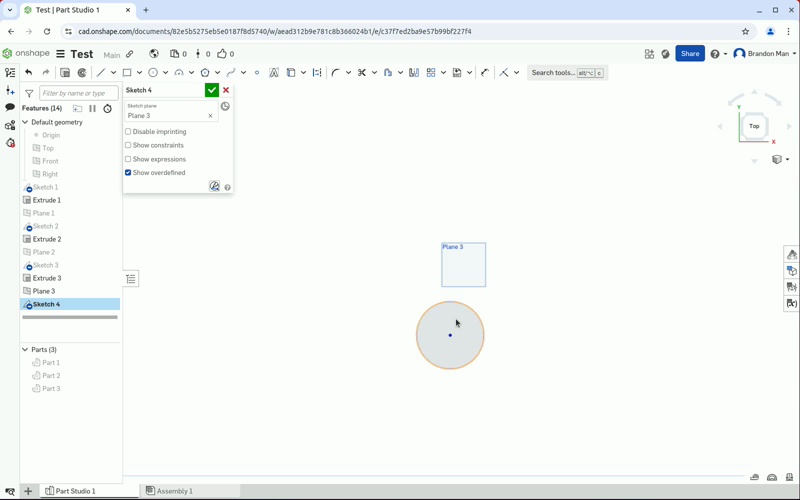
scroll(6)
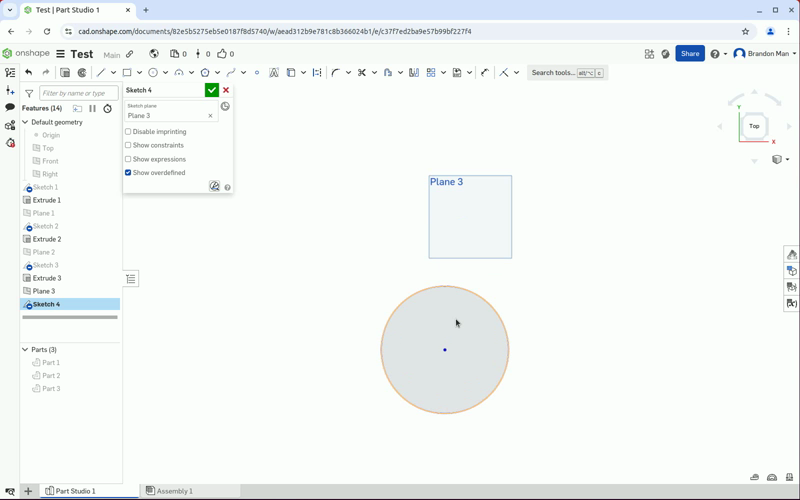
scroll(6)
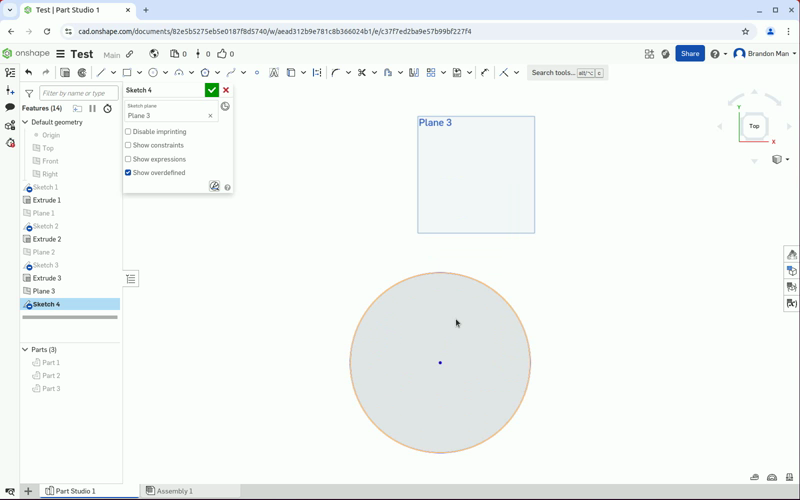
scroll(6)
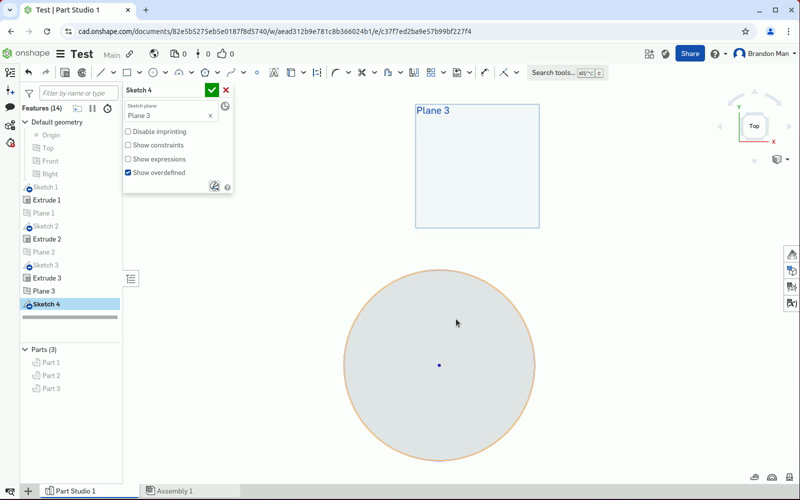
scroll(6)
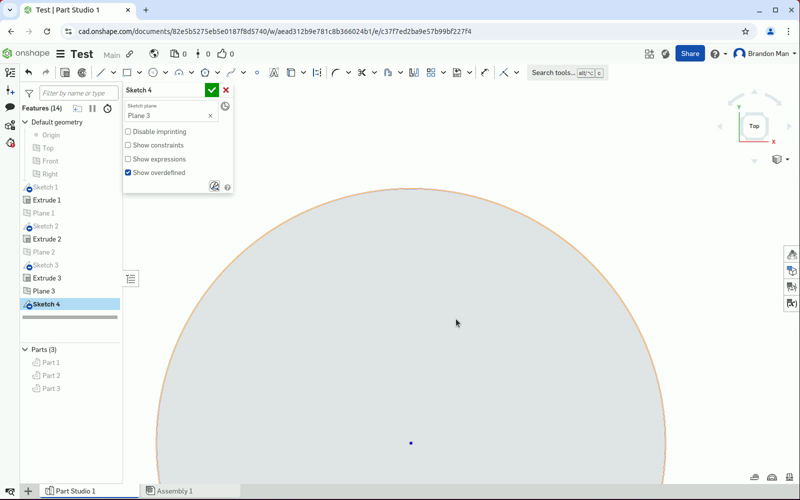
click(456, 318)
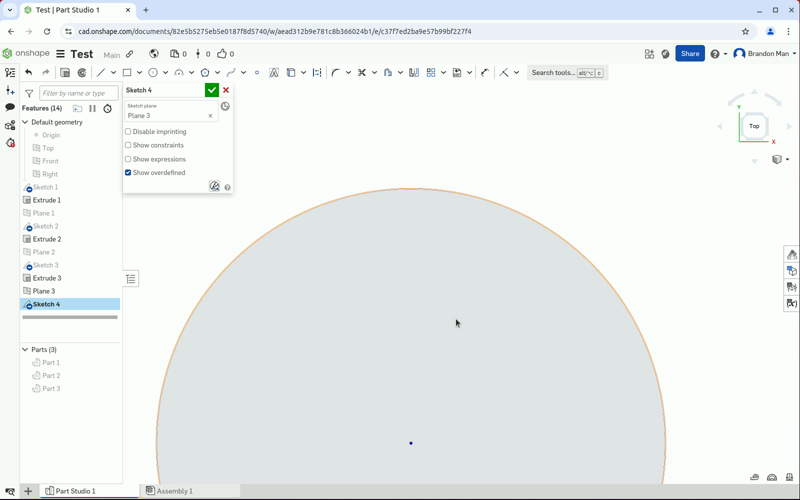
scroll(-6)
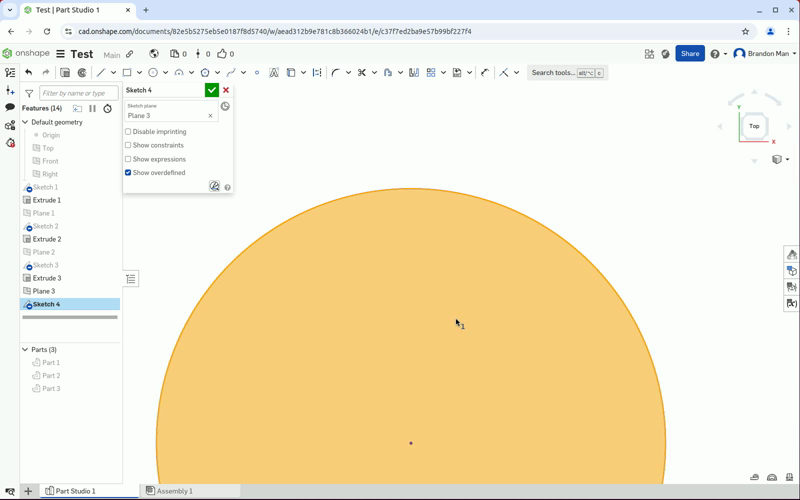
scroll(-6)
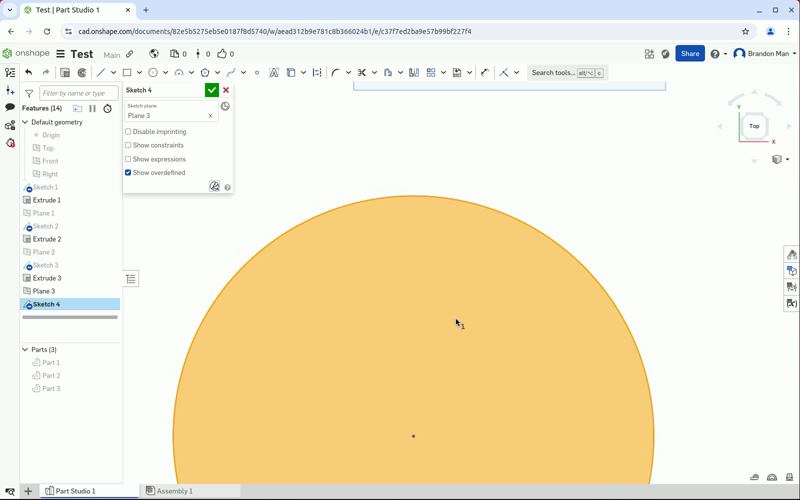
scroll(-6)
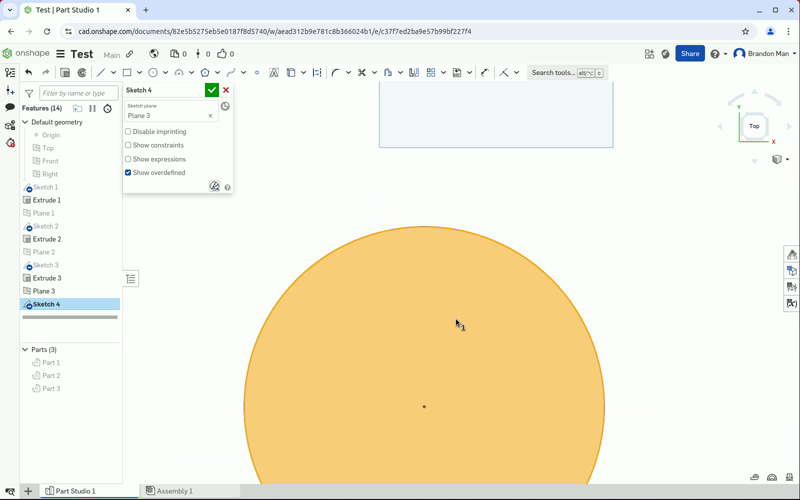
scroll(-6)
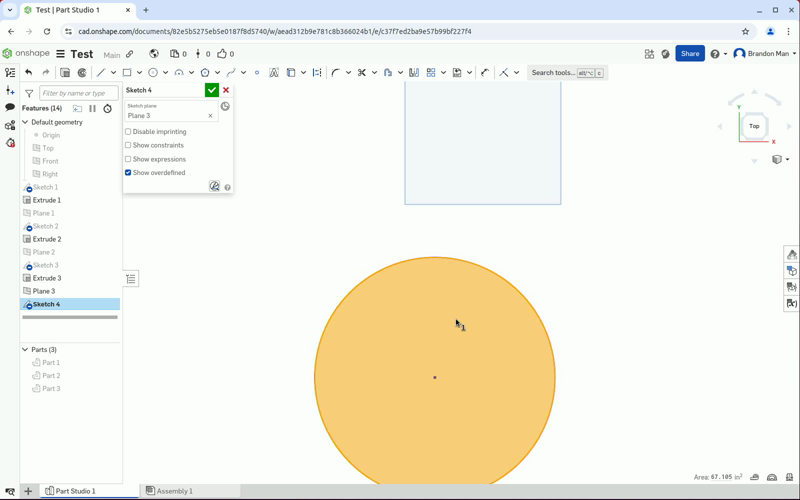
scroll(-6)
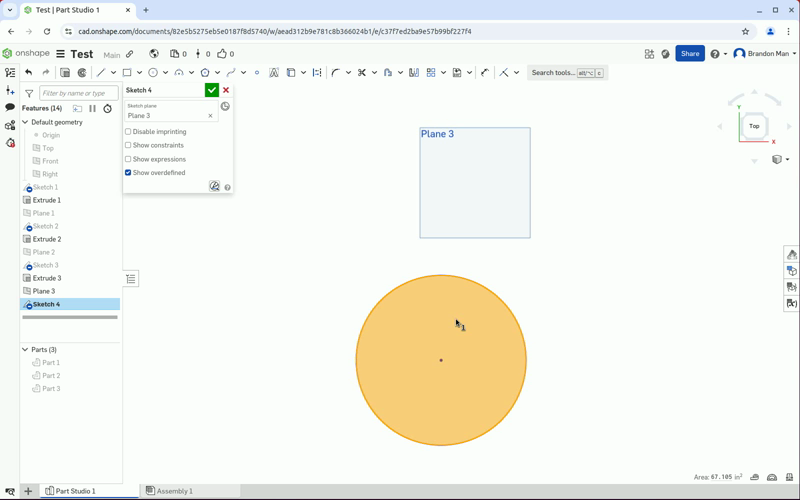
scroll(-6)
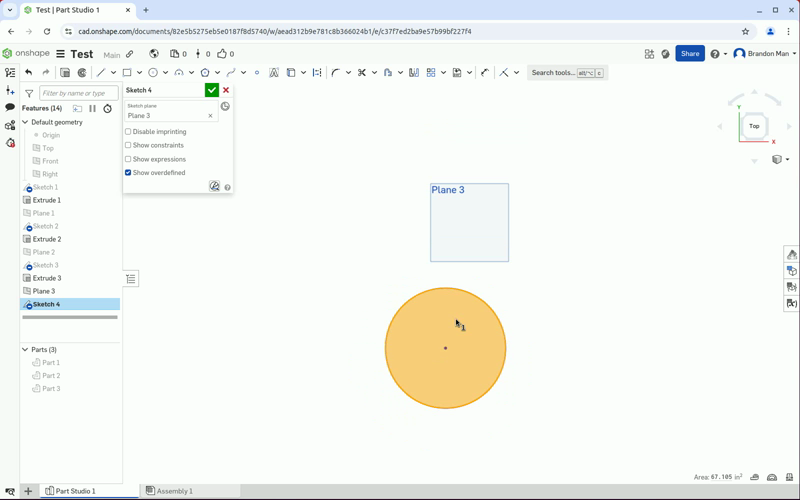
scroll(-6)
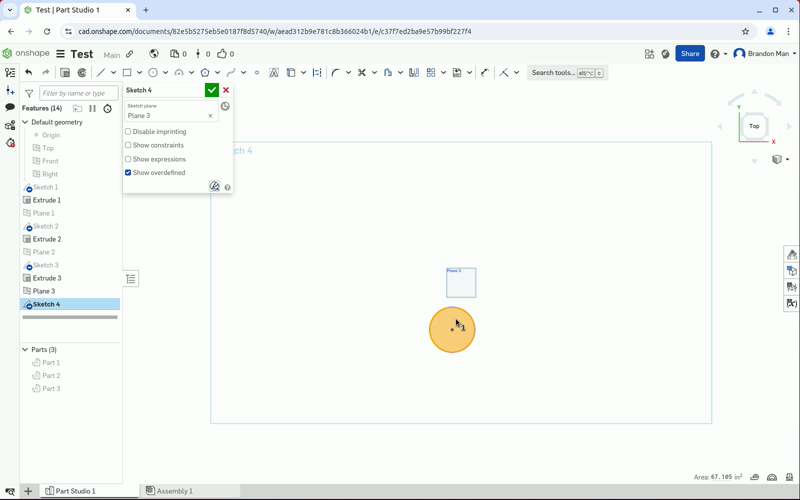
mouse_move(73, 352)
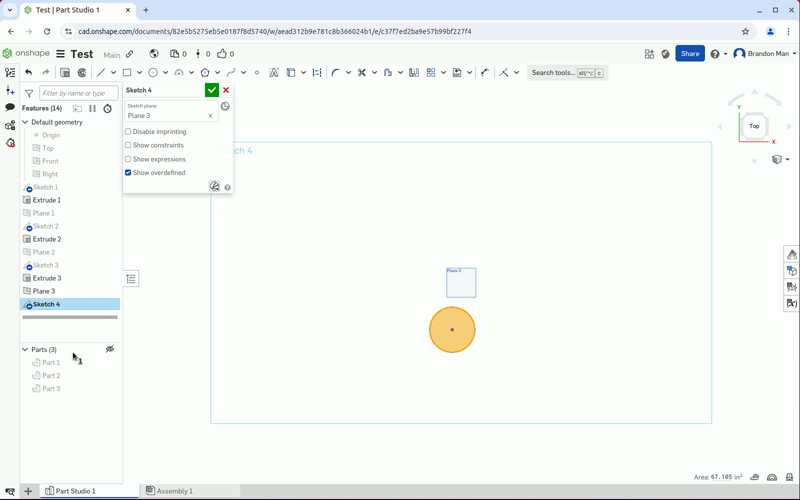
key(shift+y)
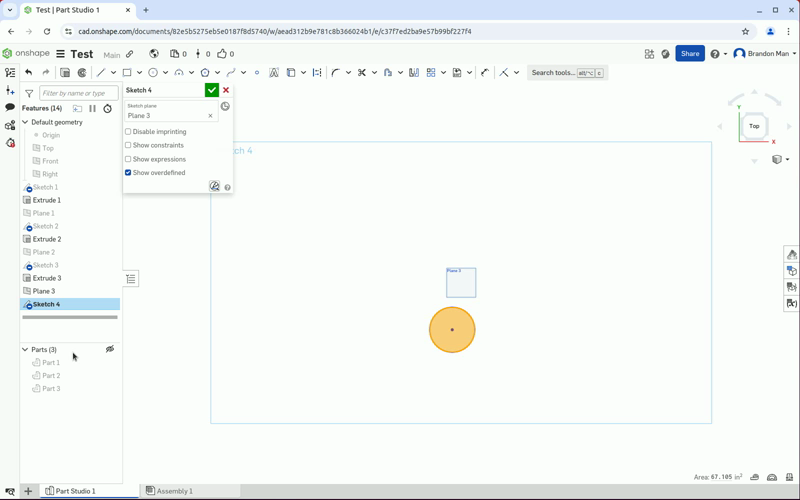
key(shift+e)
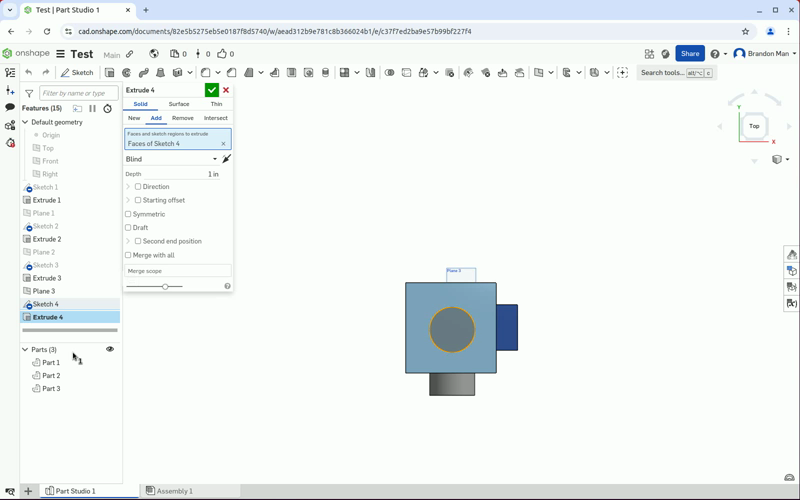
mouse_move(143, 106)
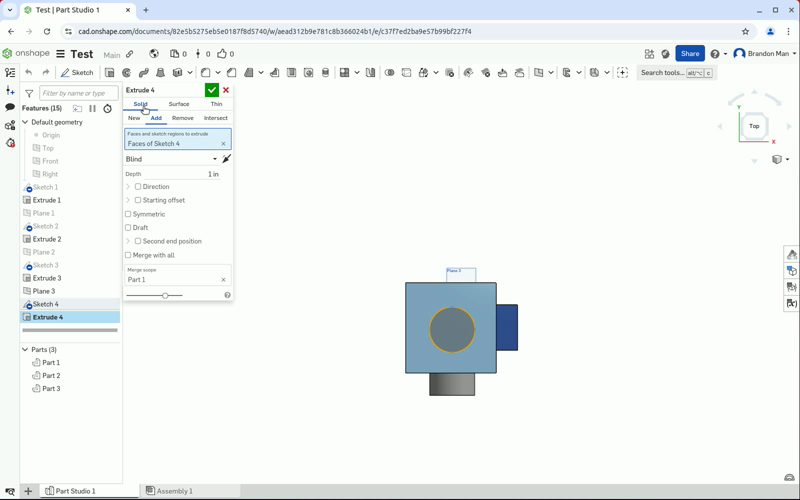
click(143, 106)
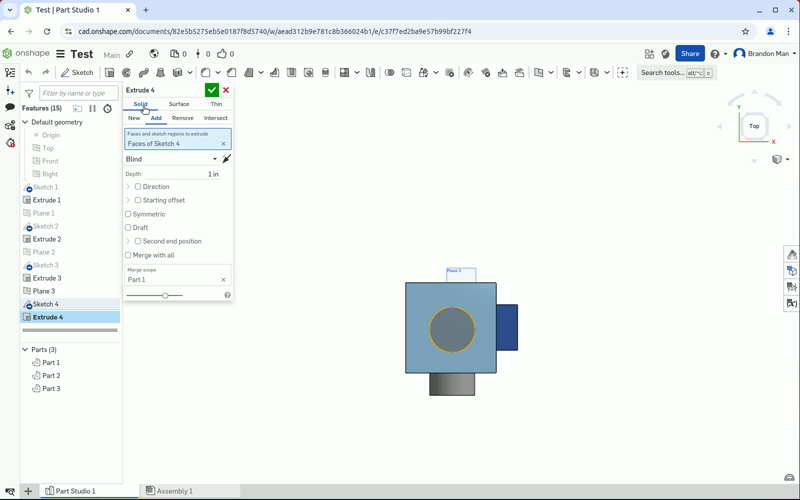
mouse_move(186, 120)
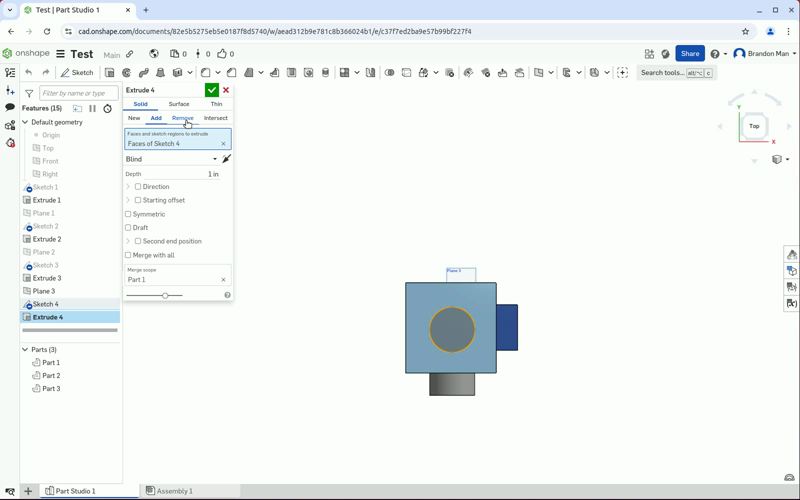
click(186, 120)
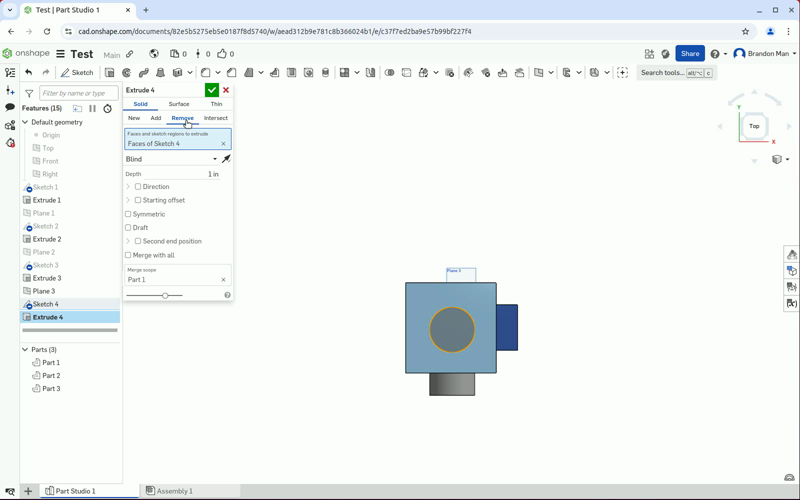
key(tab, 4)
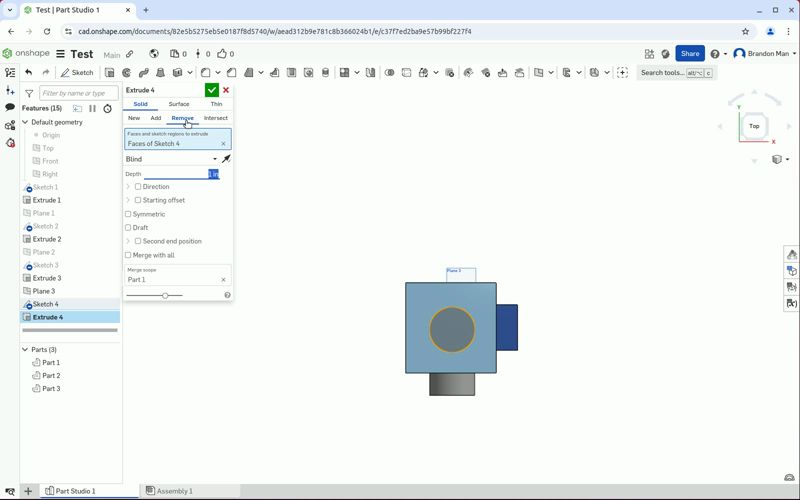
text(7.221)
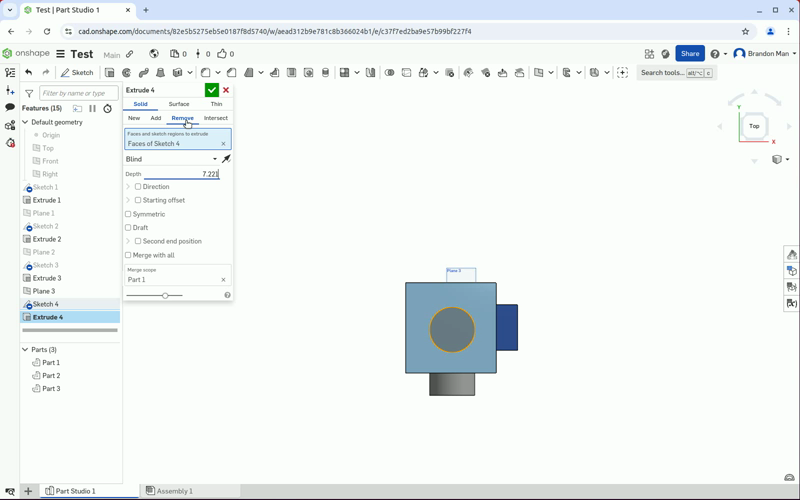
key(tab, 6)
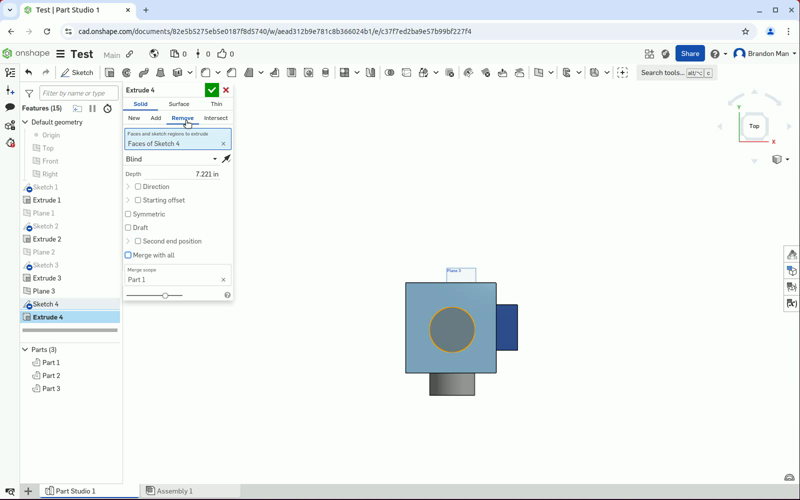
key(space)
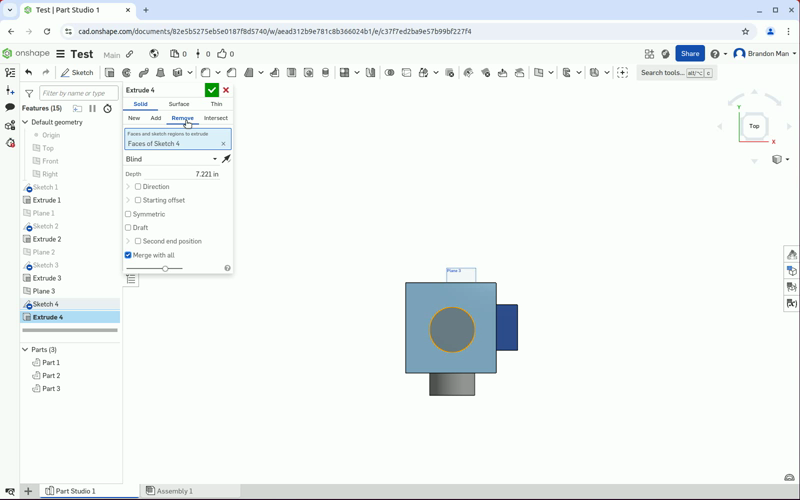
key(enter)
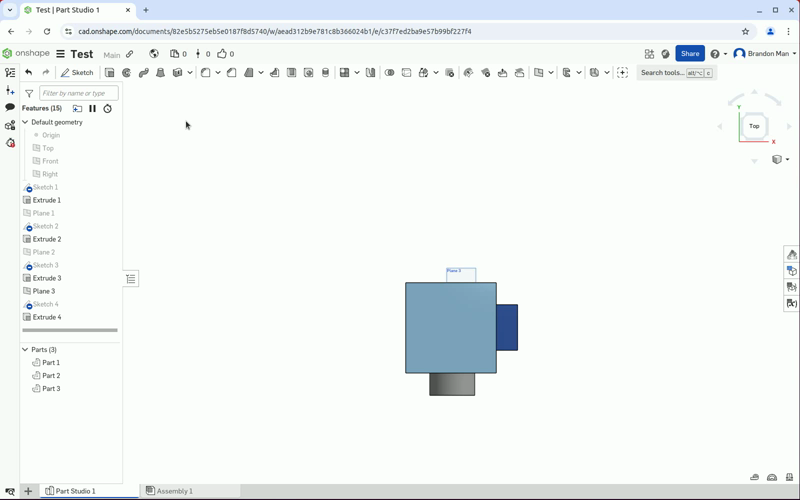
key(shift+h)
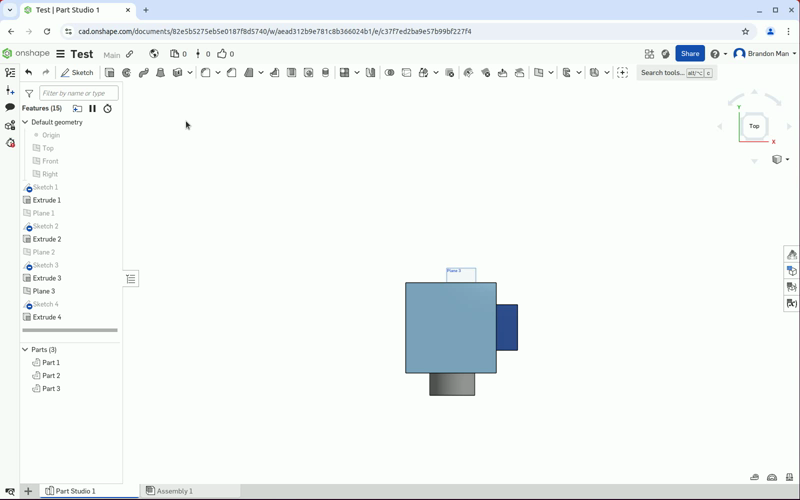
key(shift+h)
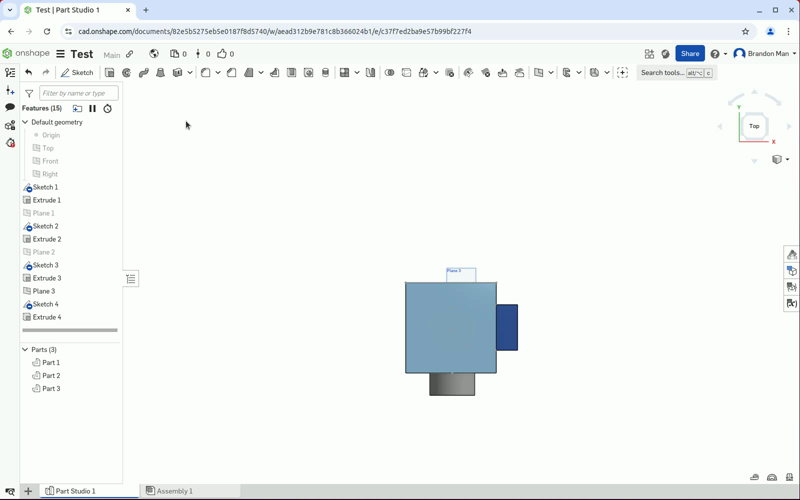
key(shift+7)
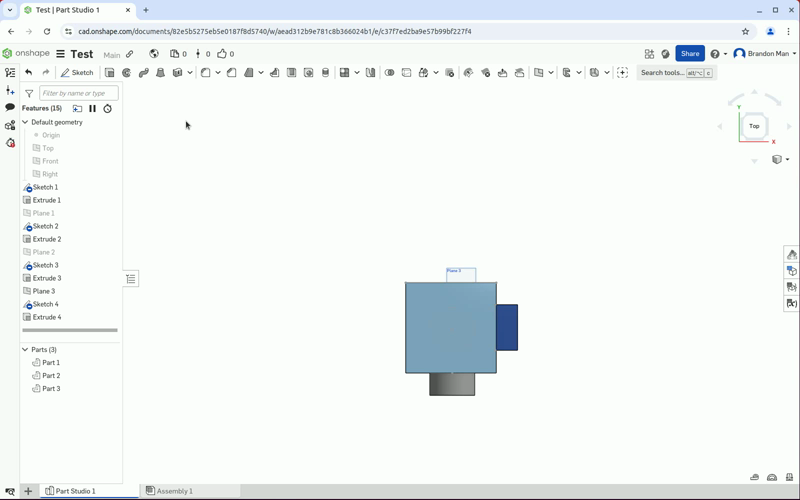
key(up, 3)
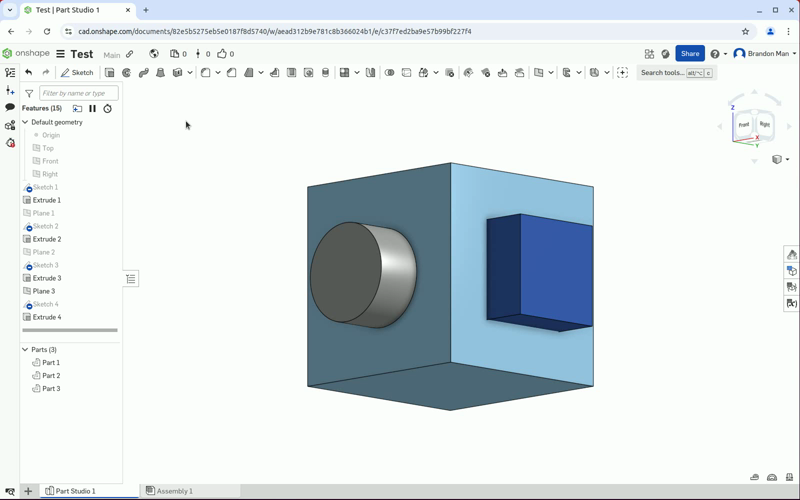
key(left, 3)
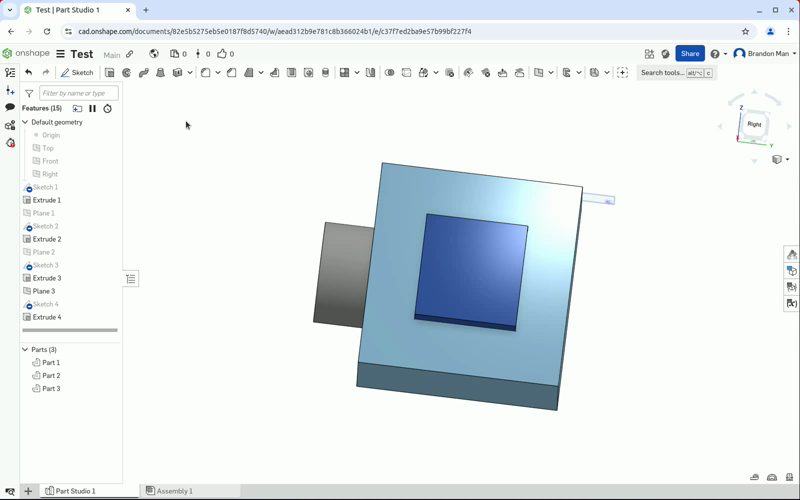
key(right, 3)
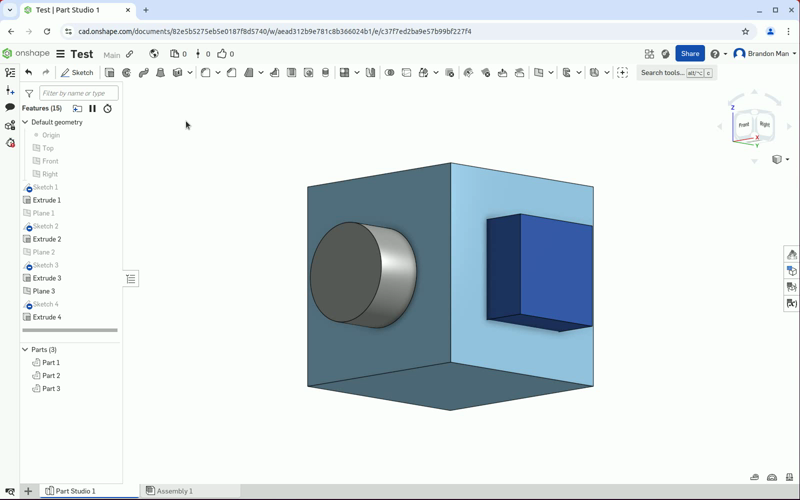
key(down, 3)
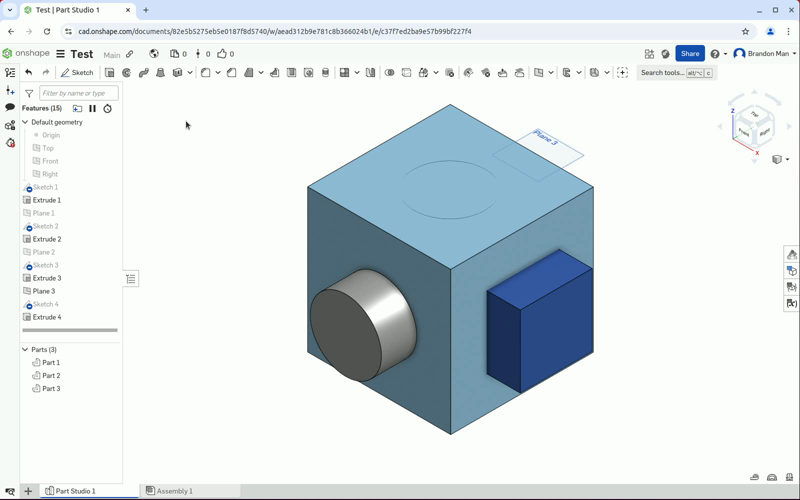
mouse_move(73, 189)
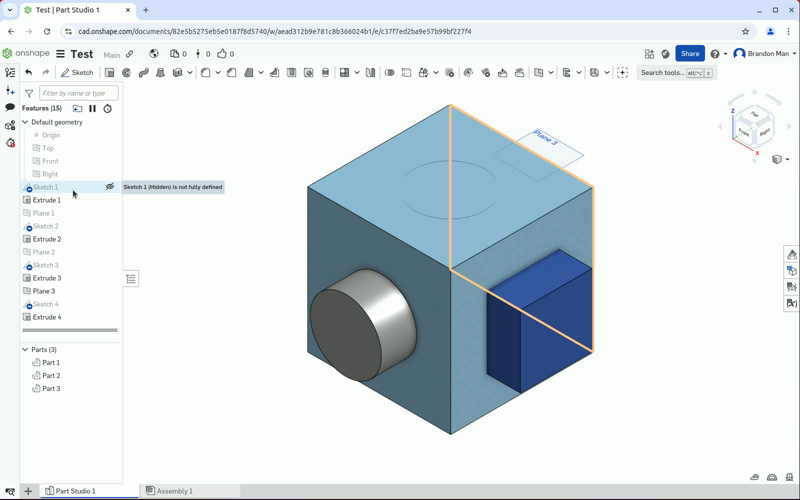
click(73, 189)